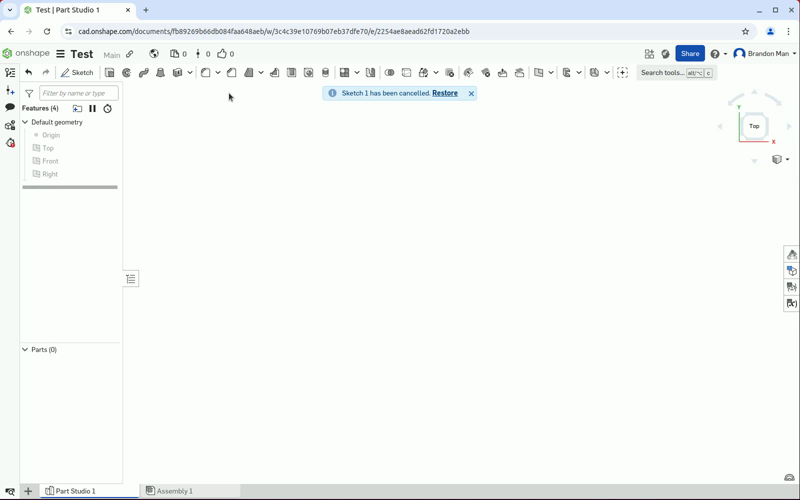
key(shift+h)
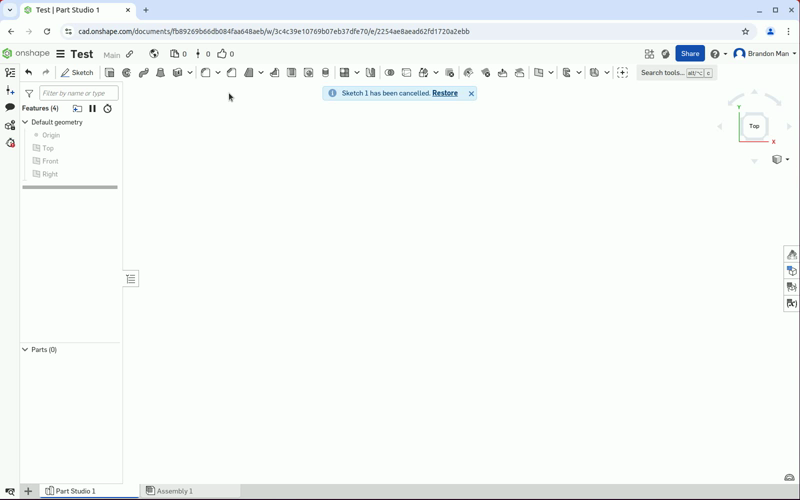
key(shift+s)
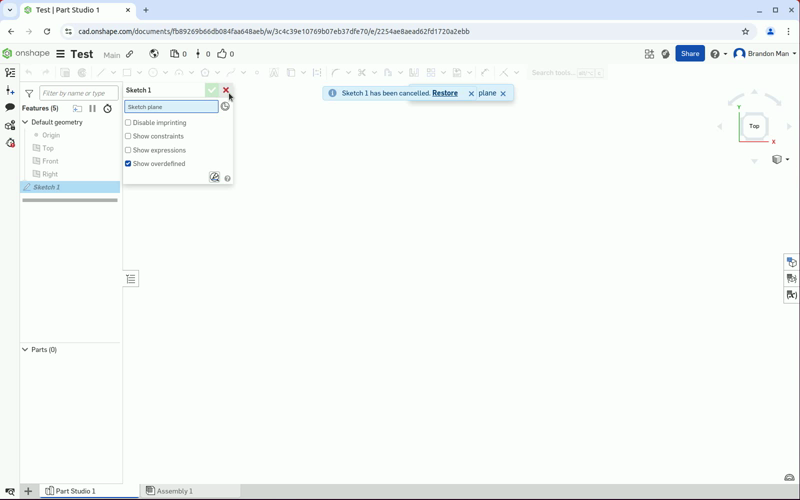
mouse_move(73, 150)
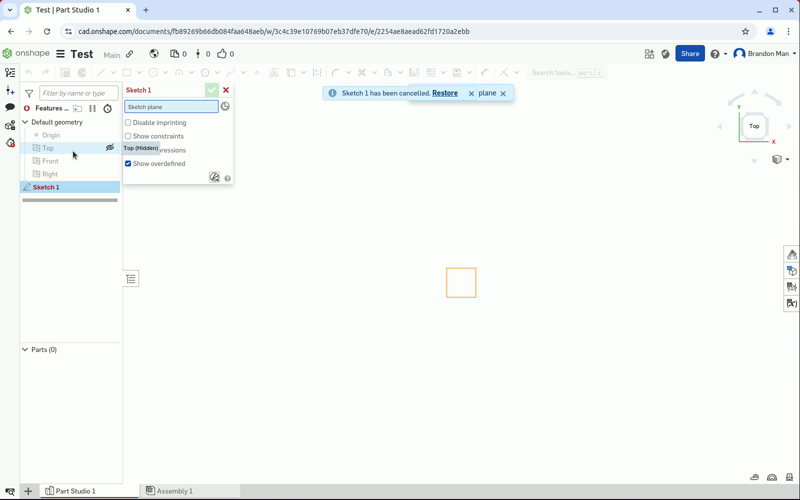
click(73, 150)
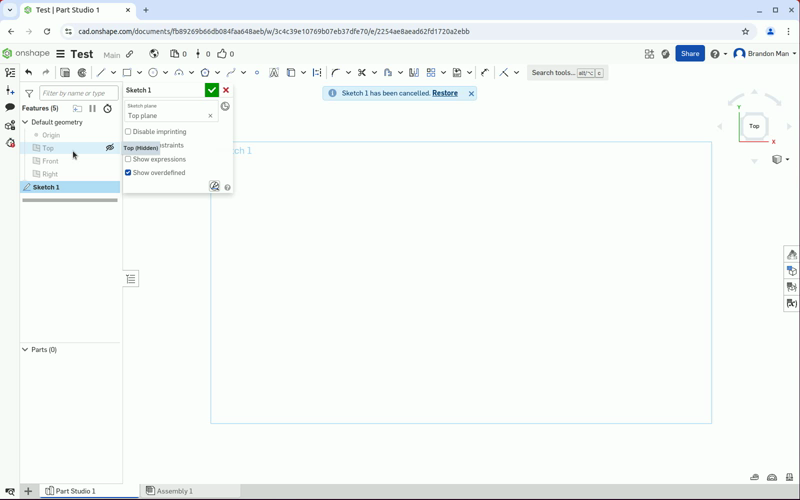
mouse_move(73, 352)
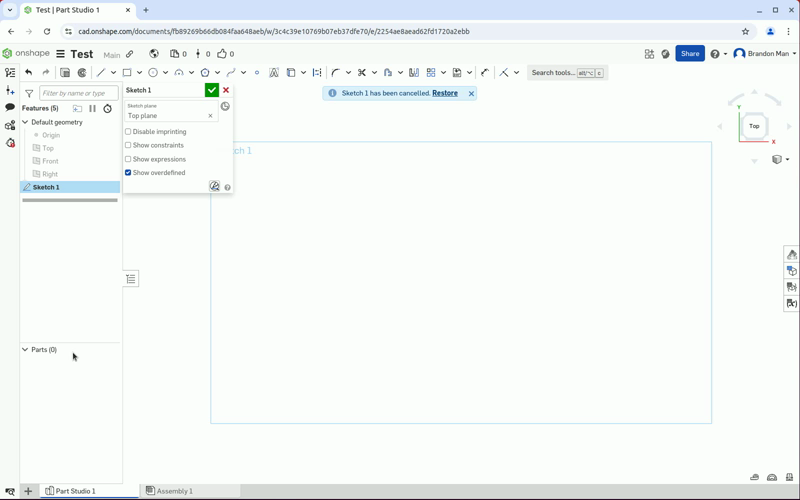
key(y)
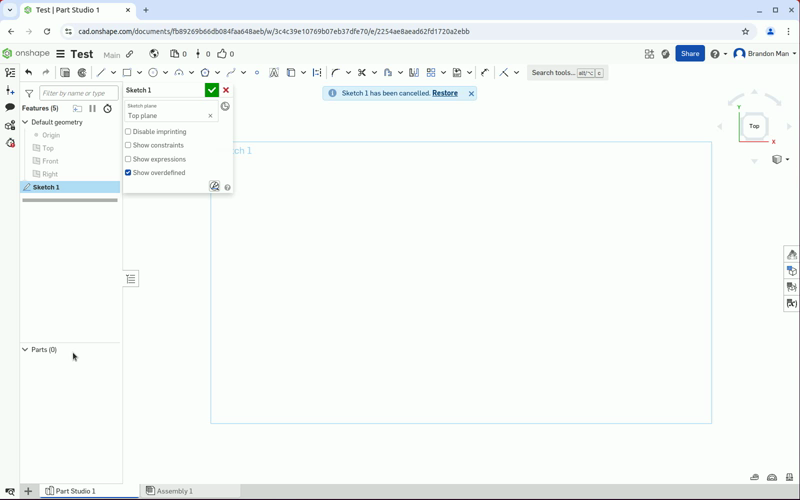
key(l)
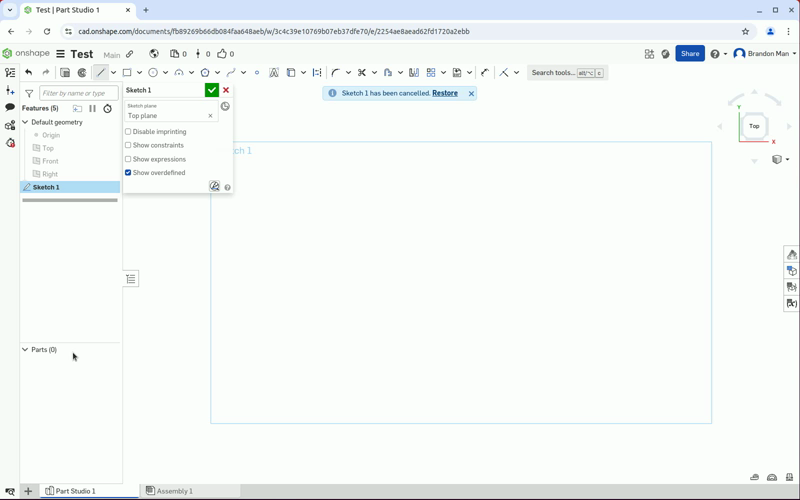
key_down(shift)
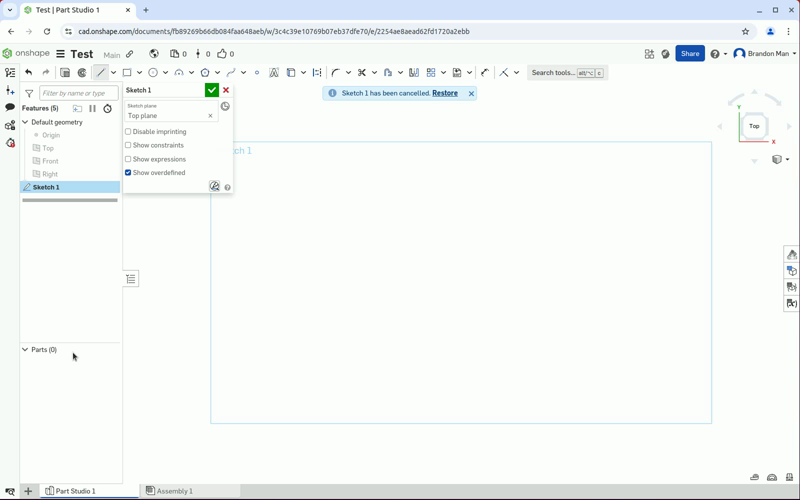
mouse_move(349, 247)
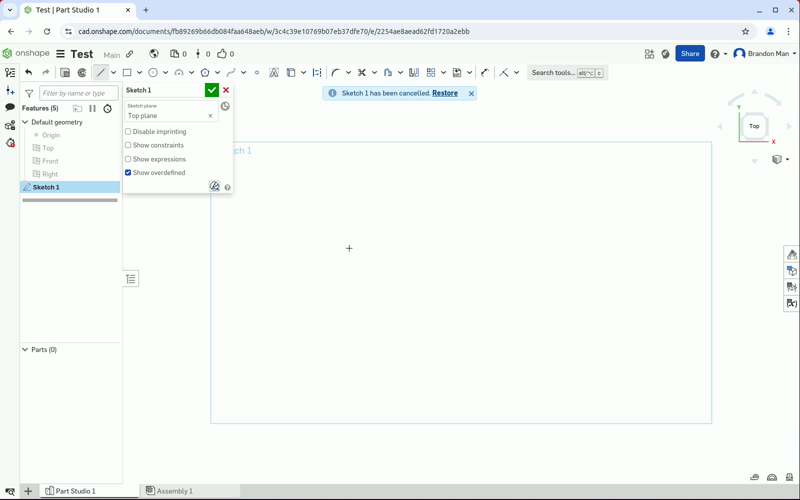
click(349, 247)
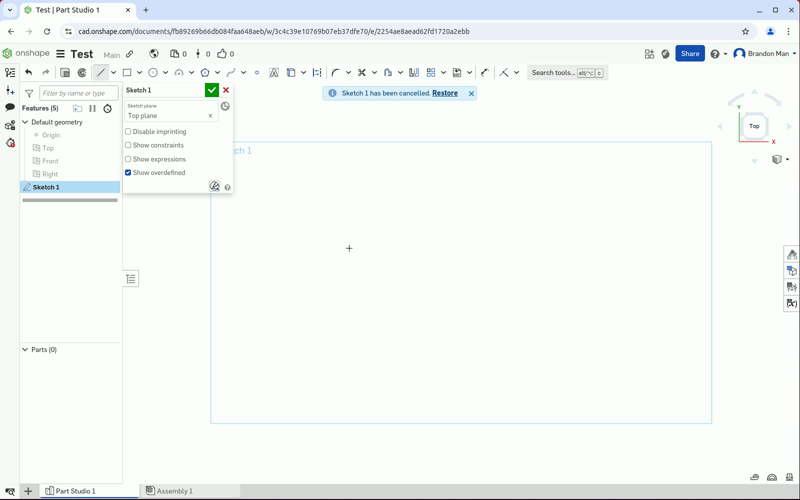
key_up(shift)
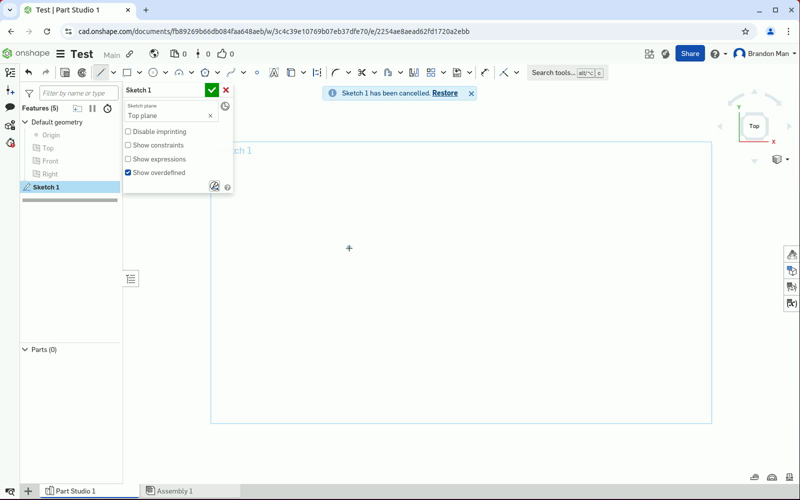
key_down(shift)
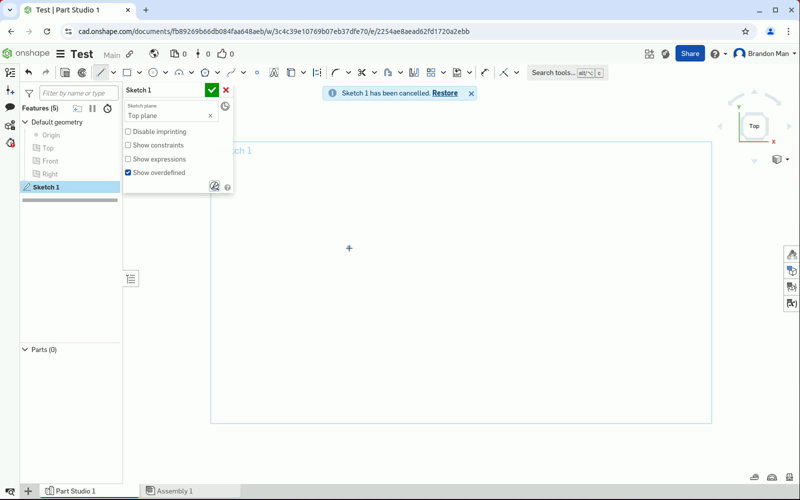
mouse_move(389, 324)
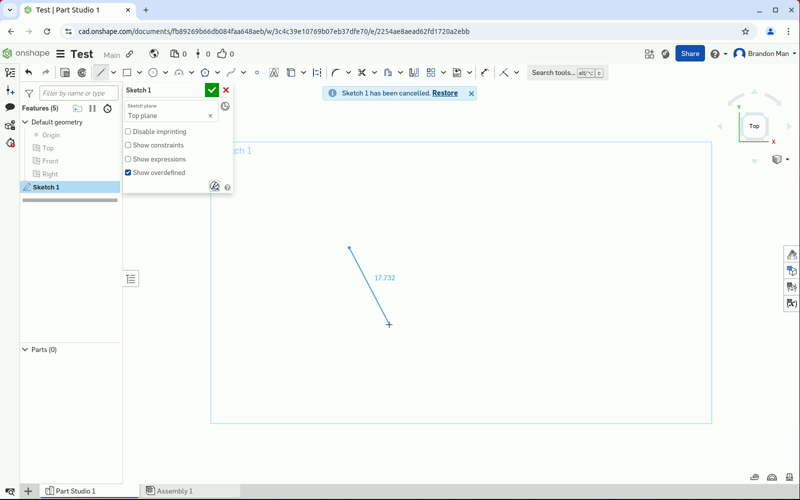
click(389, 324)
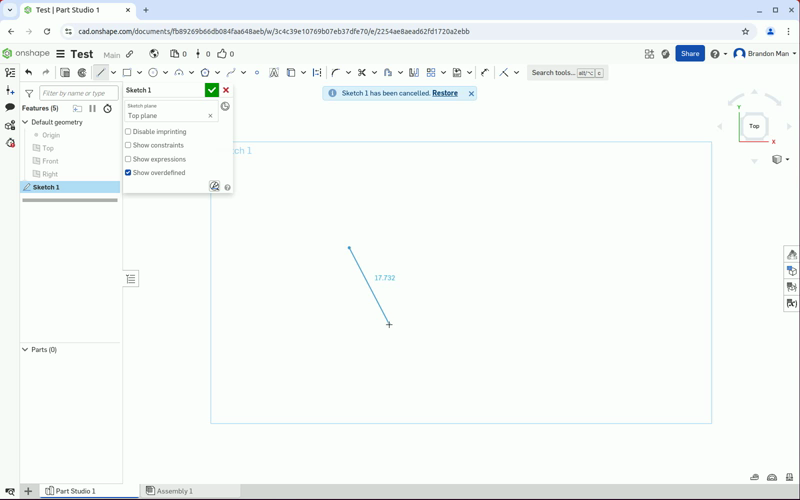
key_up(shift)
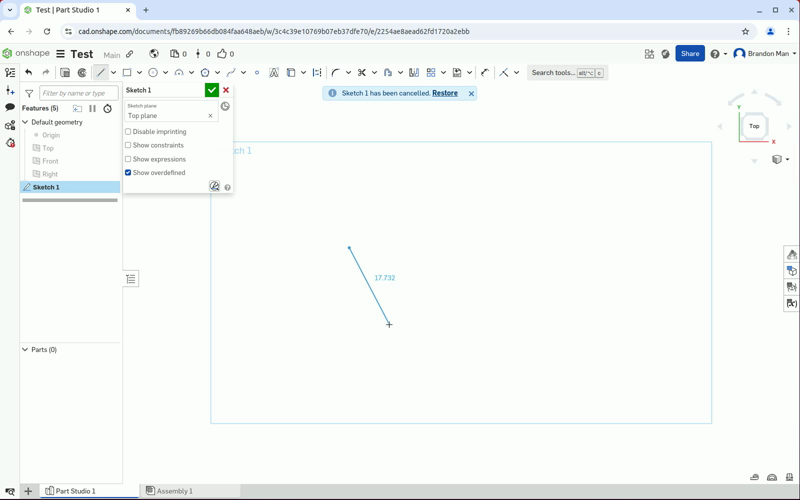
key(esc)
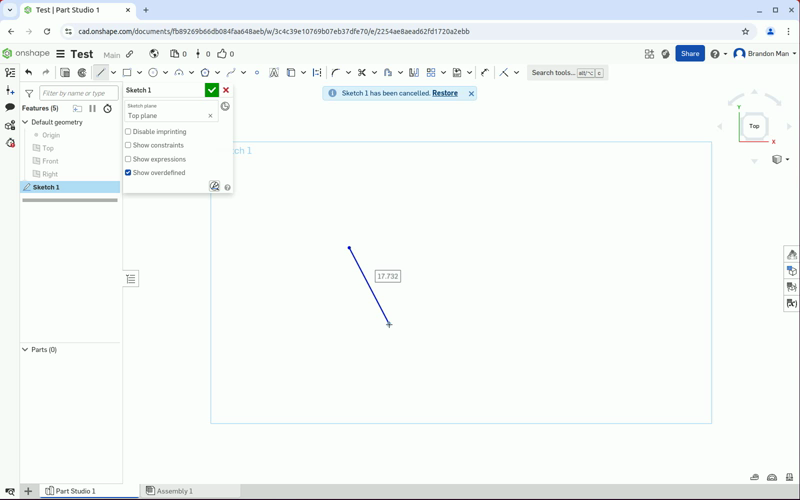
key(a)
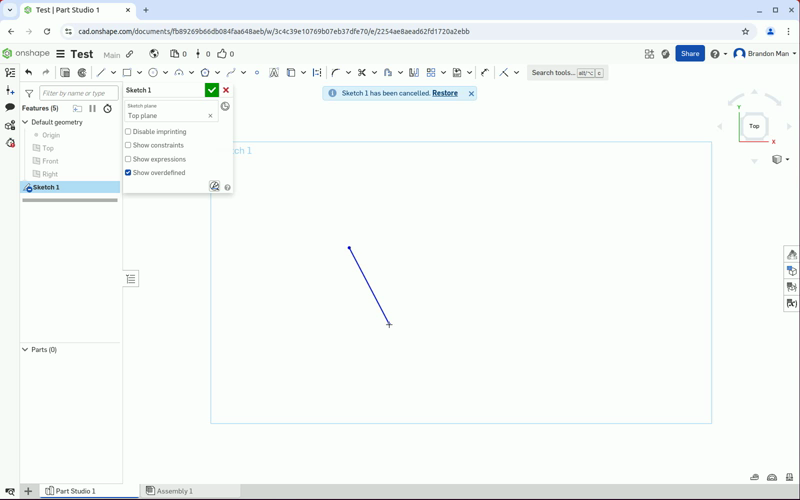
mouse_move(389, 324)
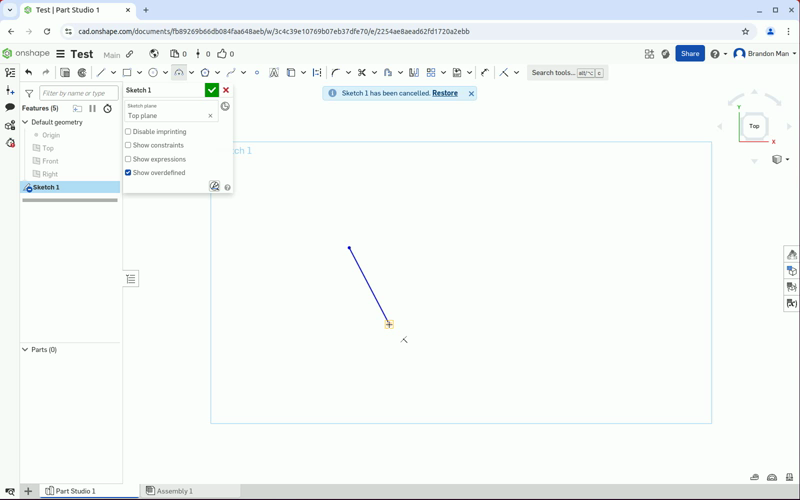
click(389, 324)
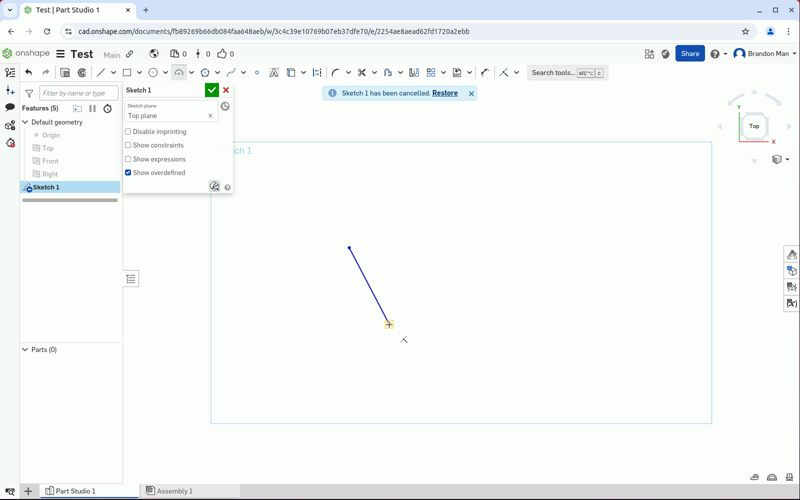
key_down(shift)
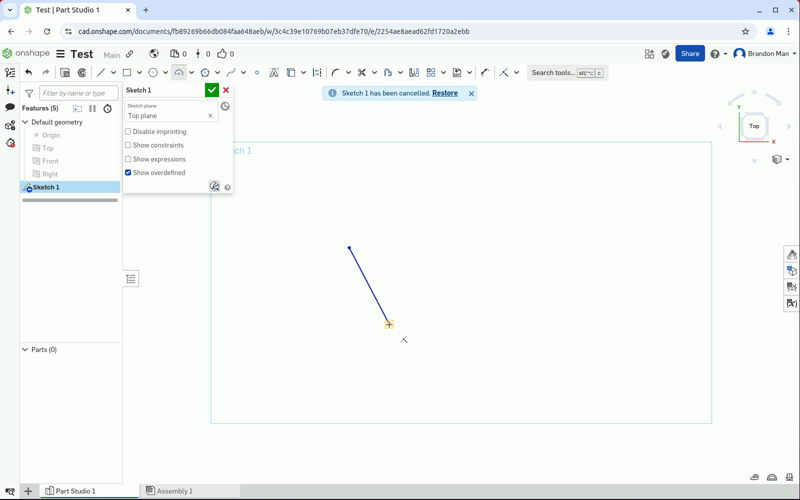
mouse_move(394, 328)
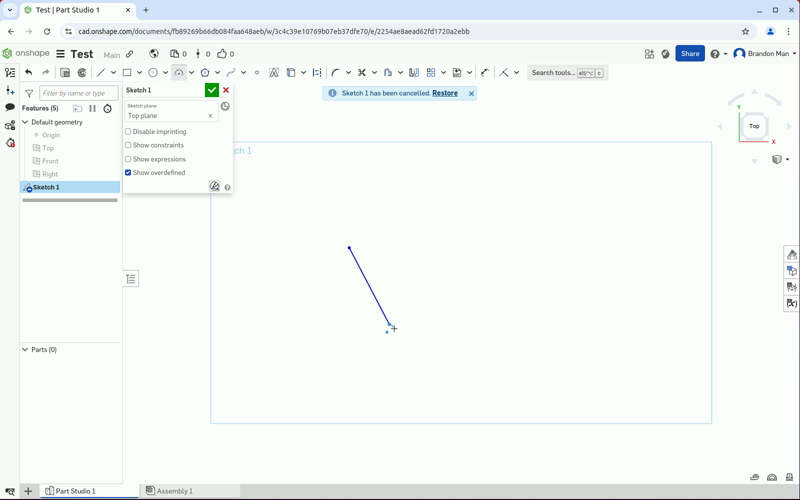
scroll(6)
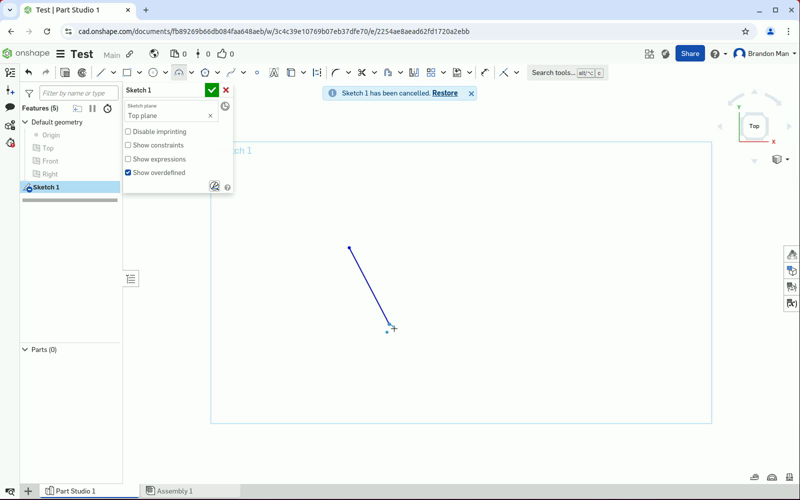
scroll(6)
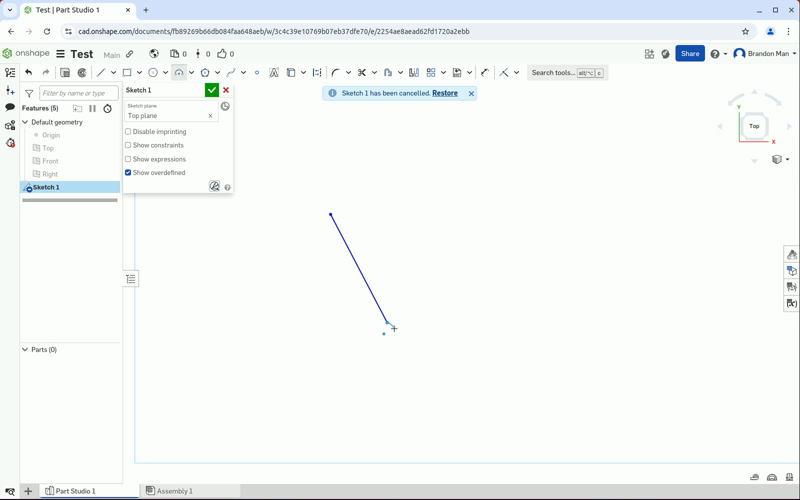
scroll(6)
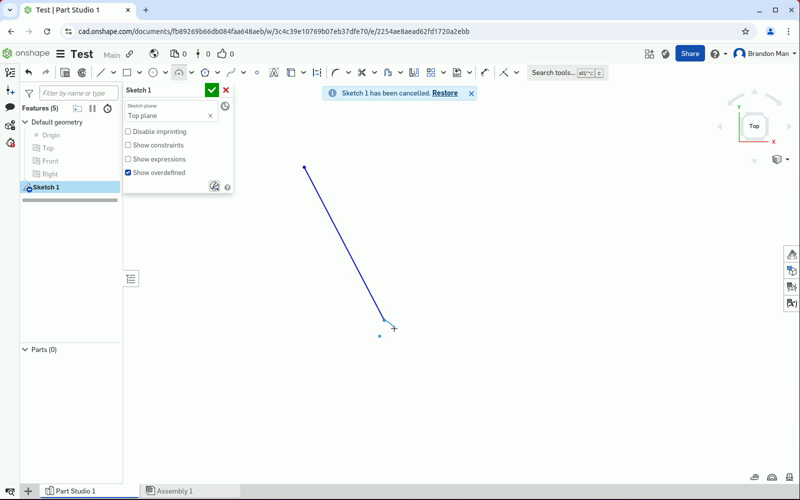
scroll(6)
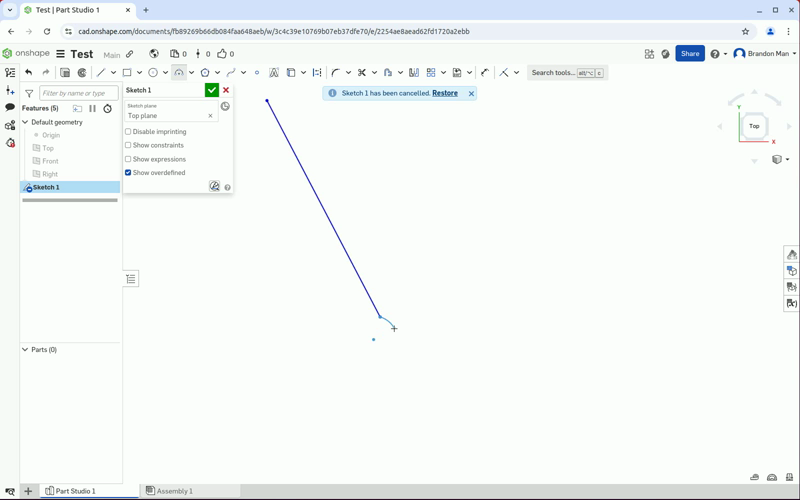
scroll(6)
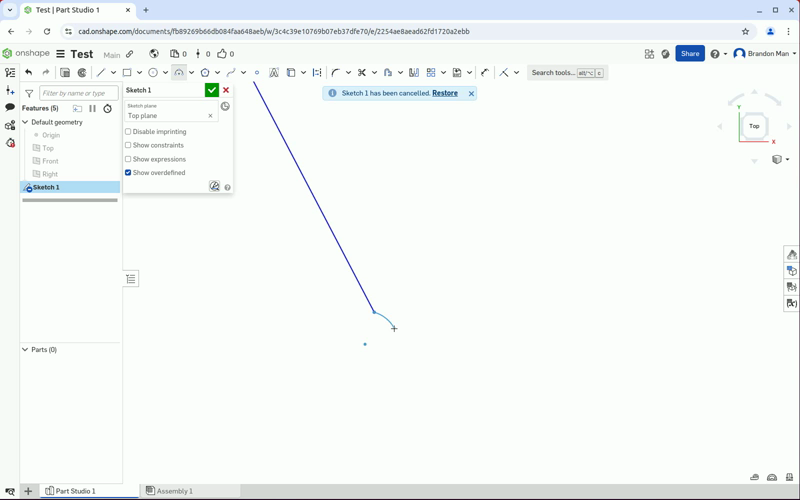
scroll(6)
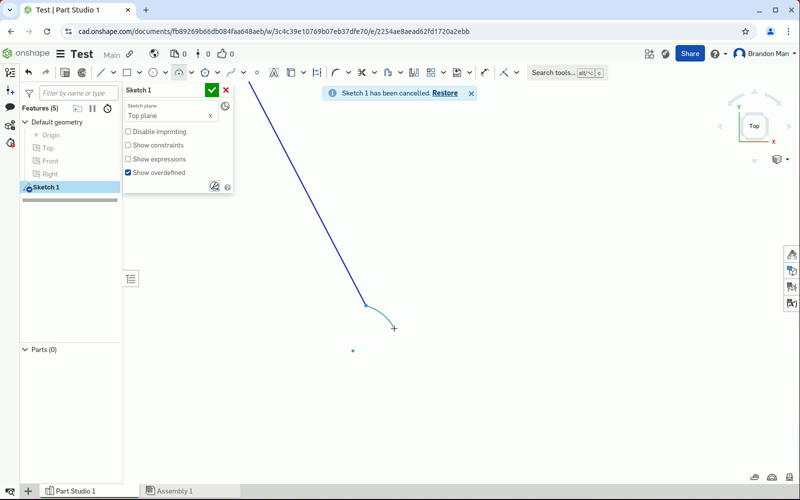
scroll(6)
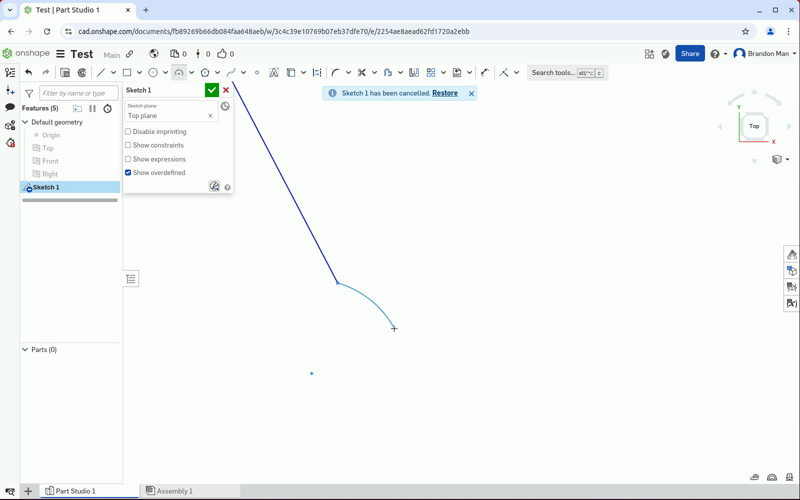
click(394, 328)
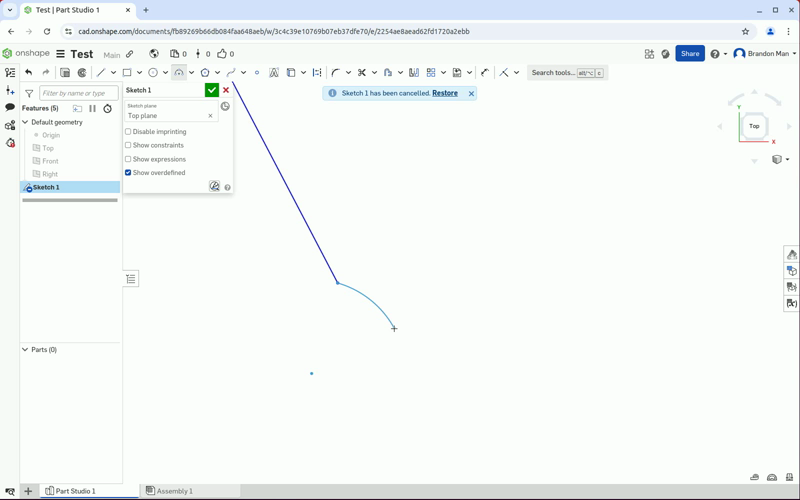
scroll(-6)
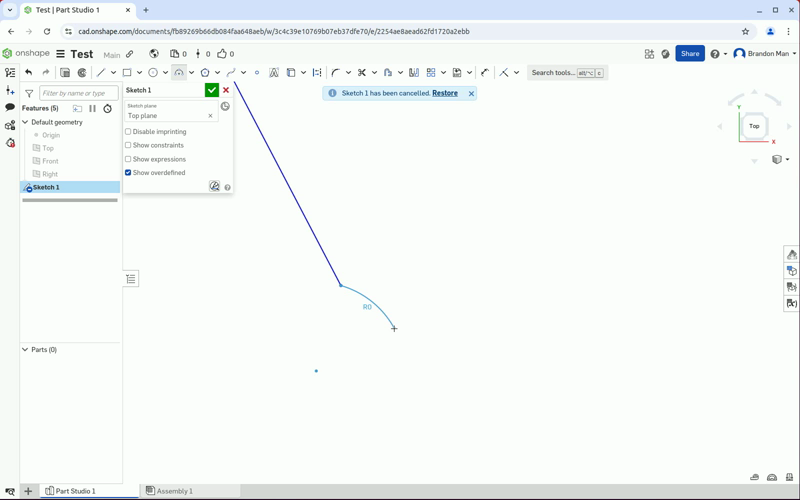
scroll(-6)
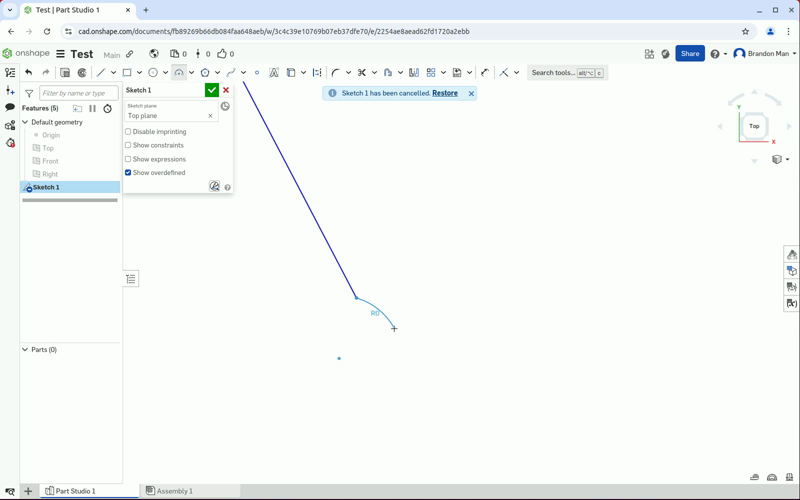
scroll(-6)
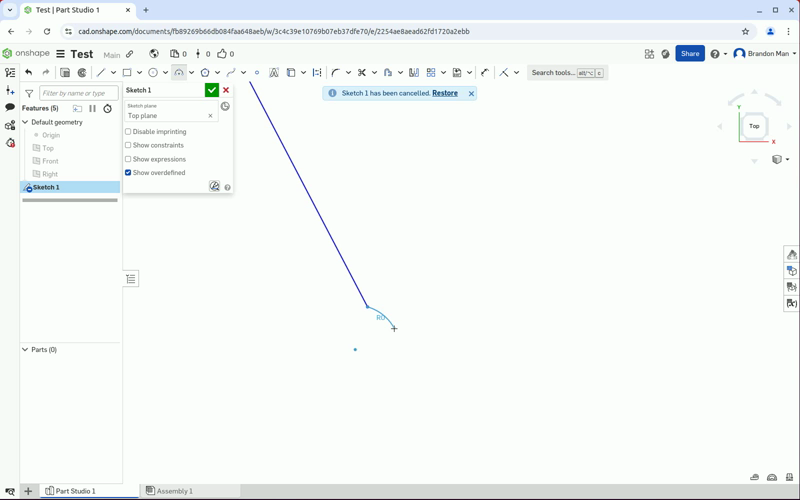
scroll(-6)
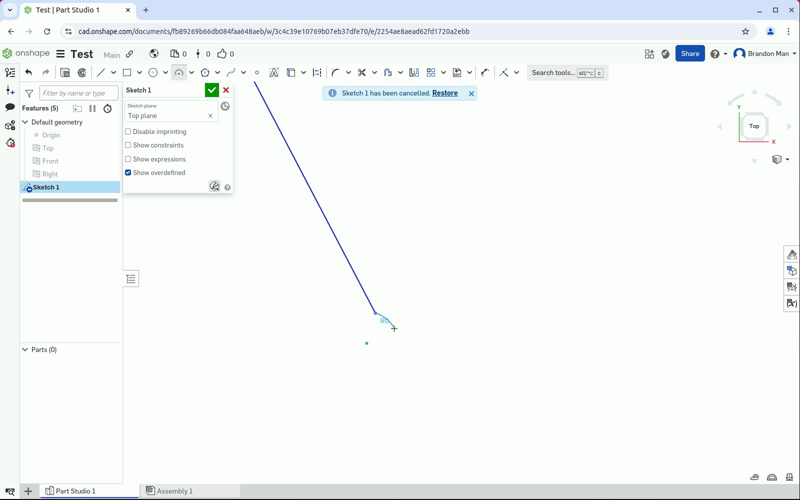
scroll(-6)
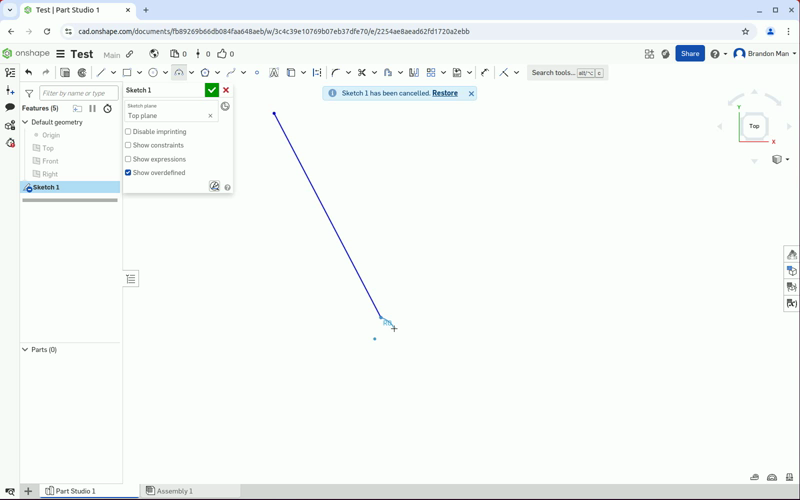
scroll(-6)
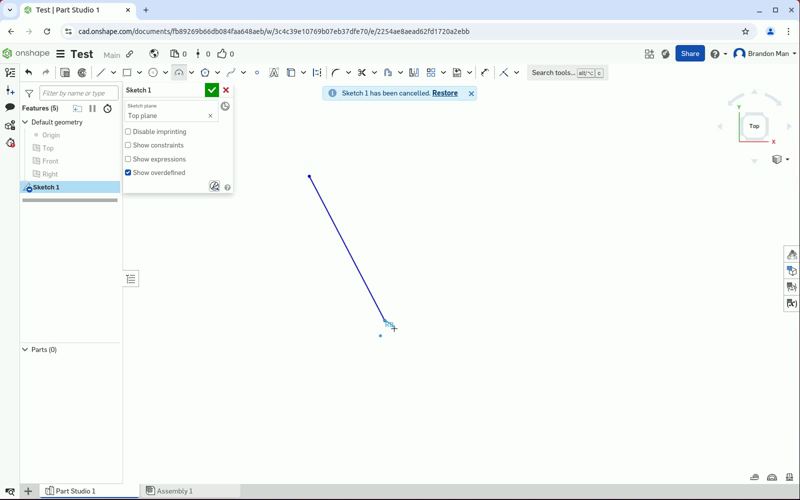
scroll(-6)
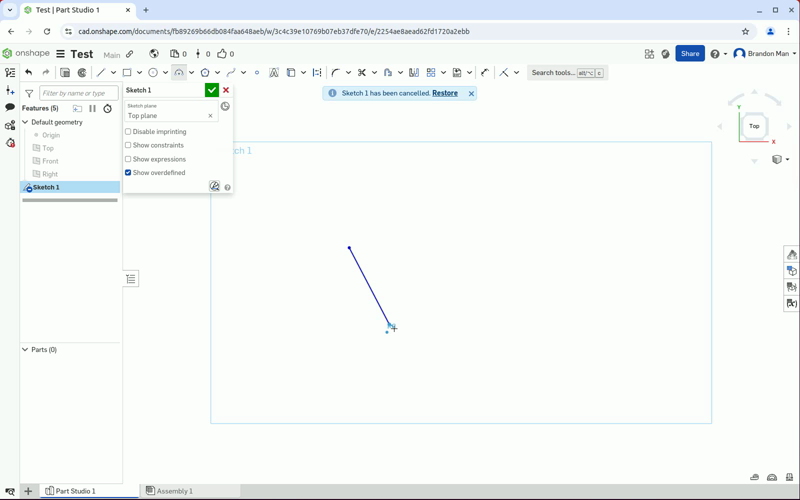
mouse_move(391, 327)
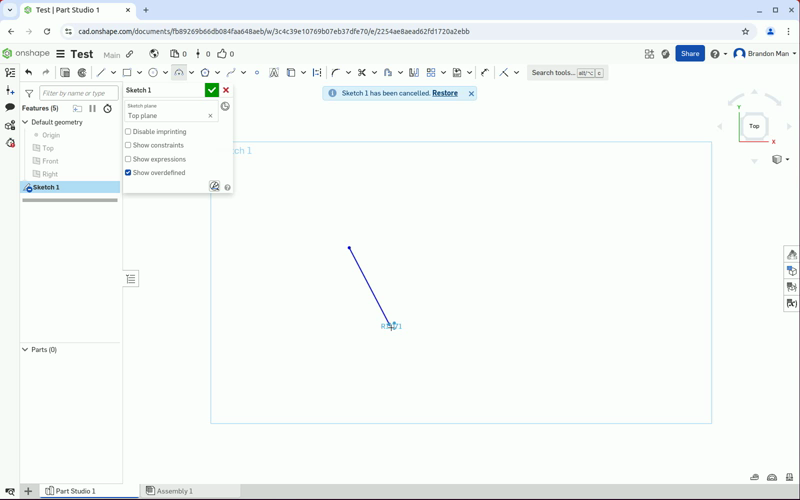
scroll(6)
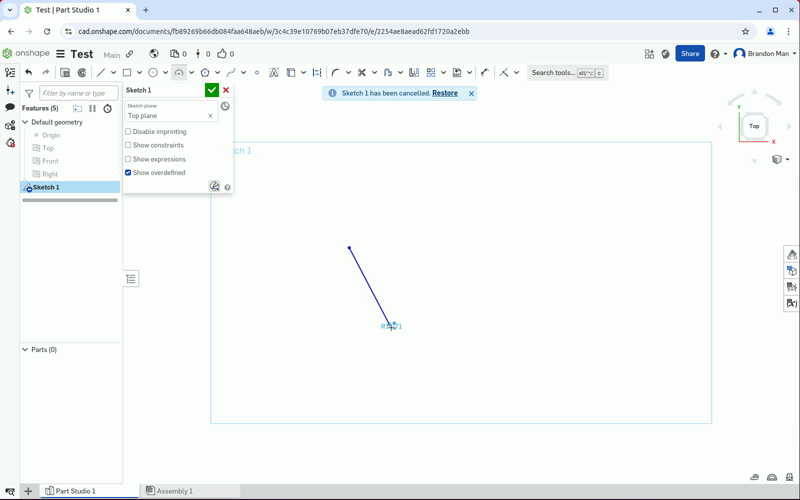
scroll(6)
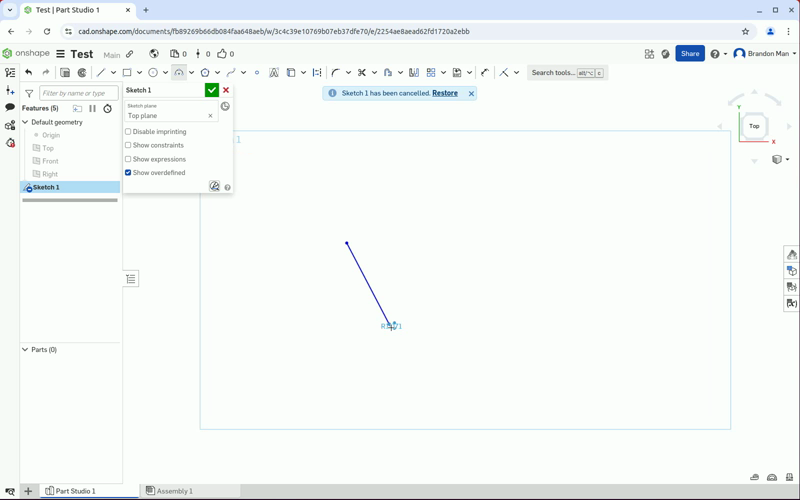
scroll(6)
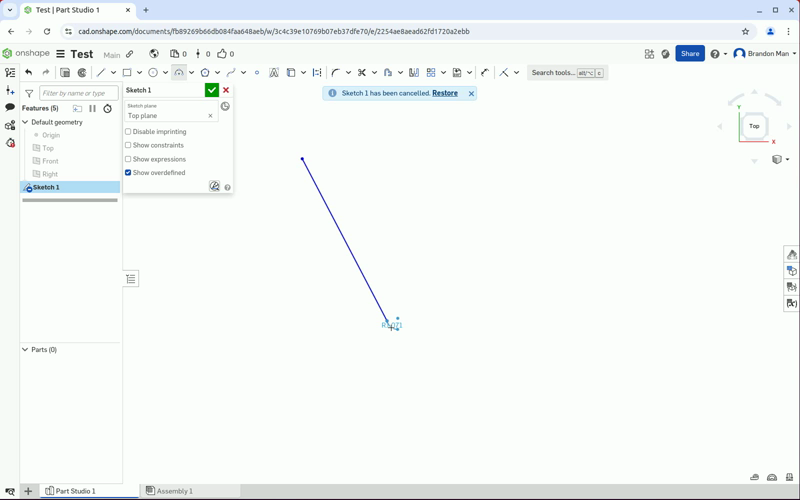
scroll(6)
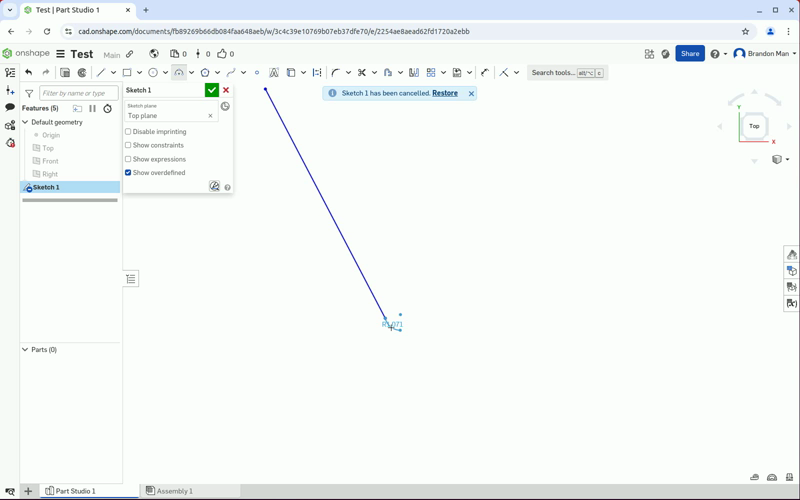
scroll(6)
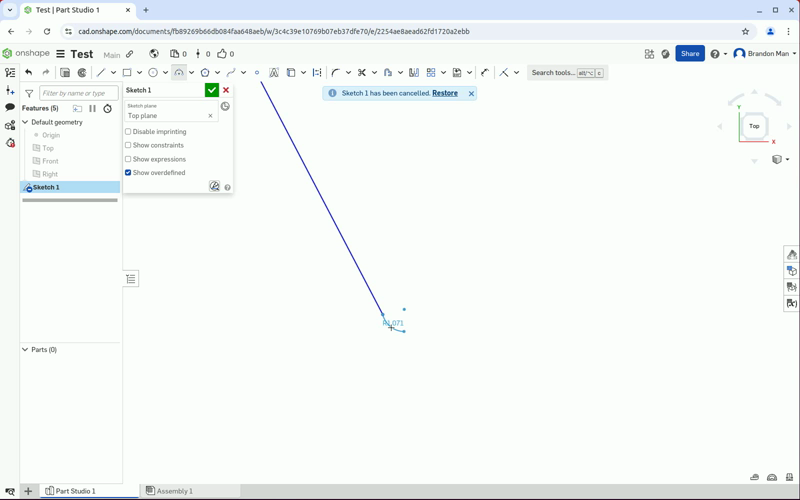
scroll(6)
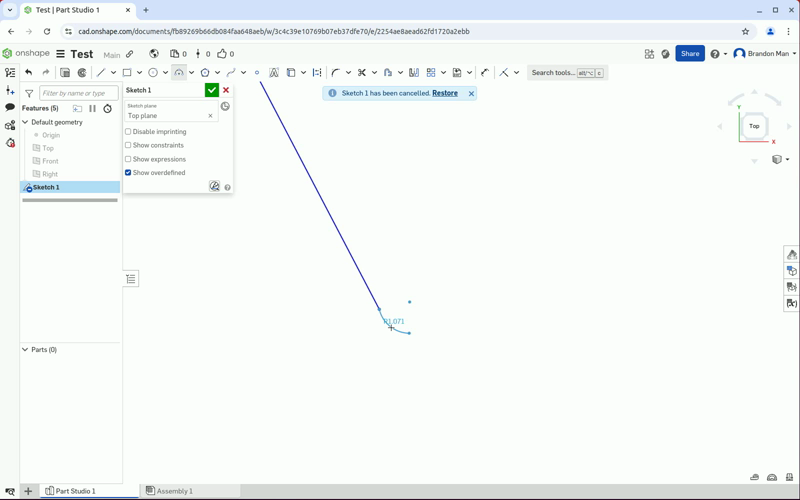
scroll(6)
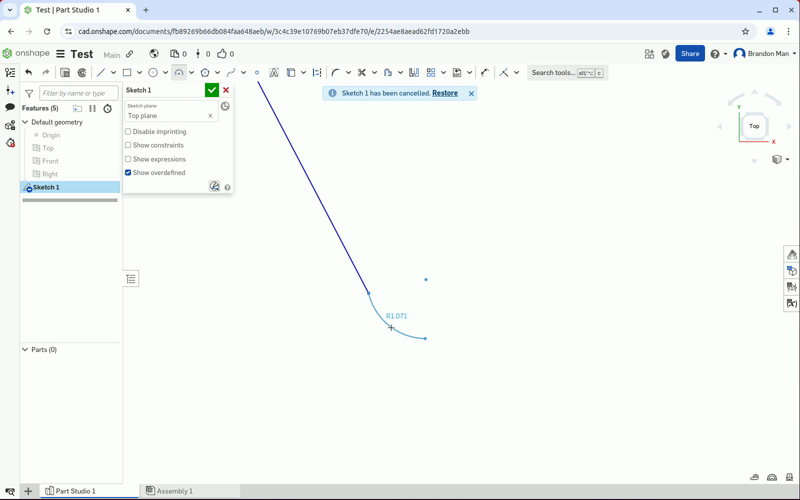
click(391, 327)
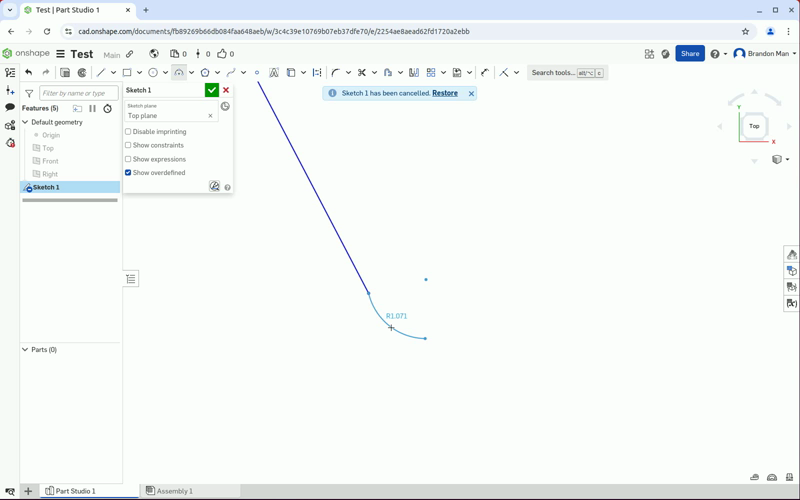
scroll(-6)
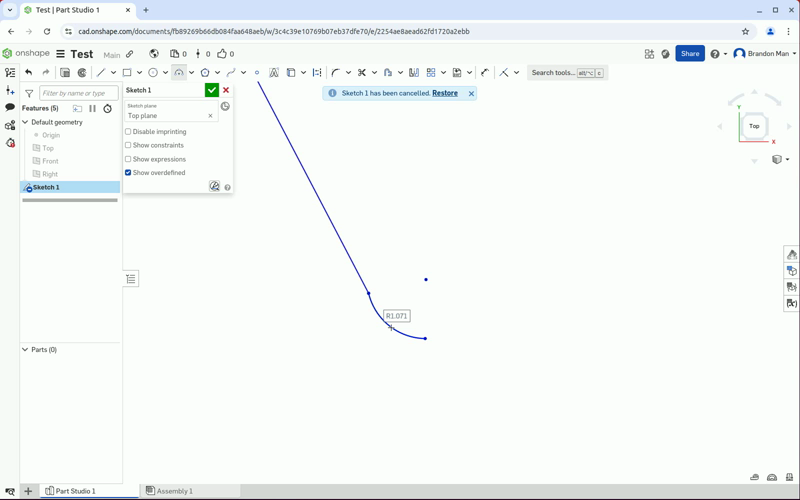
scroll(-6)
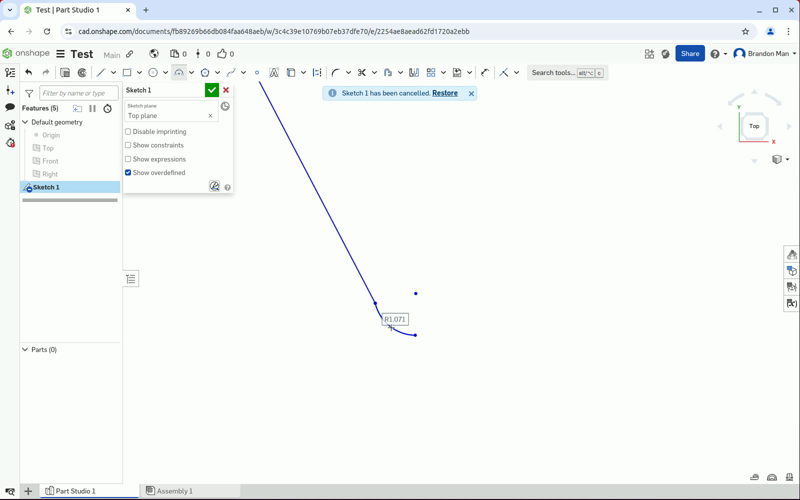
scroll(-6)
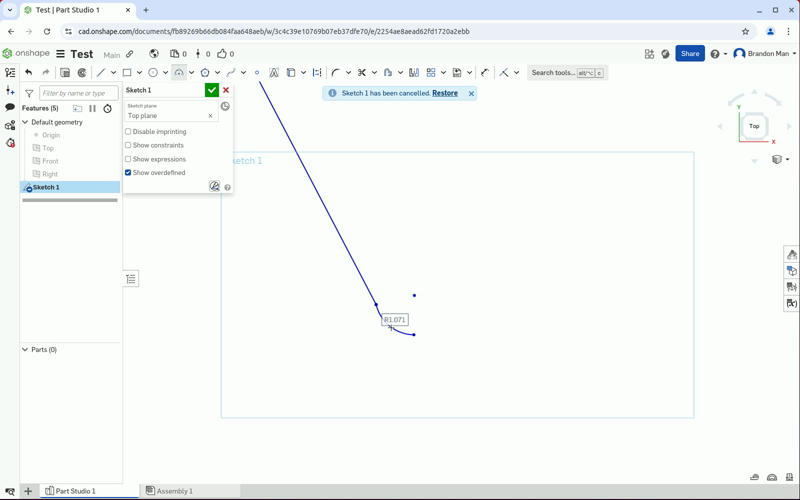
scroll(-6)
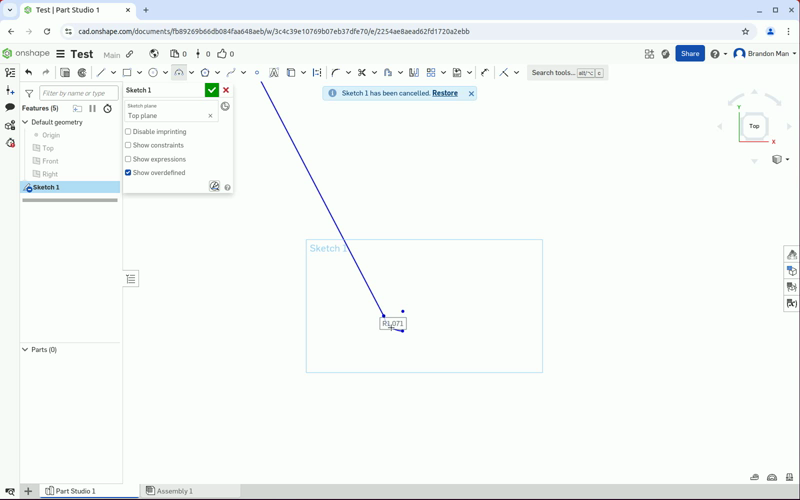
scroll(-6)
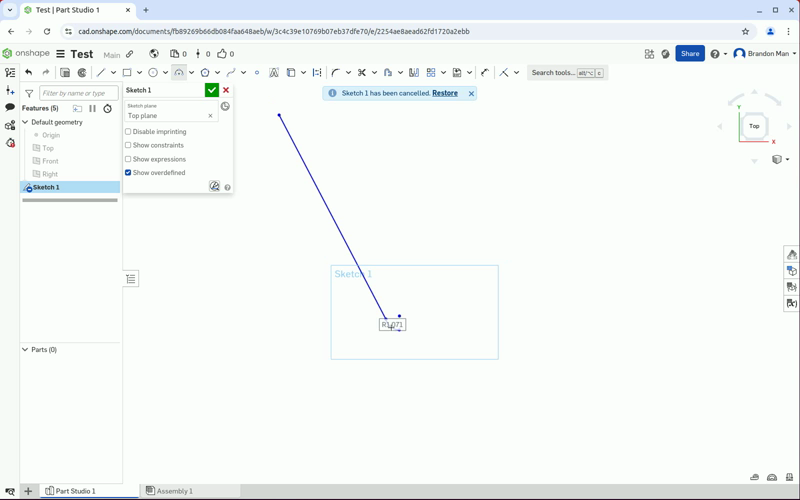
scroll(-6)
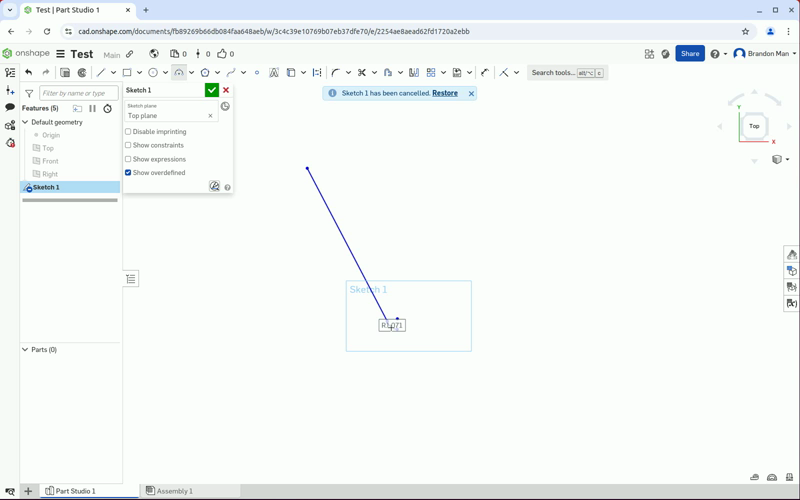
scroll(-6)
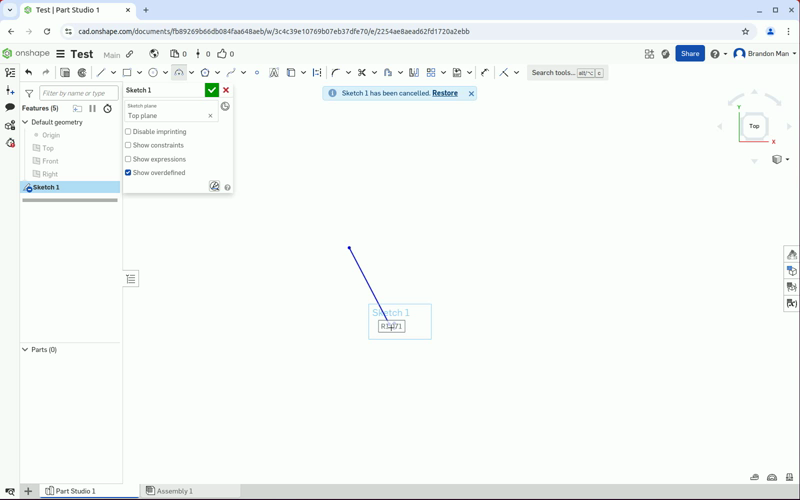
key_up(shift)
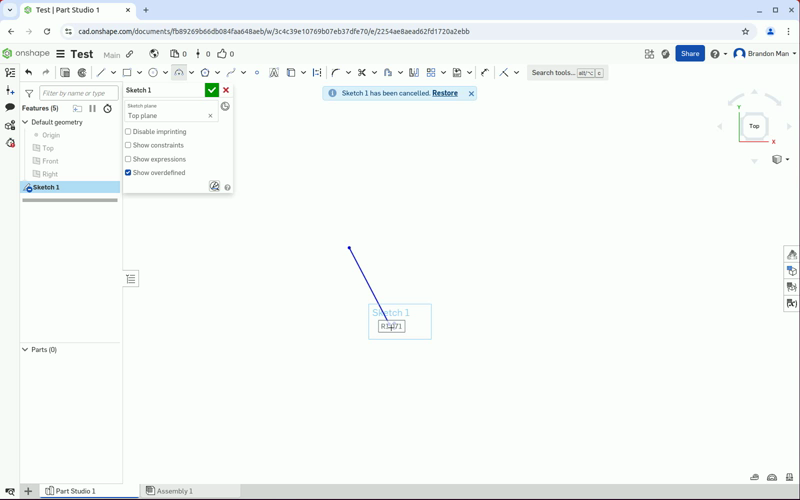
key(esc)
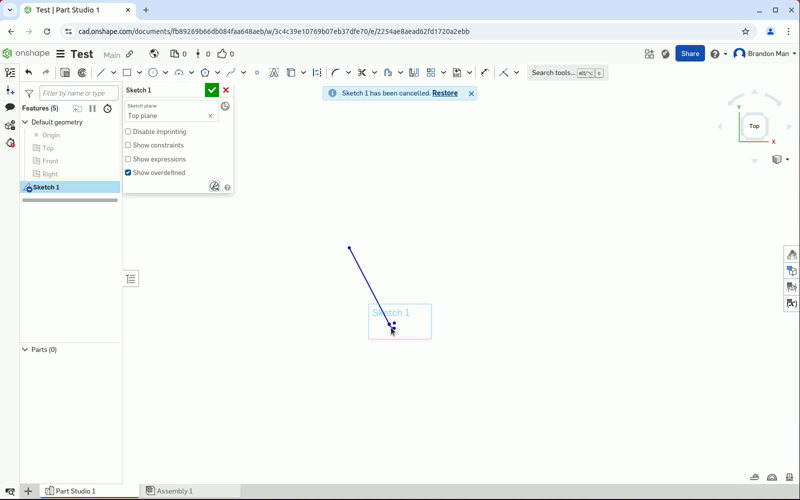
key(l)
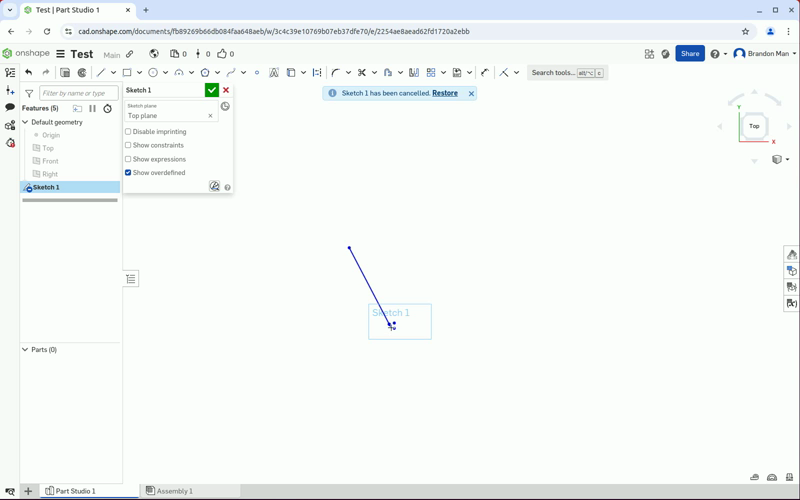
mouse_move(394, 328)
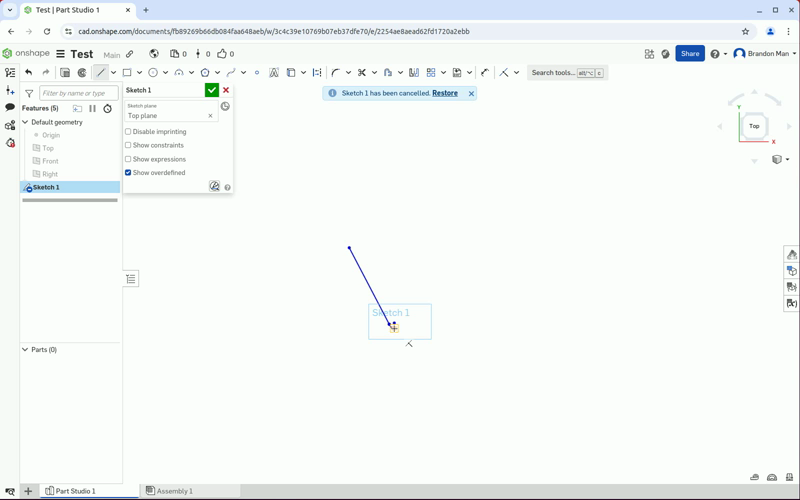
scroll(6)
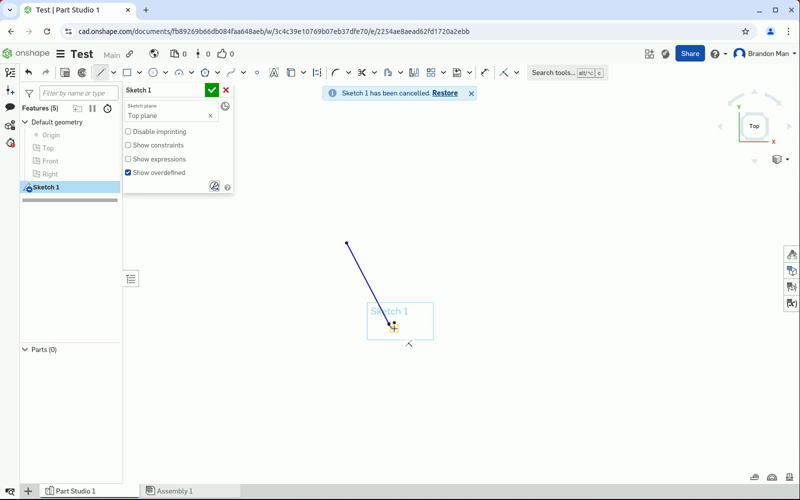
scroll(6)
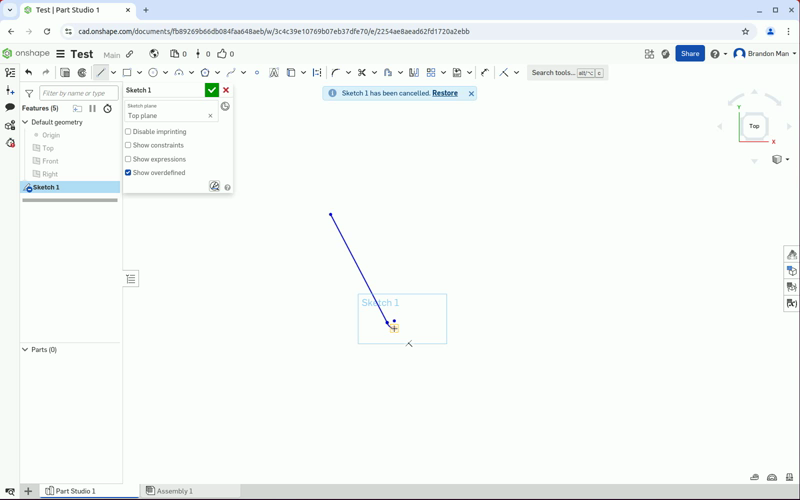
scroll(6)
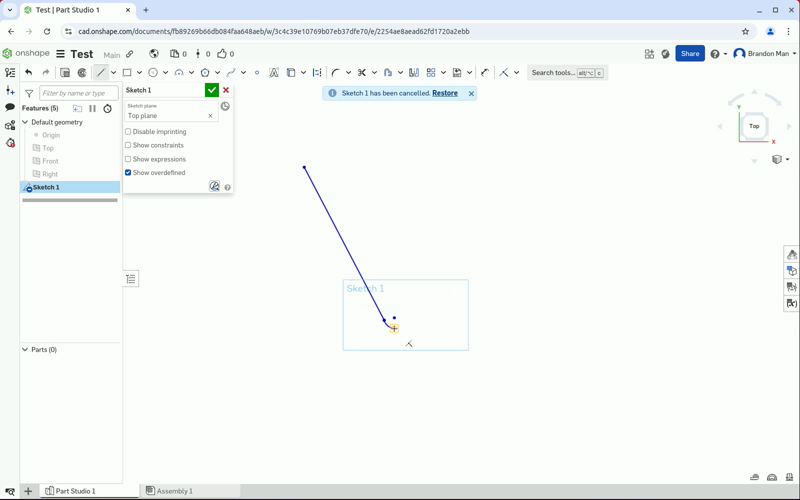
scroll(6)
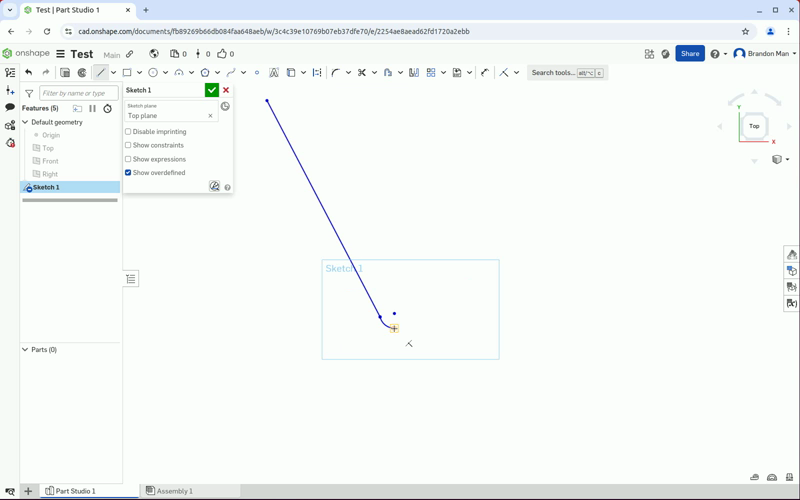
scroll(6)
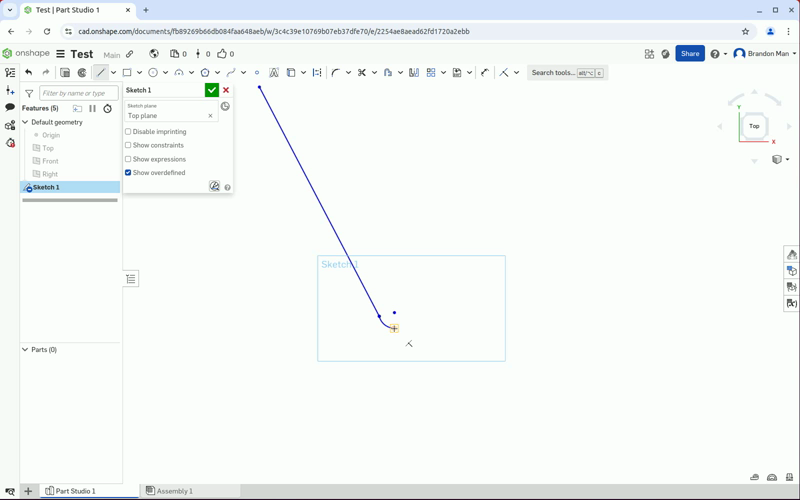
scroll(6)
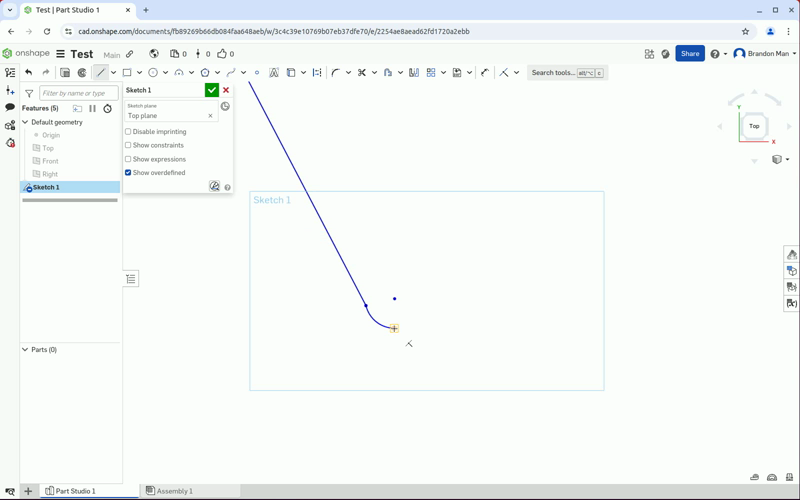
scroll(6)
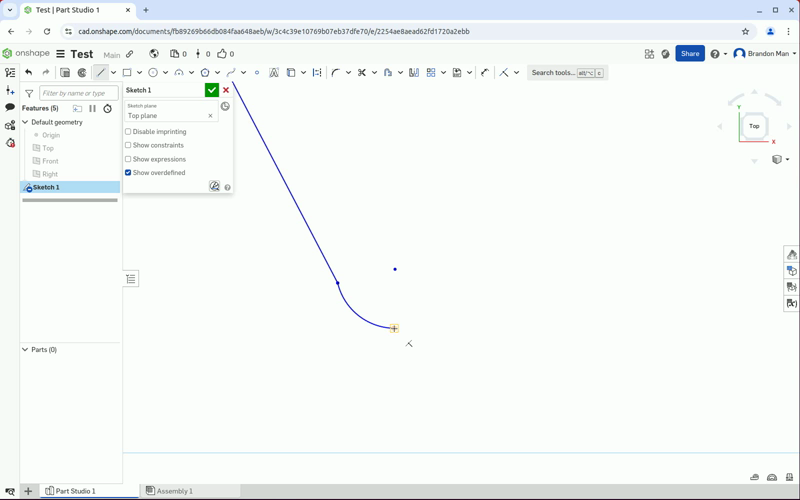
click(394, 328)
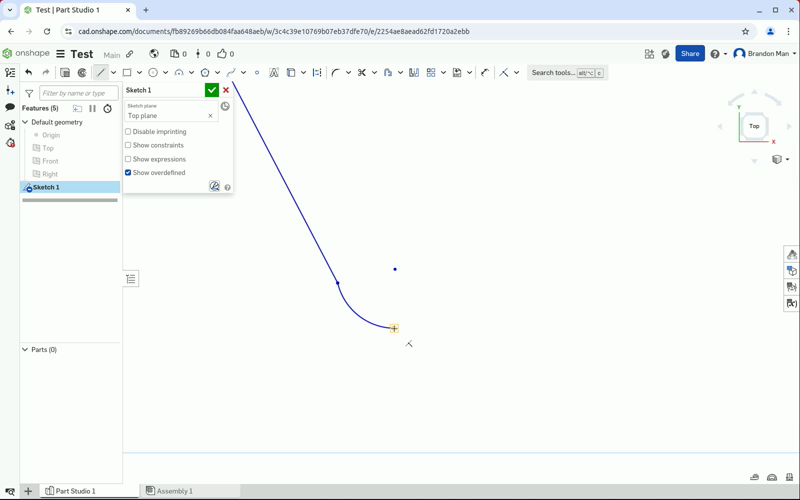
scroll(-6)
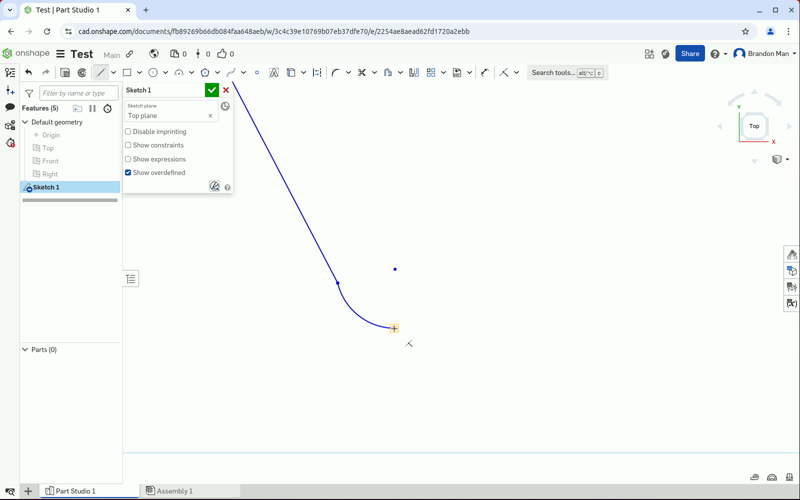
scroll(-6)
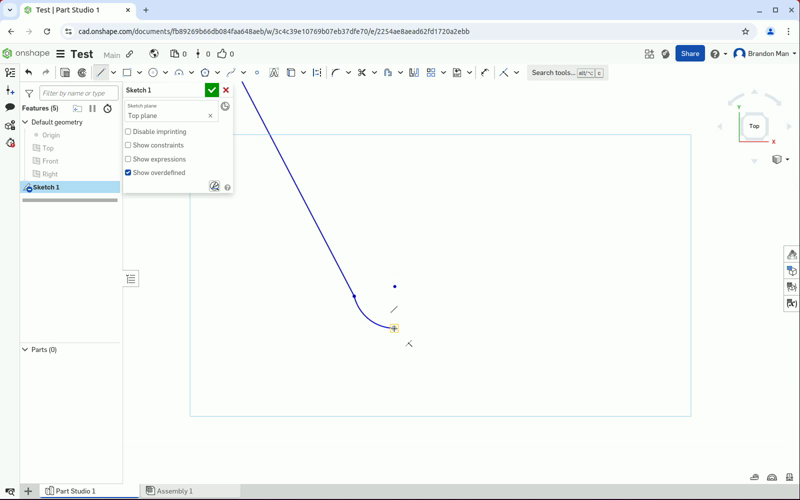
scroll(-6)
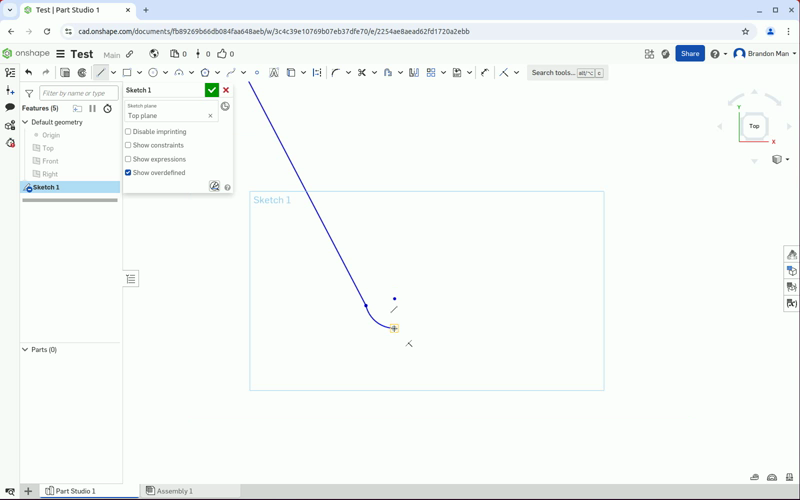
scroll(-6)
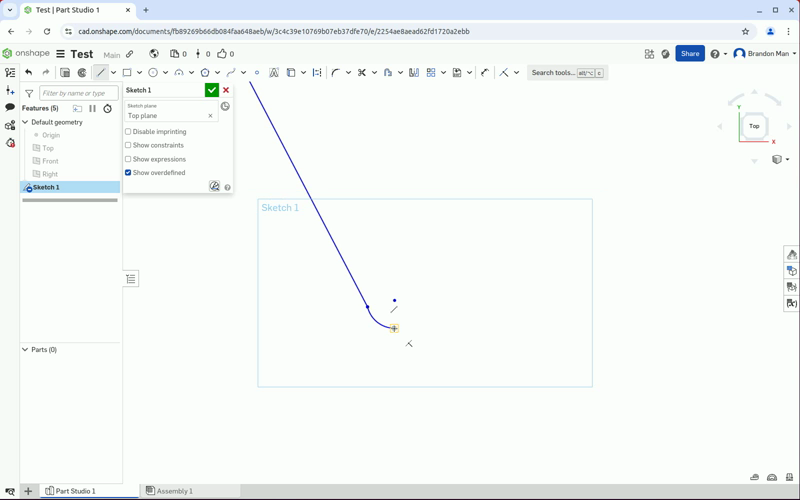
scroll(-6)
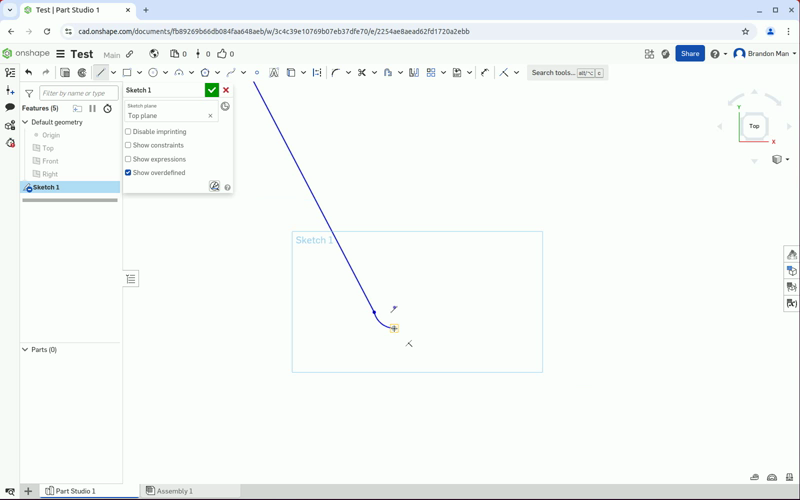
scroll(-6)
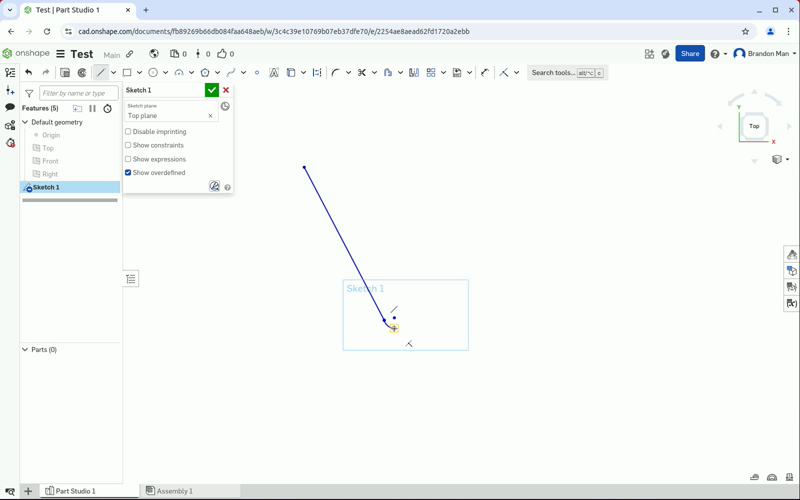
scroll(-6)
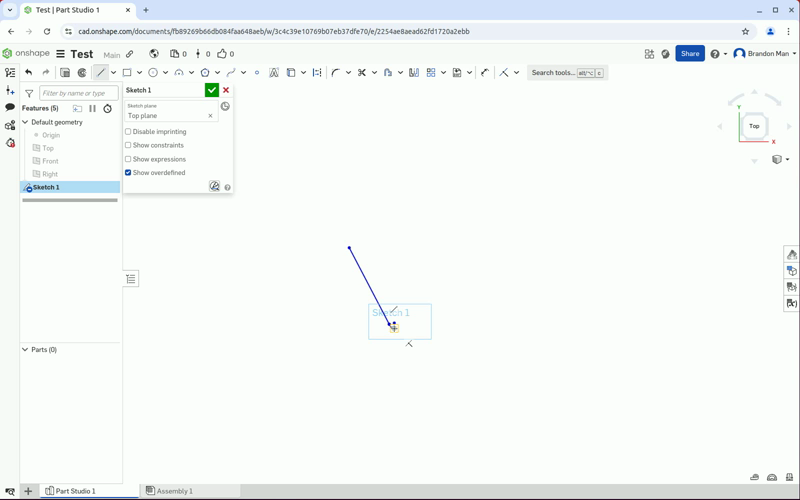
key_down(shift)
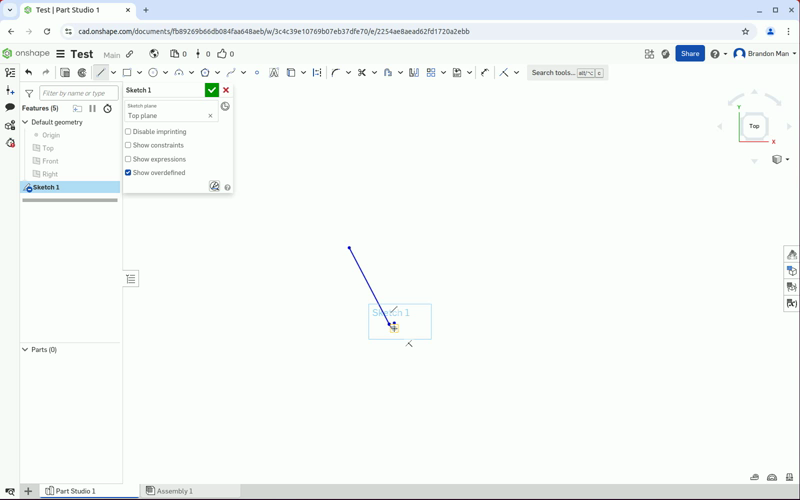
mouse_move(460, 328)
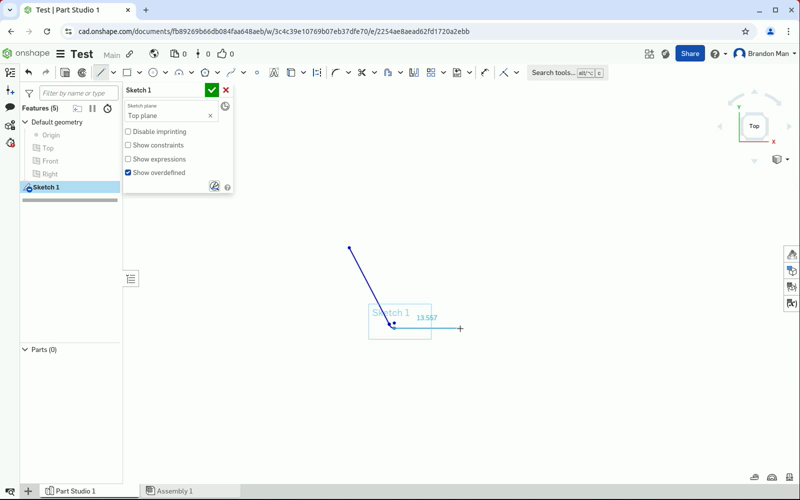
click(460, 328)
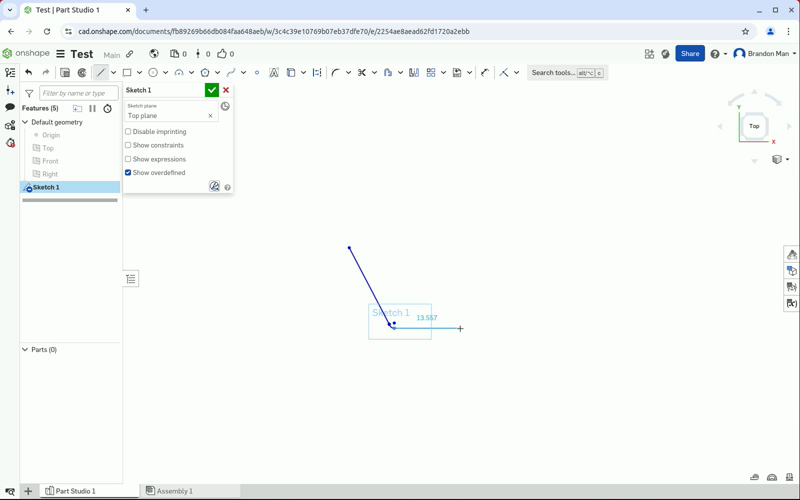
key_up(shift)
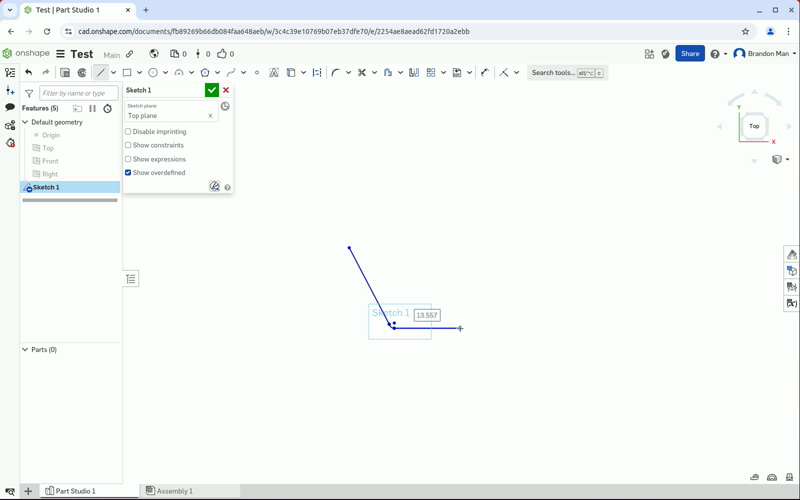
key_down(shift)
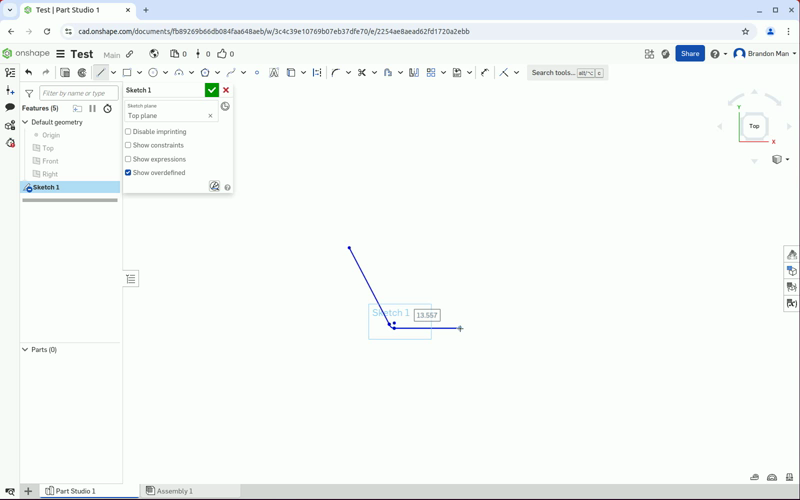
mouse_move(490, 328)
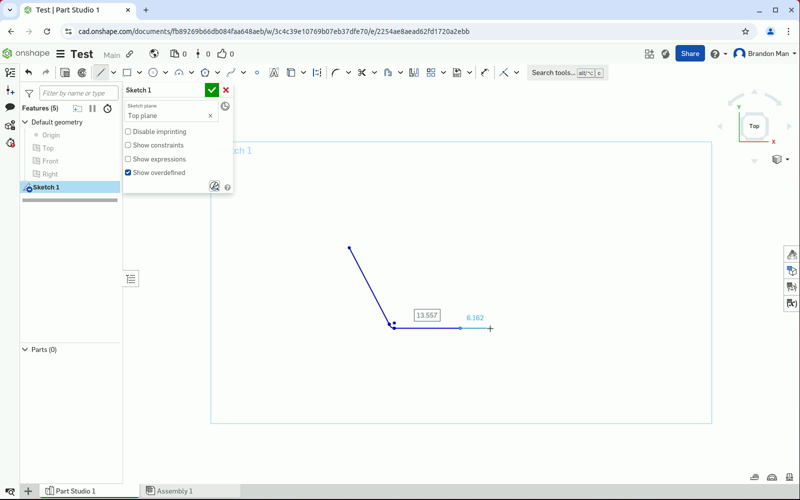
mouse_move(460, 320)
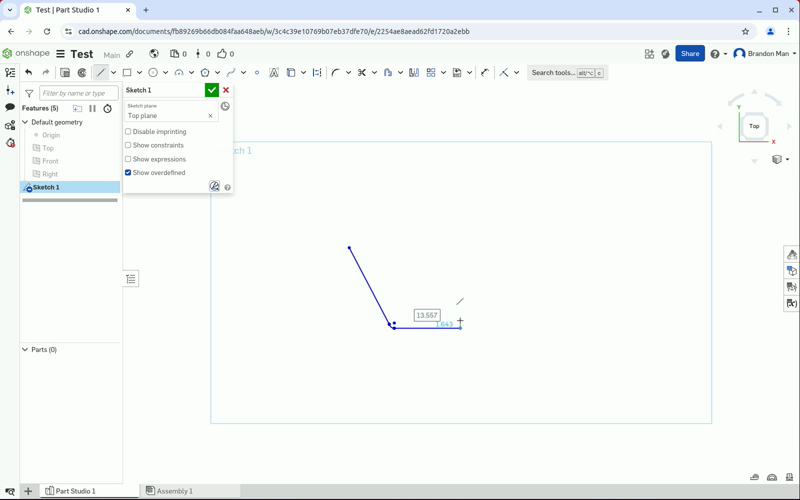
click(460, 320)
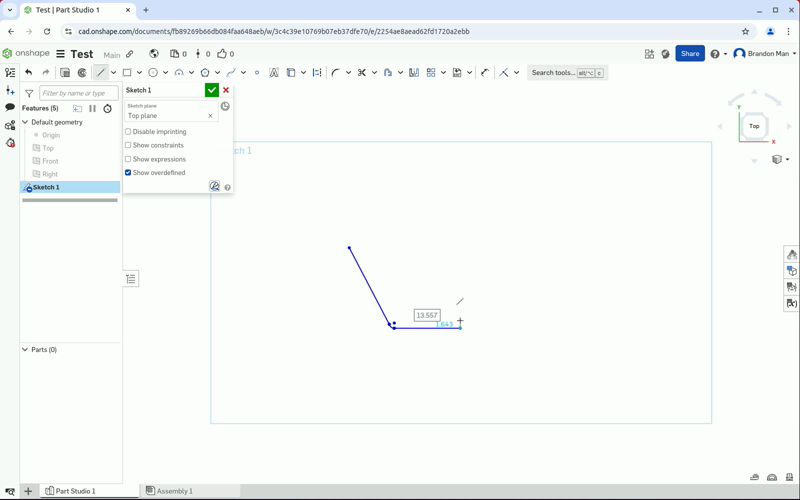
key_up(shift)
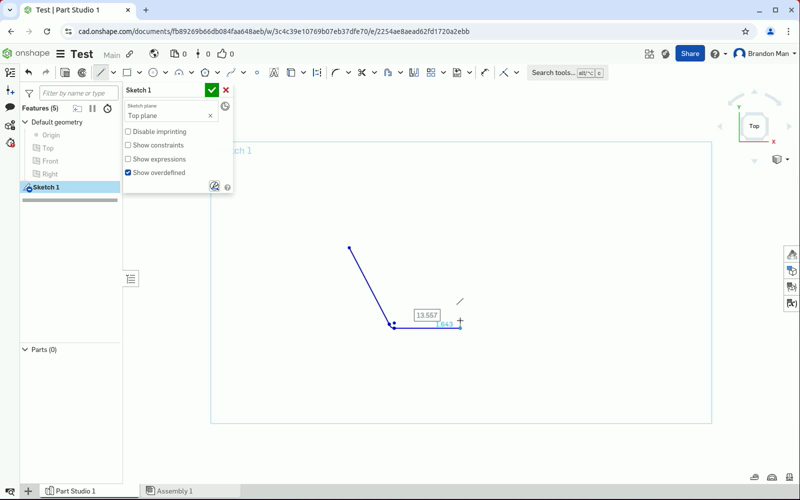
key(esc)
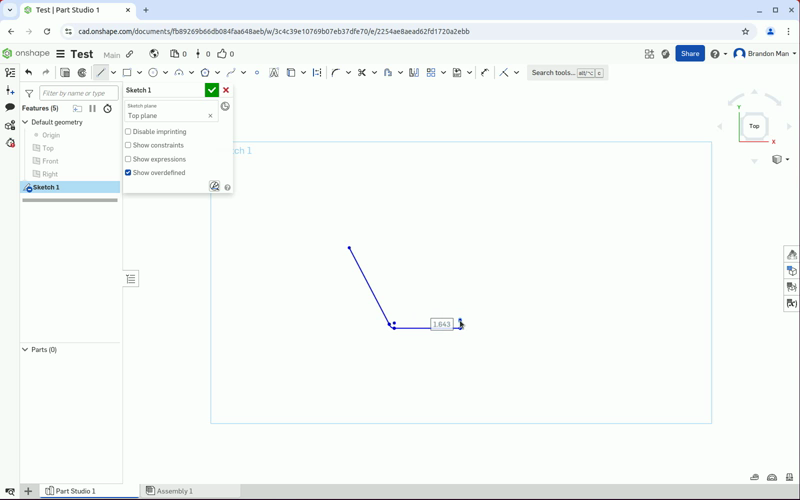
key(a)
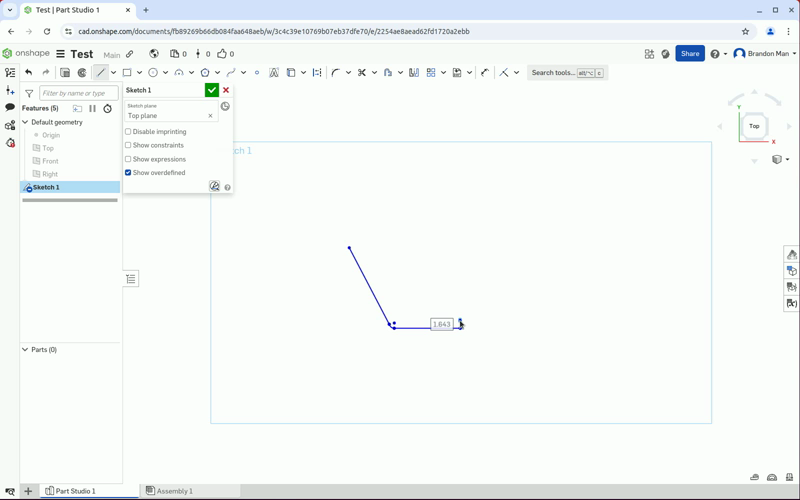
mouse_move(460, 320)
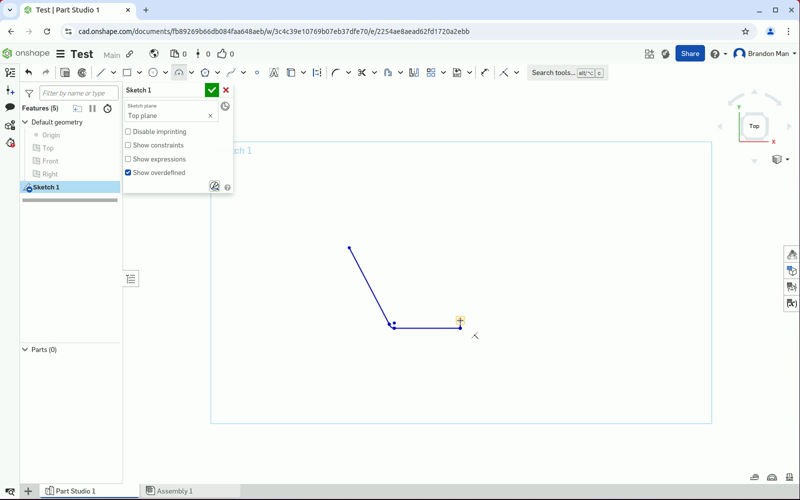
click(460, 320)
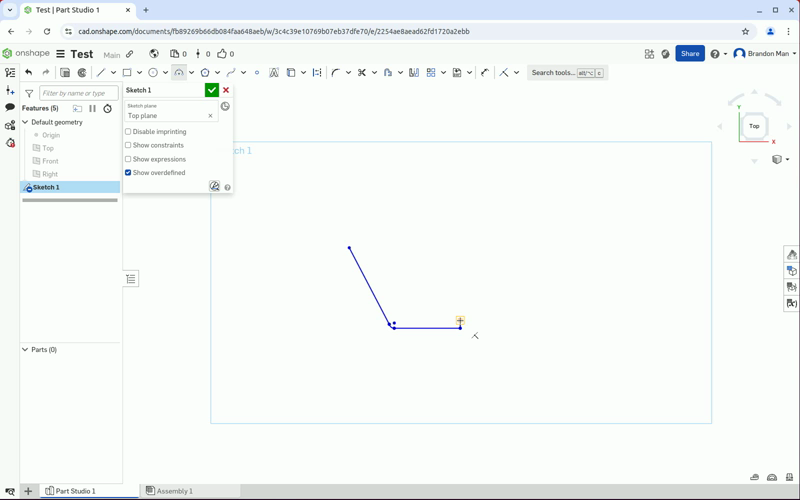
key_down(shift)
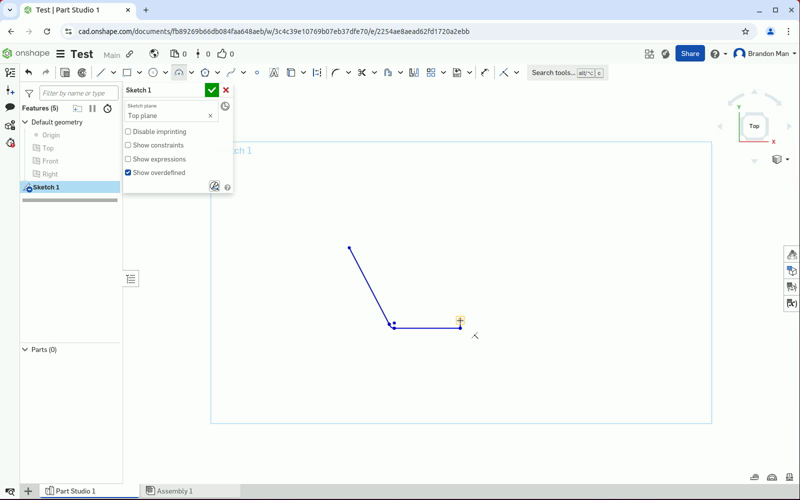
mouse_move(460, 292)
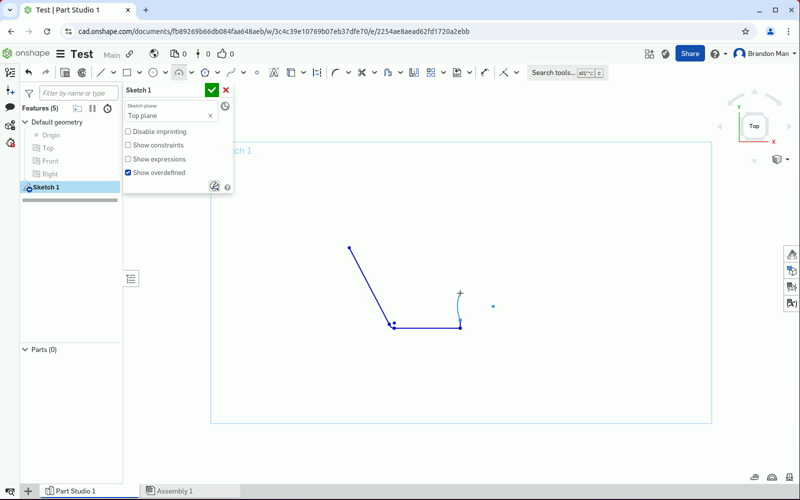
click(460, 292)
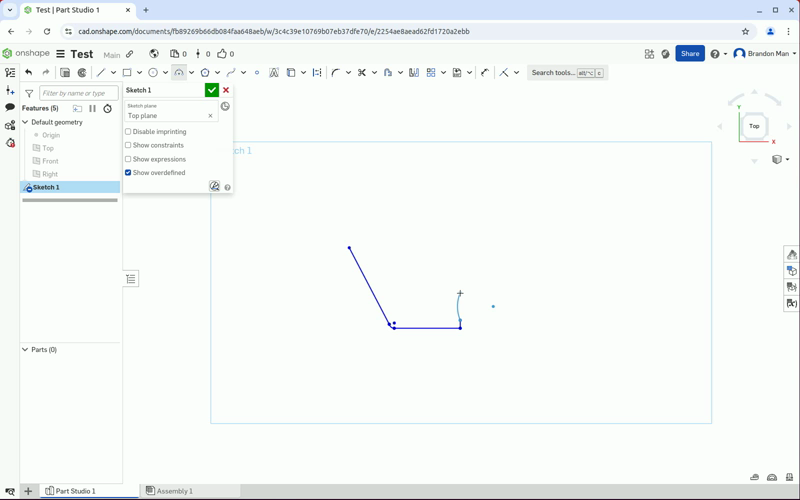
mouse_move(474, 306)
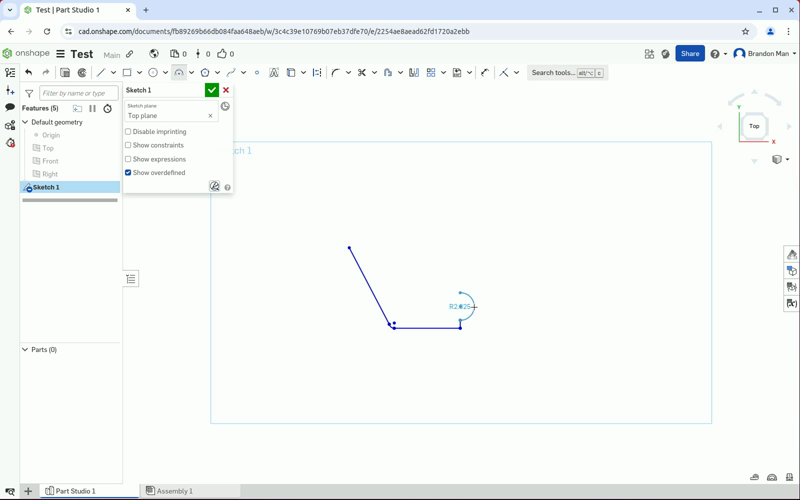
click(474, 306)
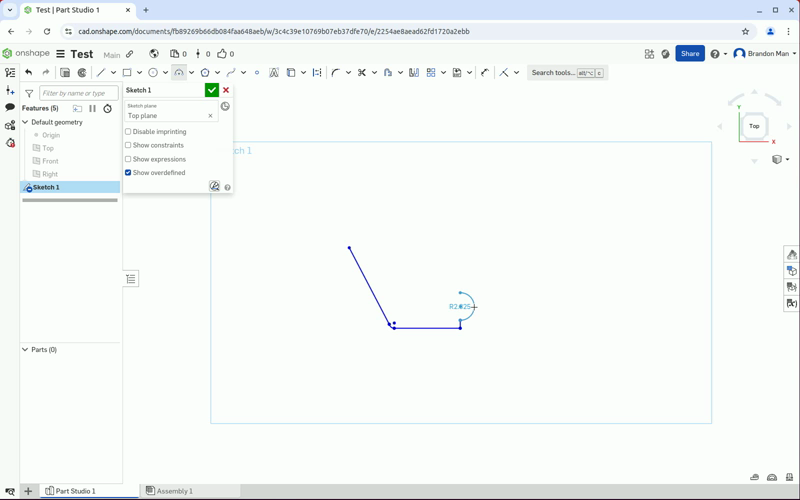
key_up(shift)
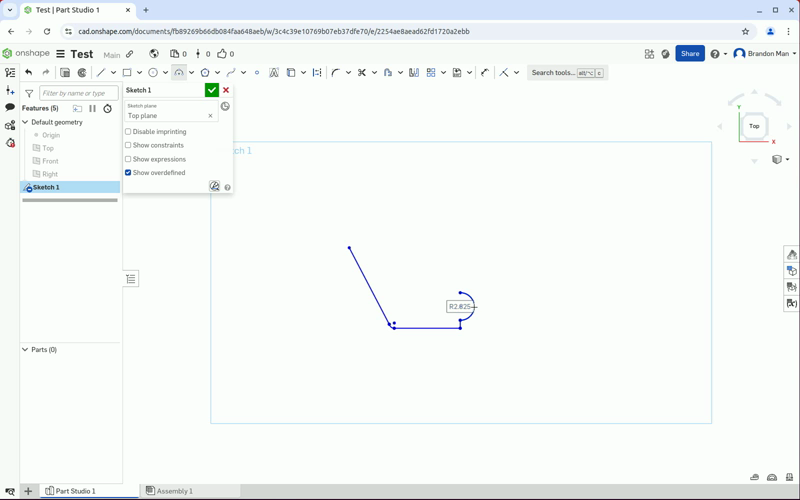
key(esc)
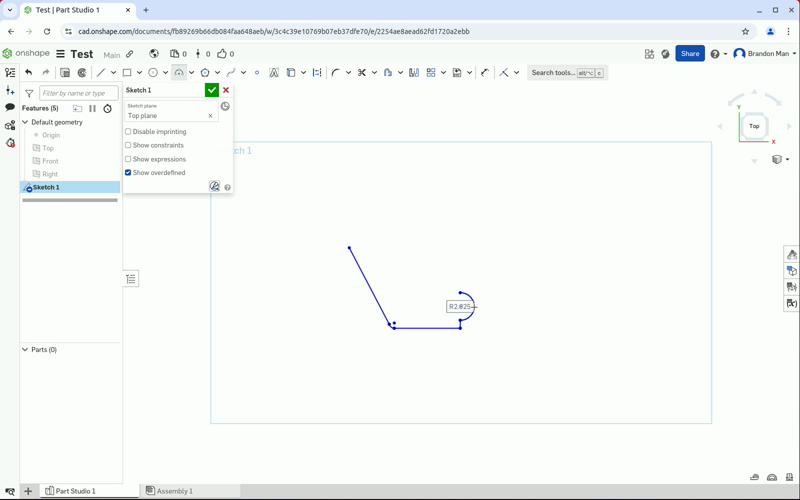
key(l)
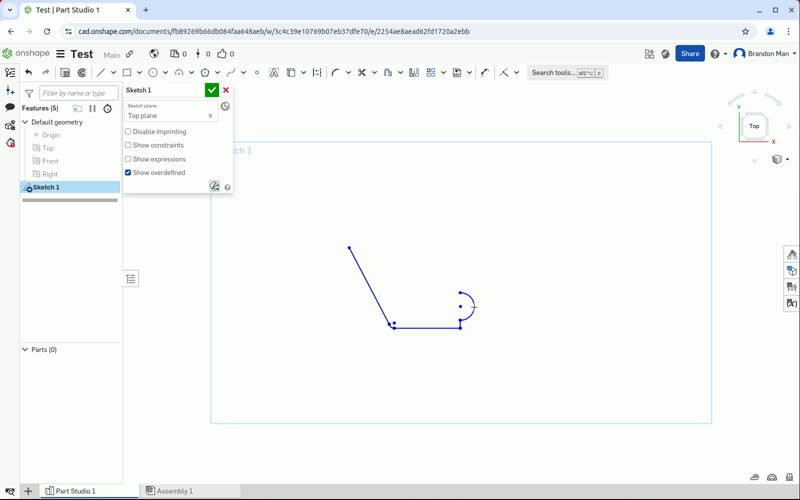
mouse_move(460, 292)
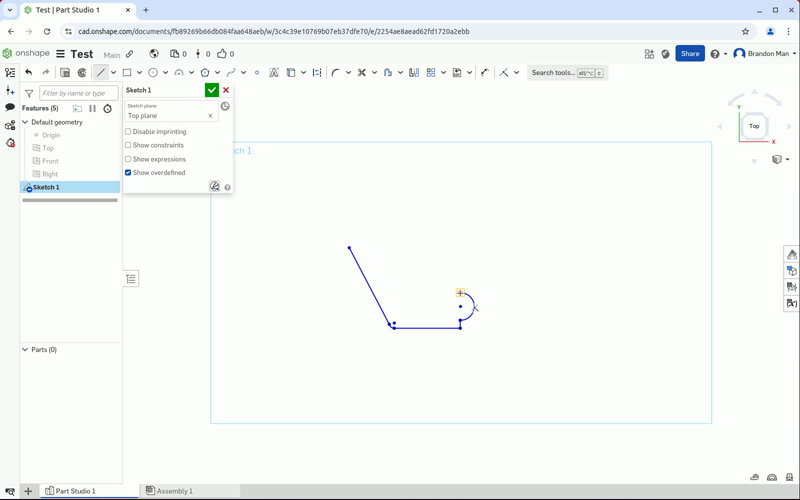
click(460, 292)
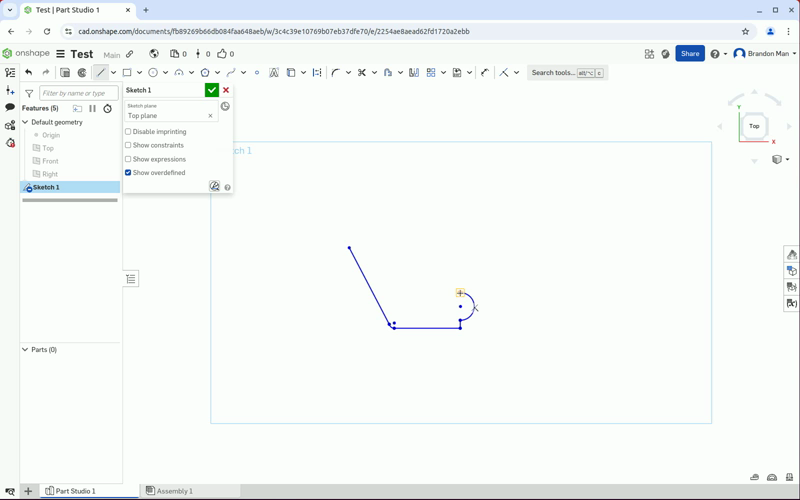
key_down(shift)
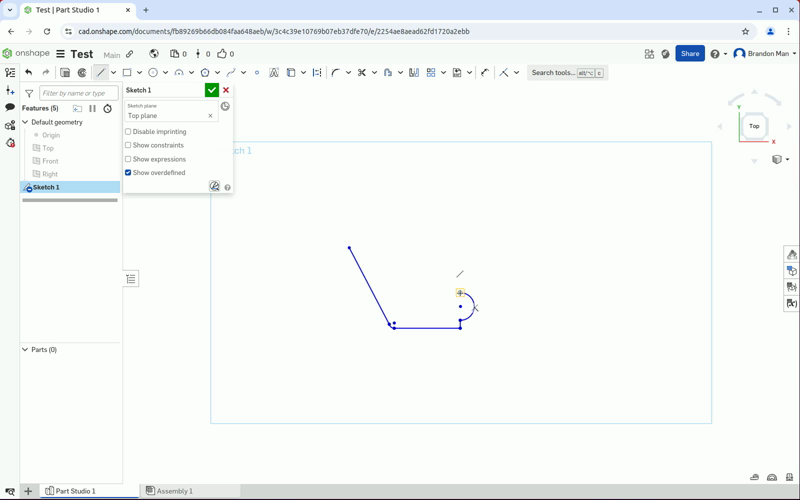
mouse_move(490, 292)
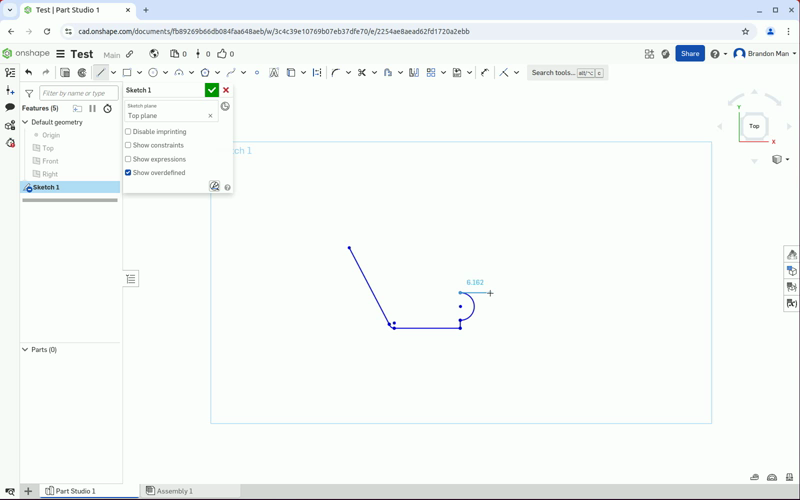
mouse_move(460, 237)
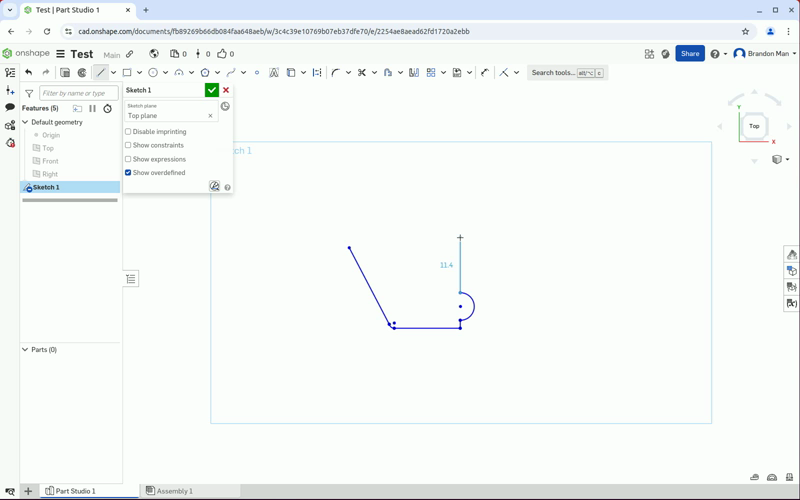
click(460, 237)
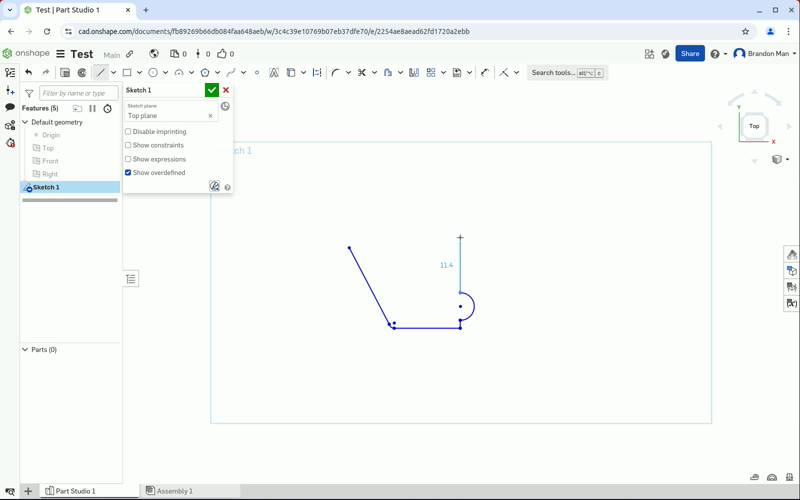
key_up(shift)
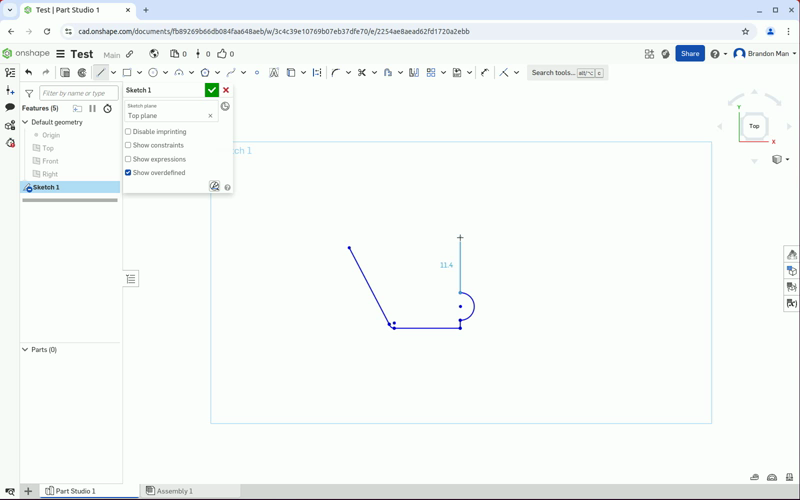
key_down(shift)
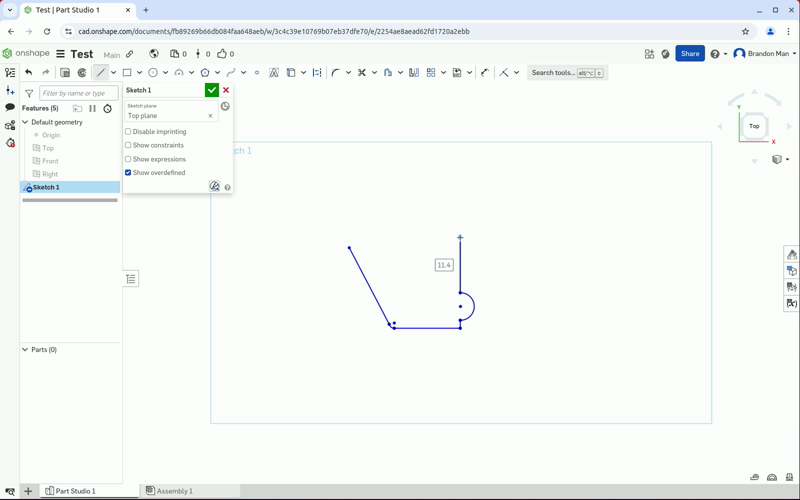
mouse_move(356, 237)
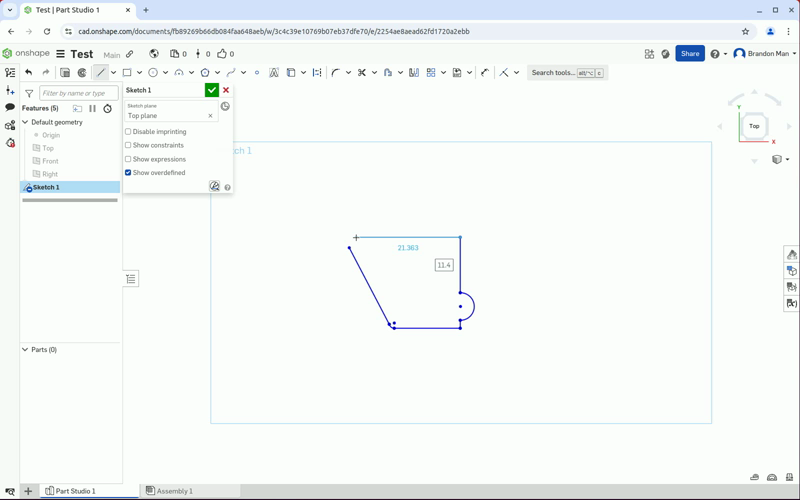
click(356, 237)
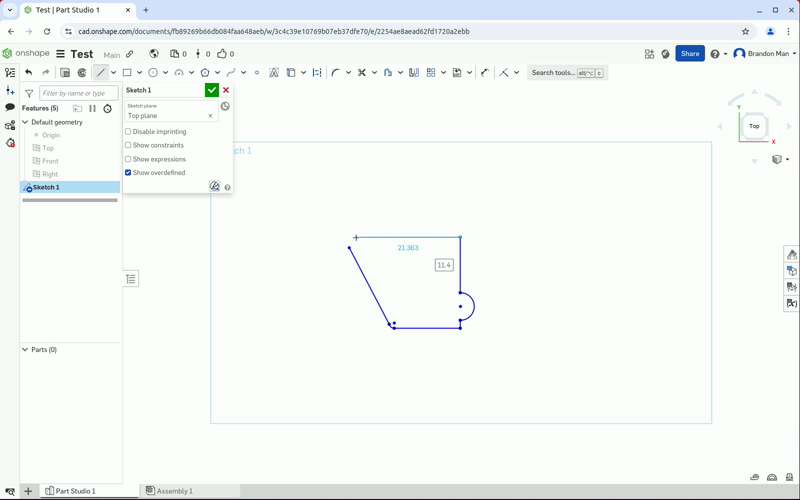
key_up(shift)
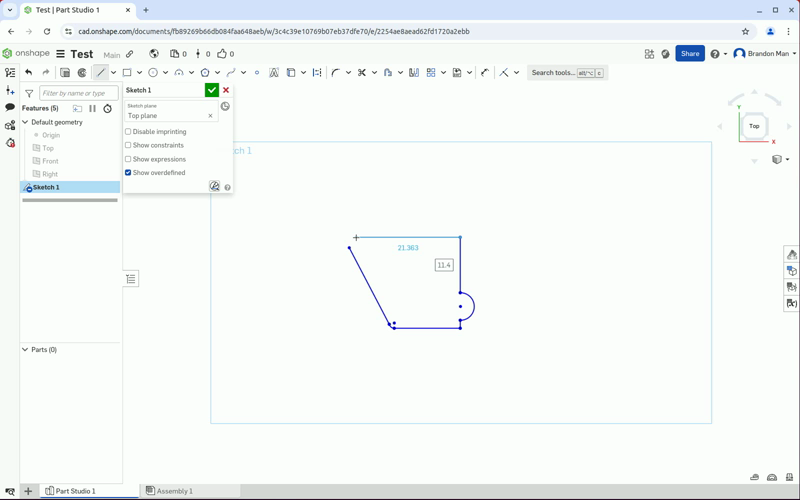
key(esc)
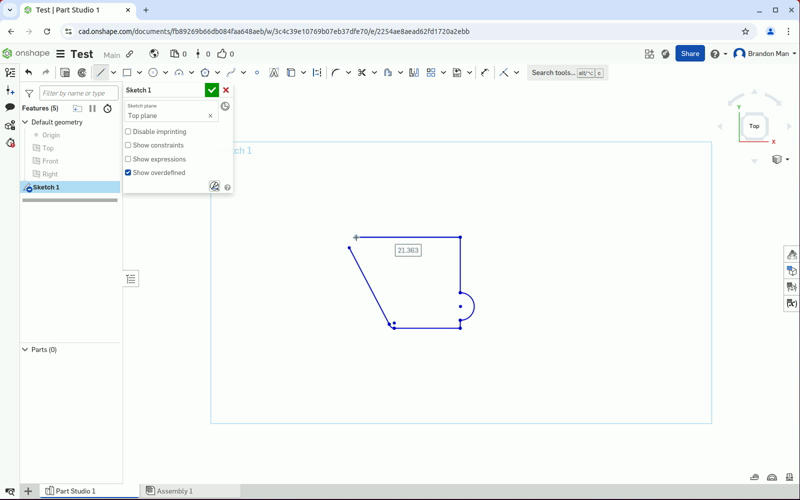
key(a)
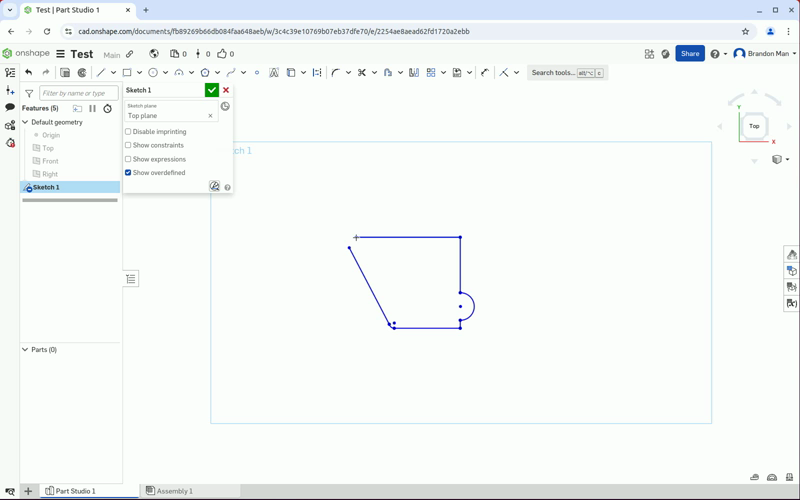
mouse_move(356, 237)
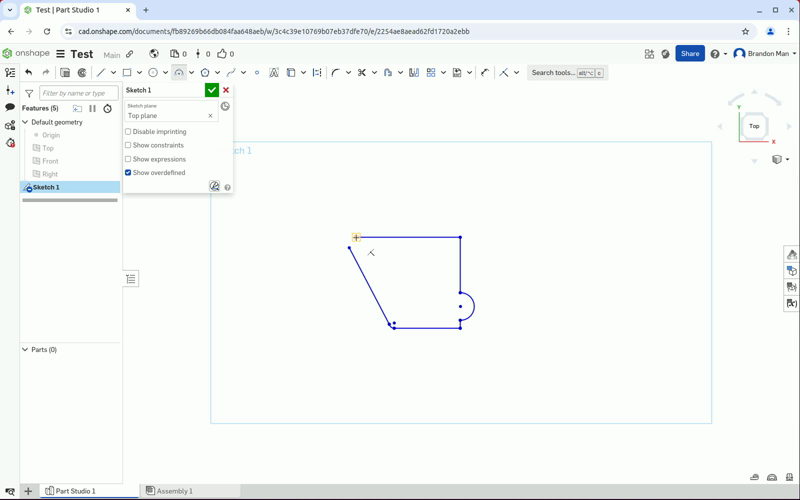
click(356, 237)
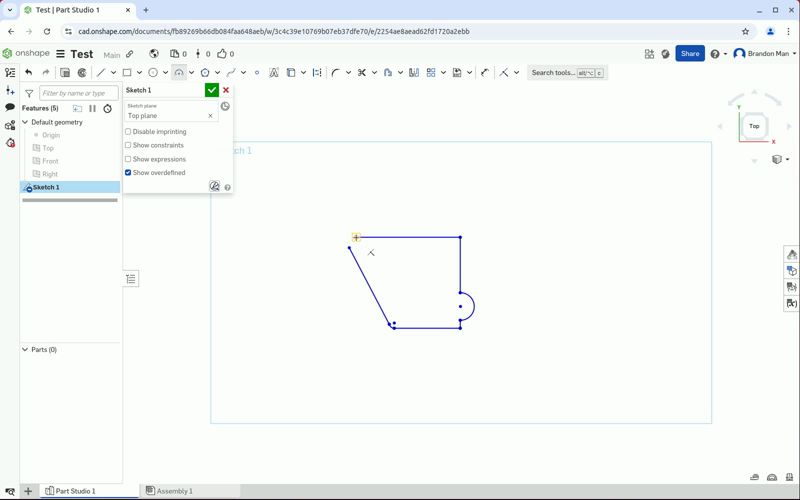
mouse_move(349, 247)
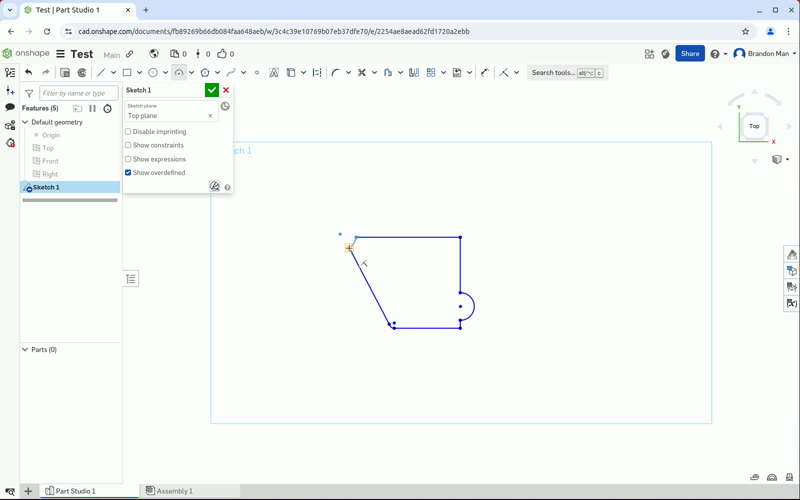
click(349, 247)
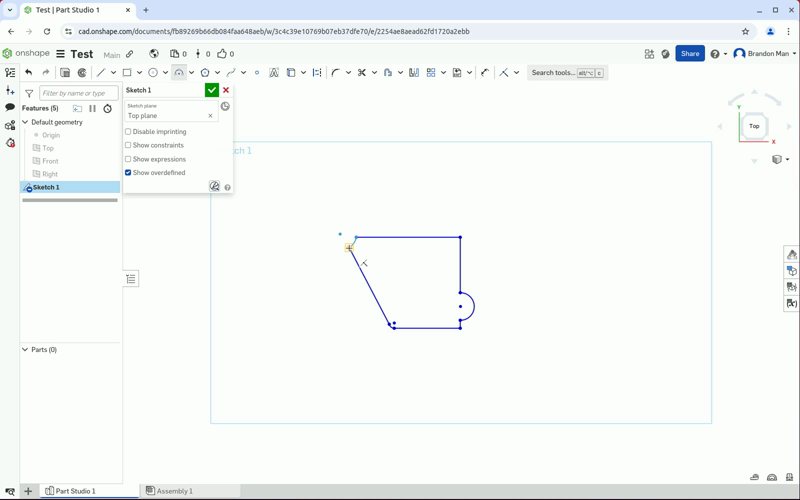
key_down(shift)
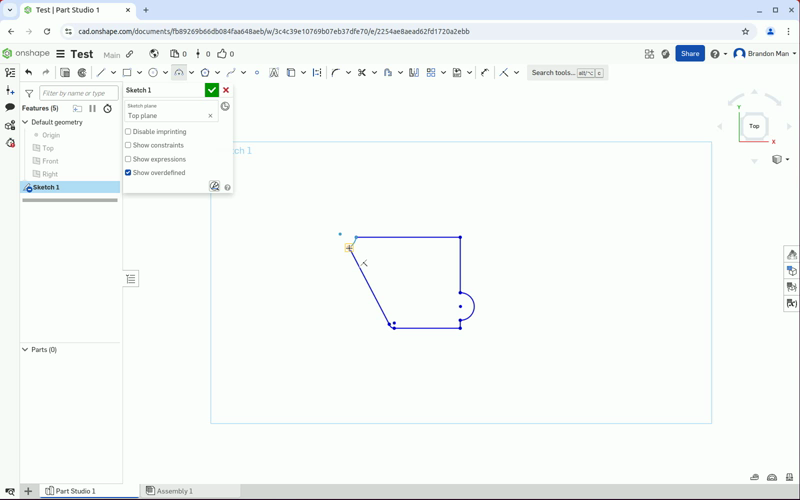
mouse_move(349, 240)
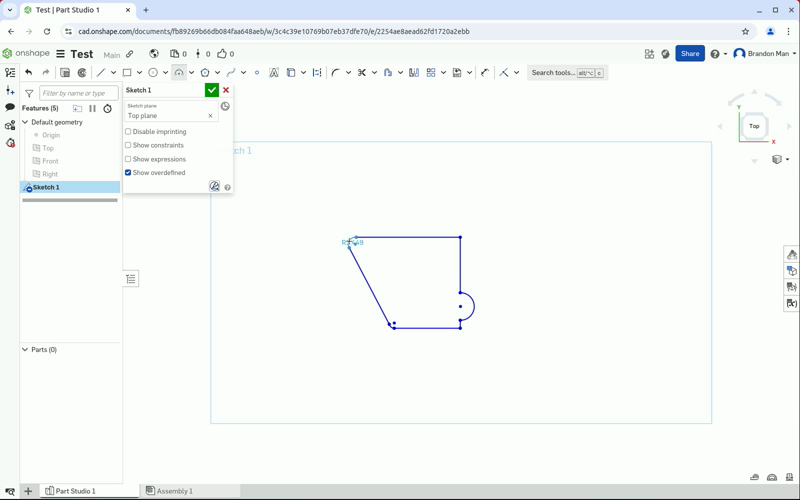
click(349, 240)
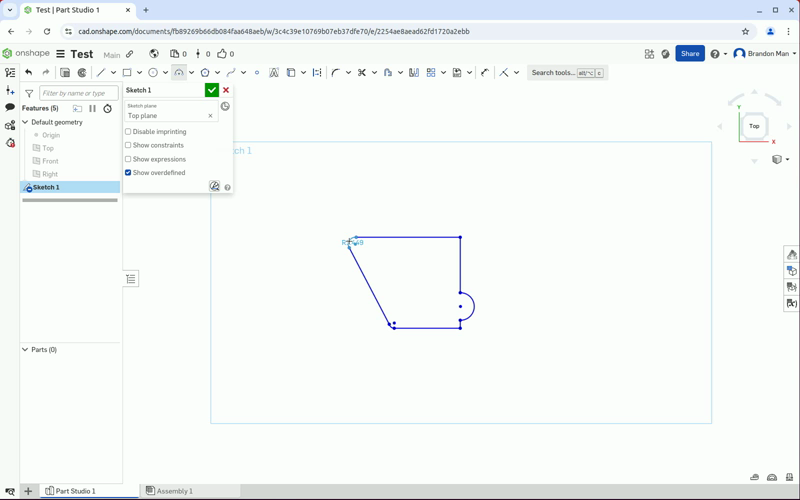
key_up(shift)
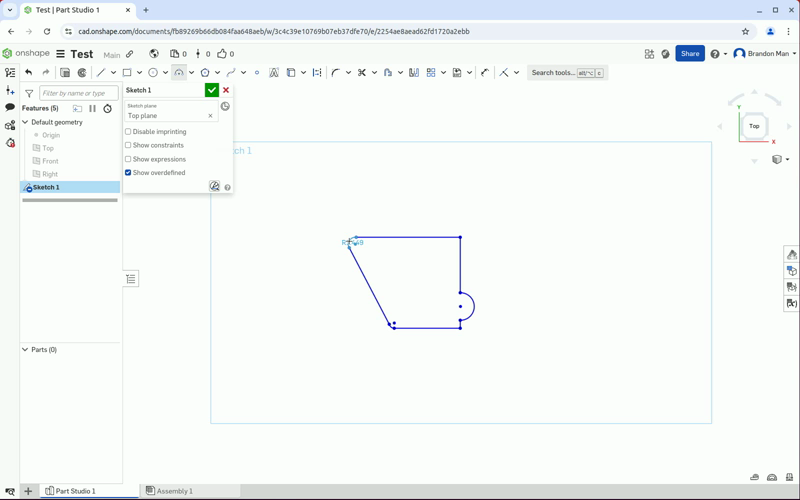
key(esc)
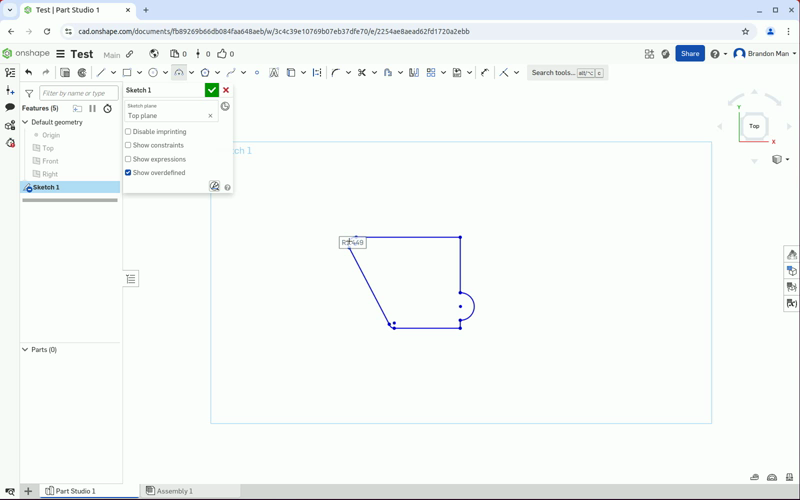
key(c)
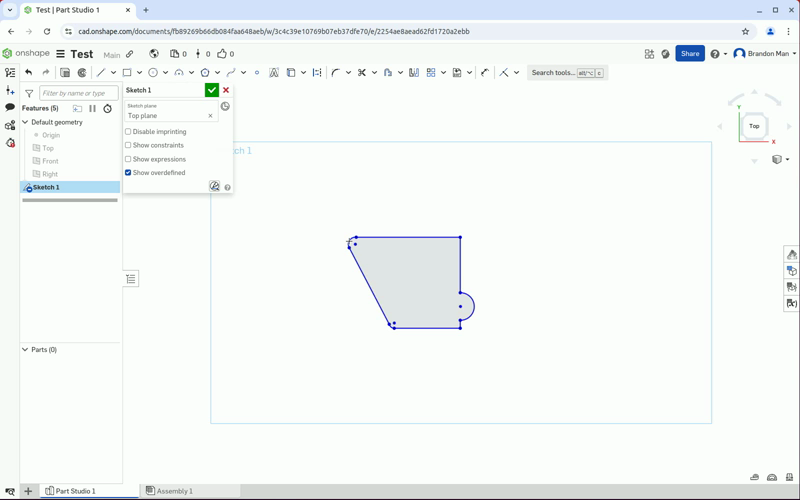
key_down(shift)
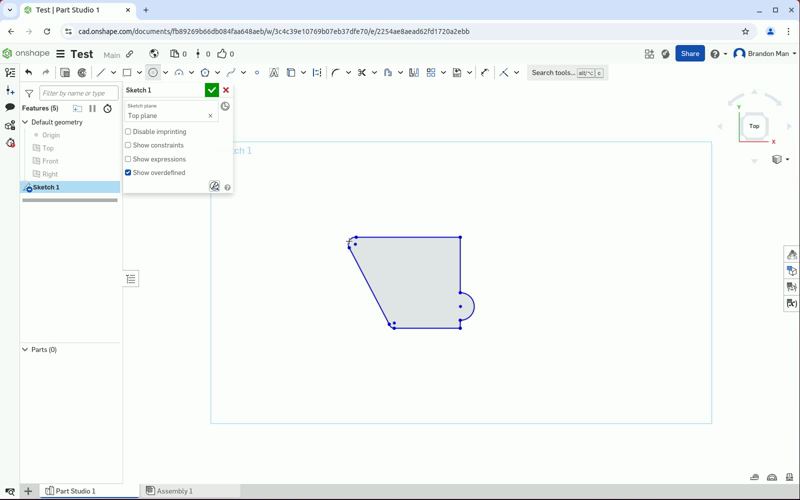
mouse_move(379, 258)
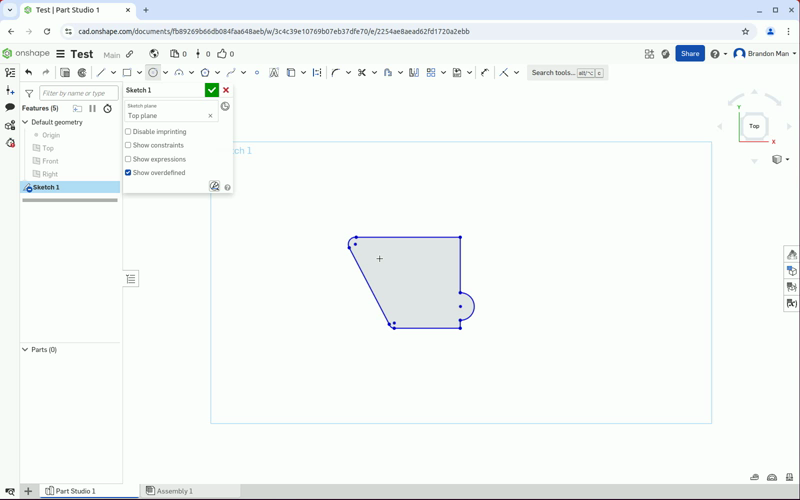
click(379, 258)
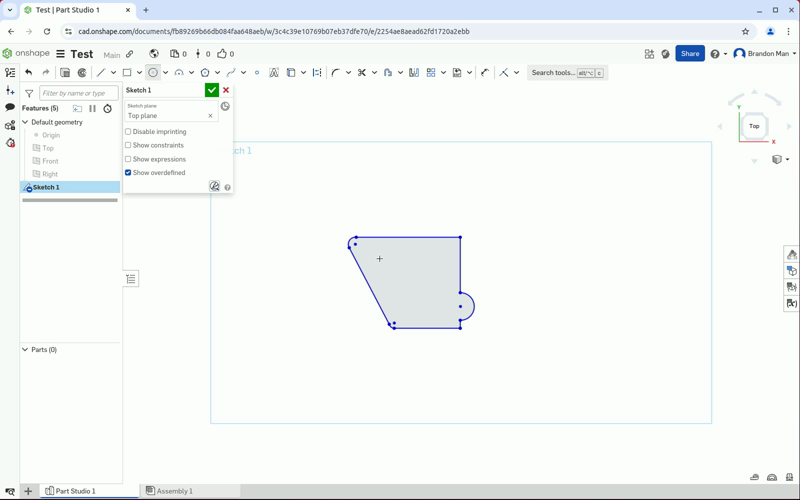
key_up(shift)
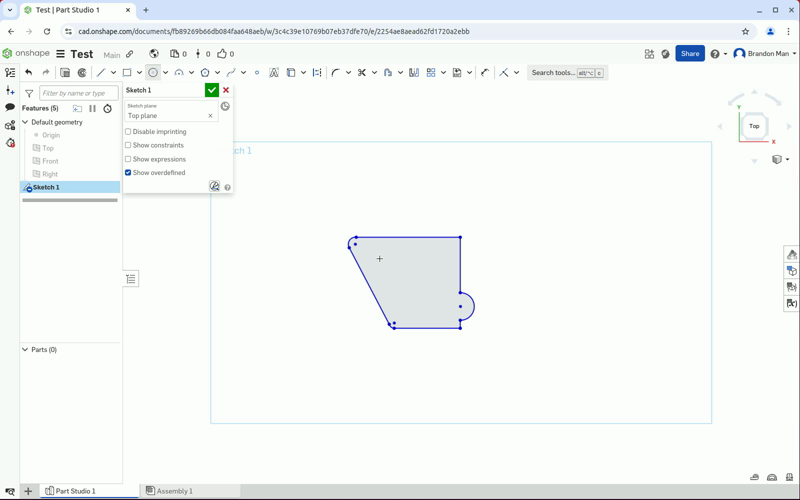
mouse_move(394, 258)
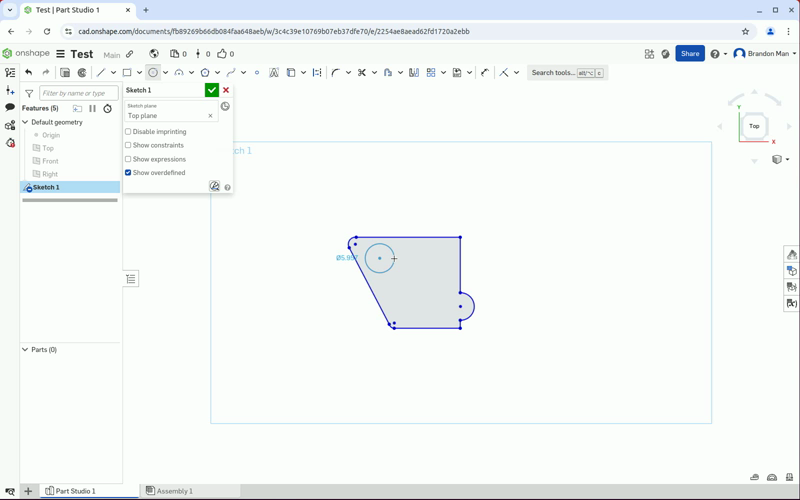
click(394, 258)
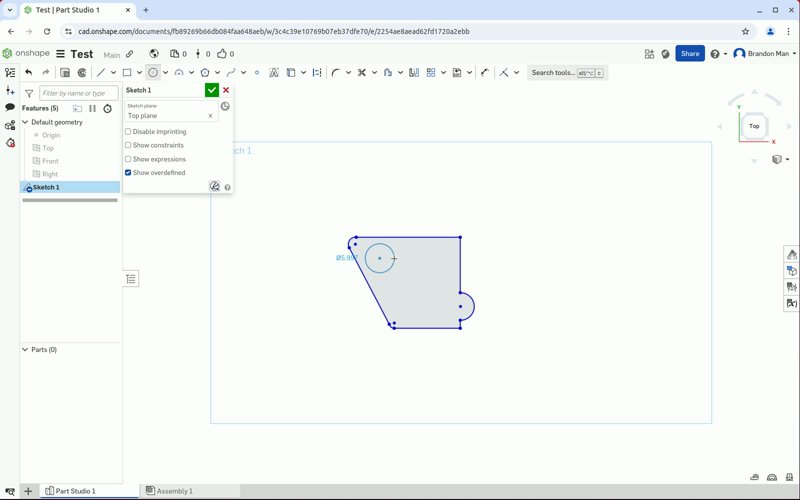
key(esc)
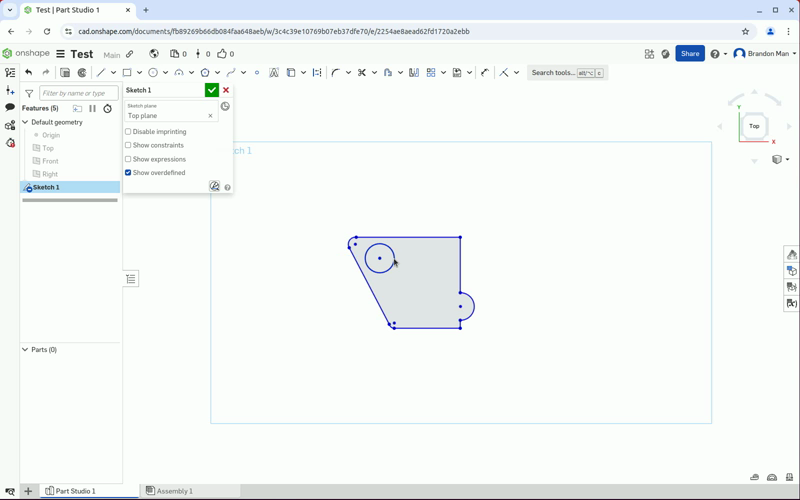
mouse_move(449, 274)
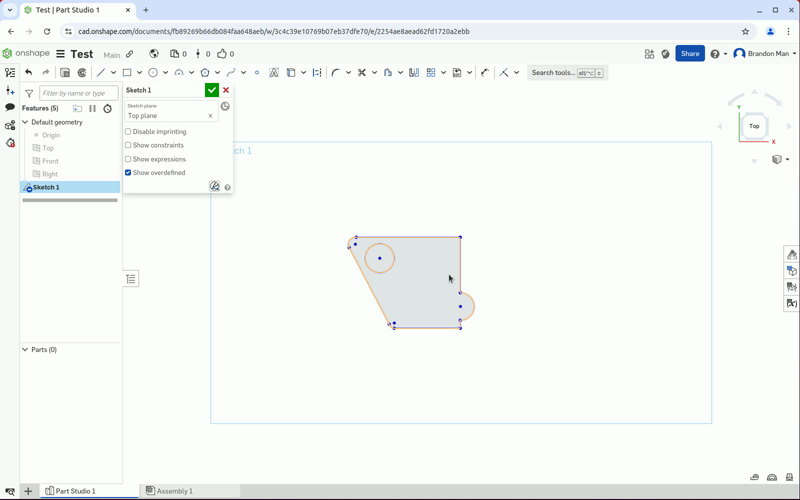
click(449, 274)
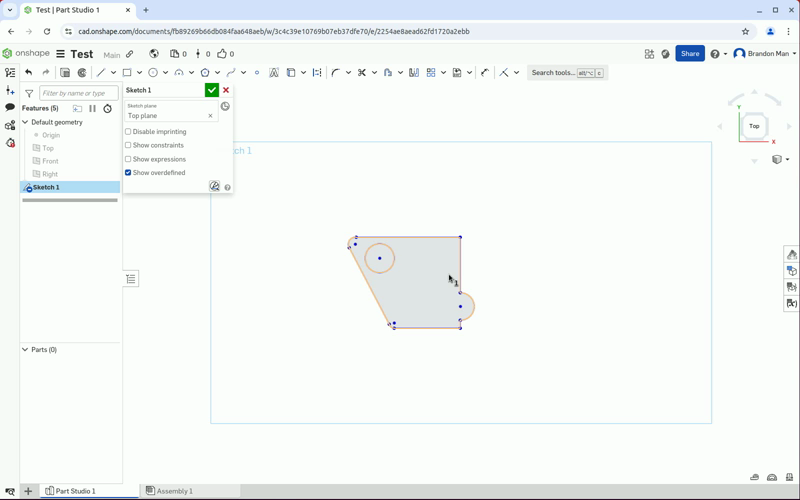
mouse_move(73, 352)
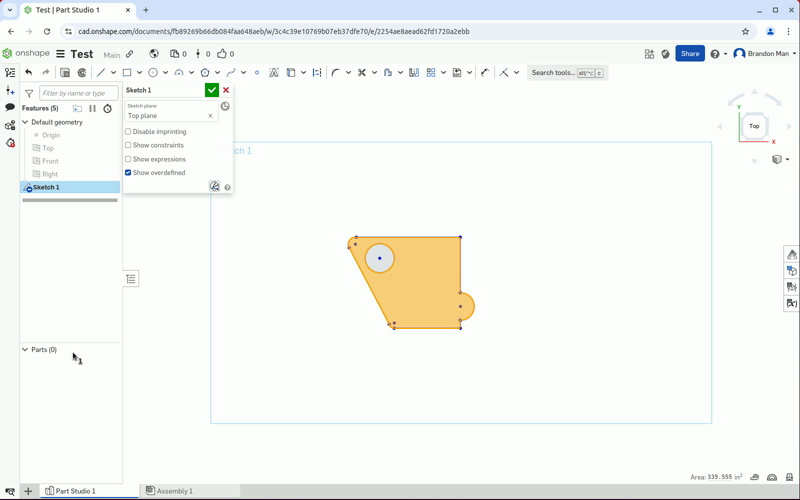
key(shift+y)
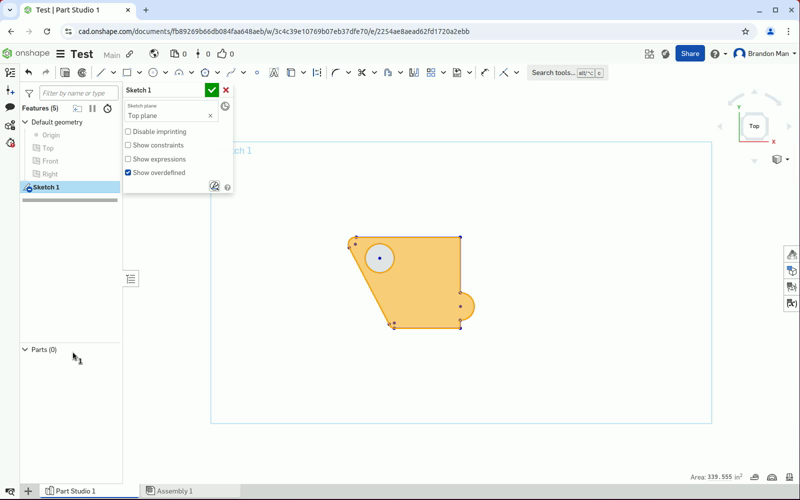
key(shift+e)
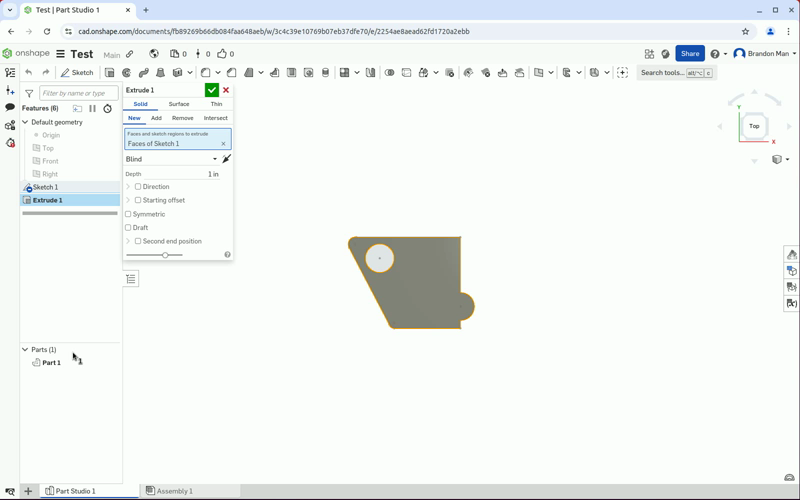
mouse_move(143, 106)
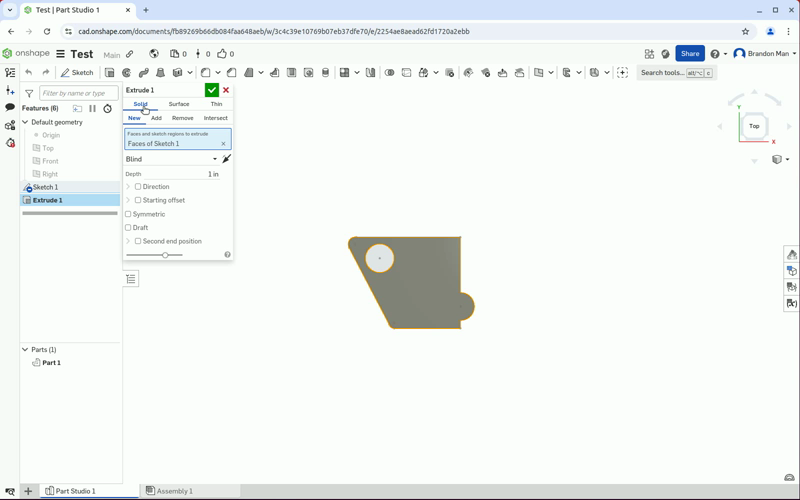
click(143, 106)
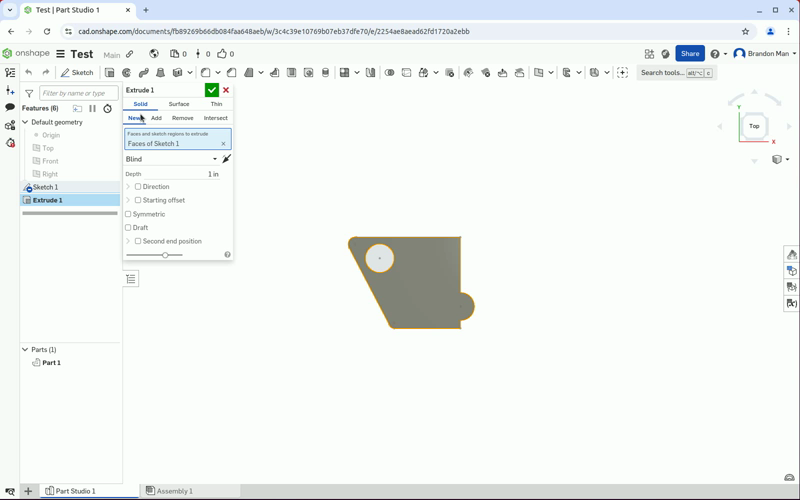
mouse_move(137, 120)
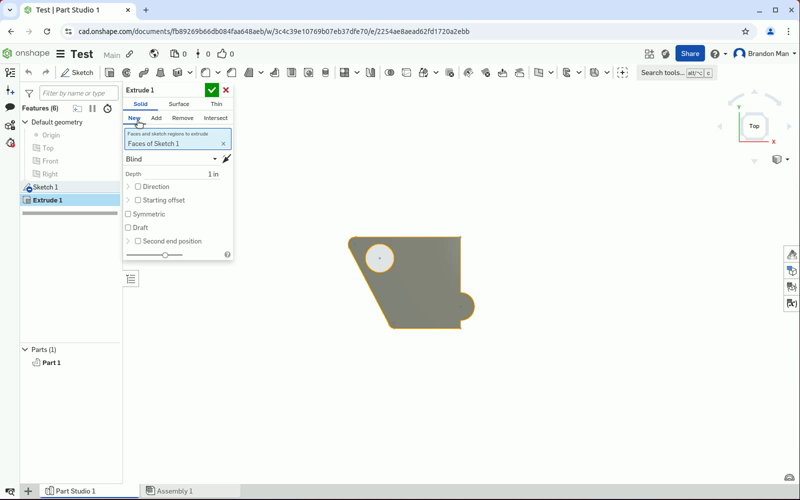
click(137, 120)
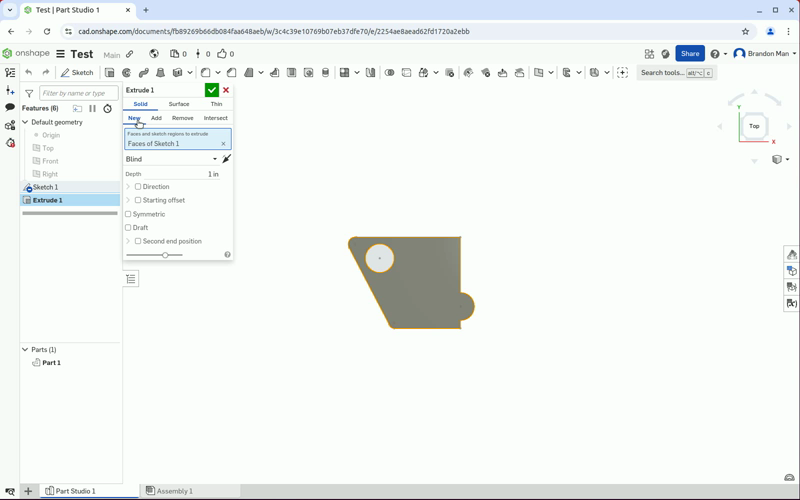
key(tab, 4)
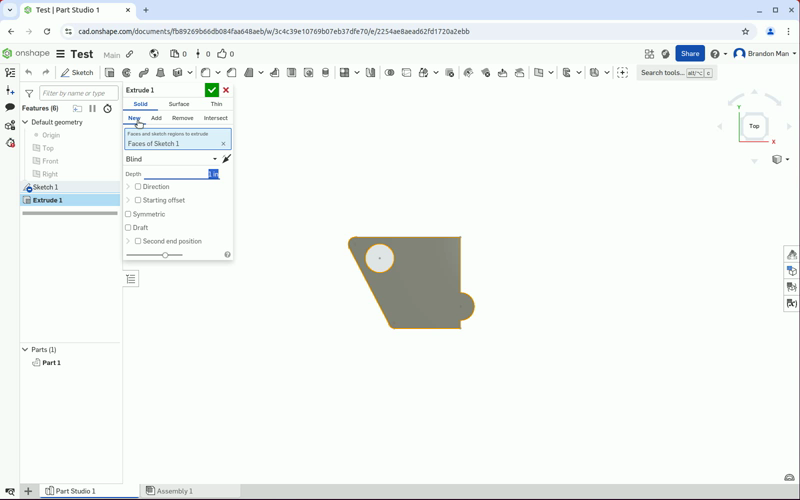
text(1.444)
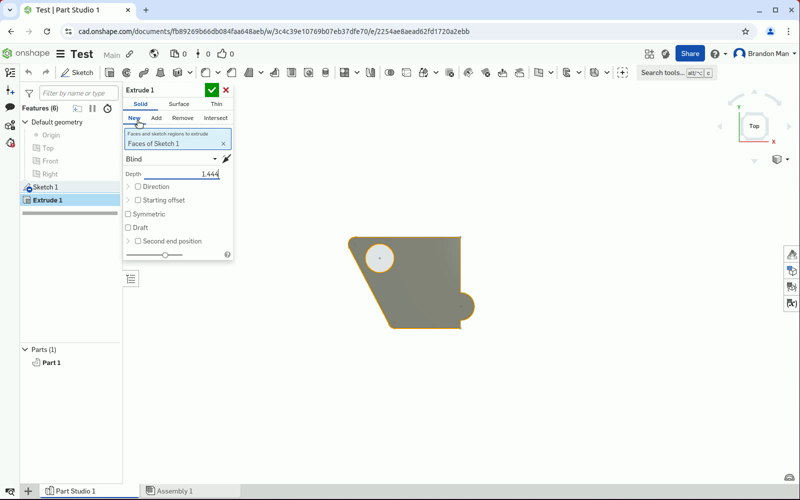
key(enter)
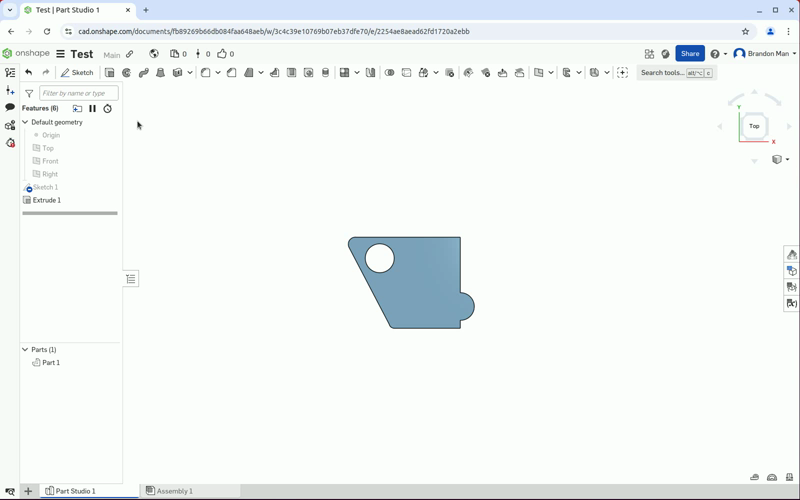
key(shift+h)
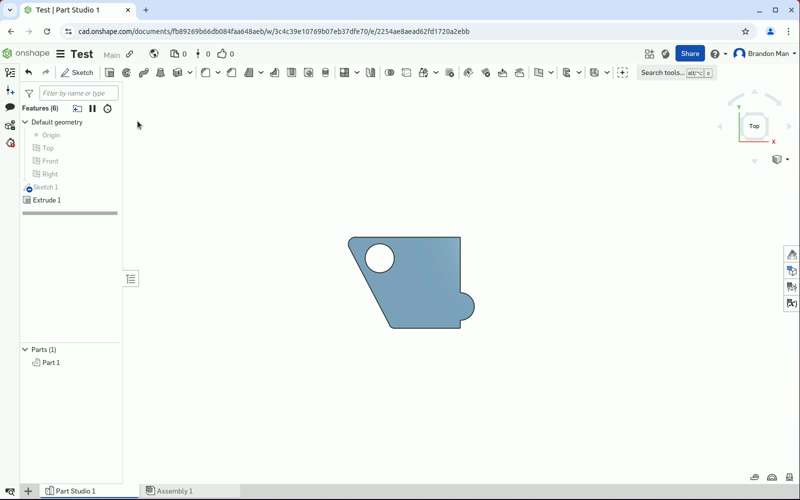
key(shift+h)
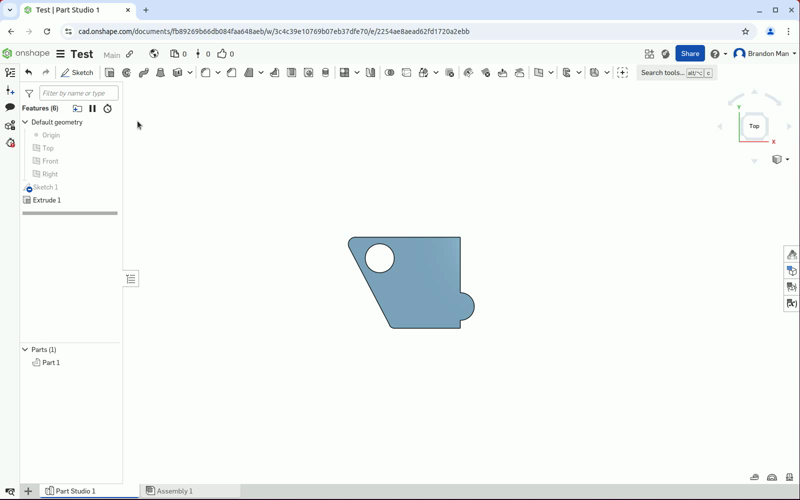
mouse_move(73, 189)
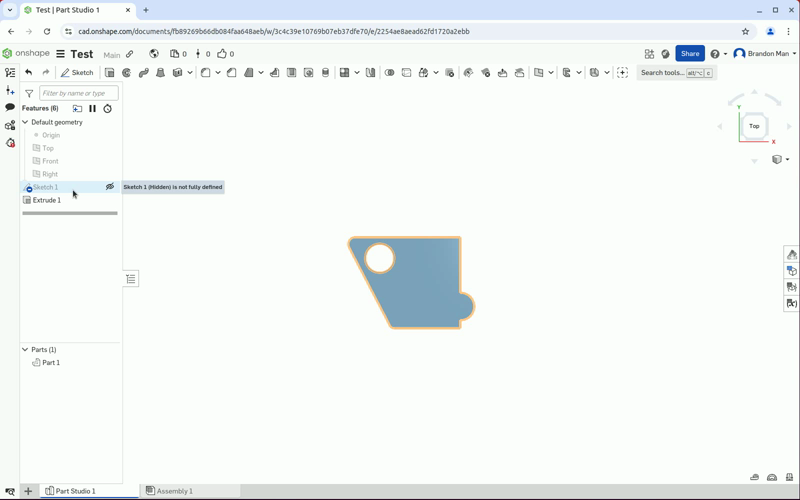
click(73, 189)
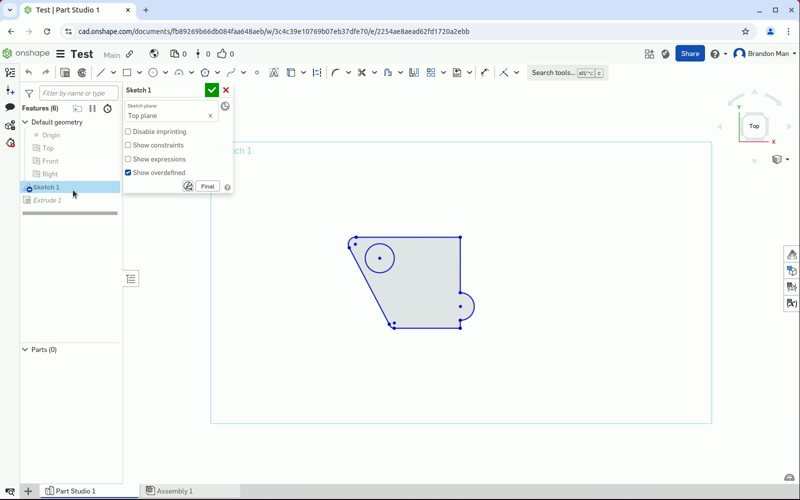
mouse_move(229, 92)
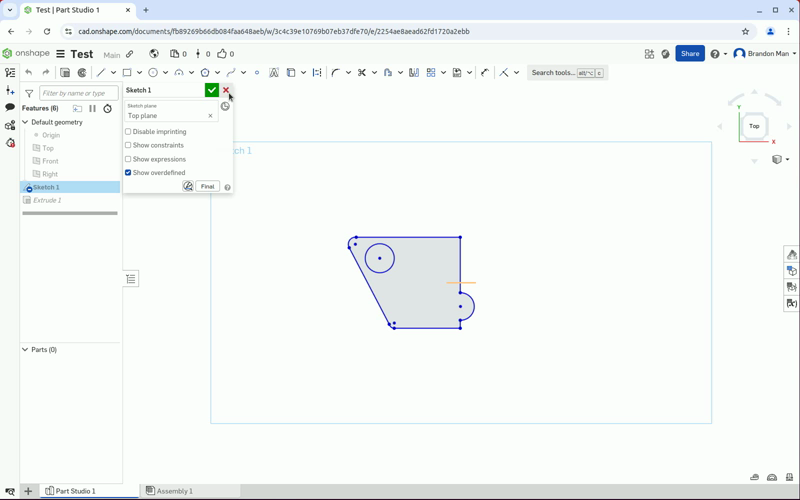
click(229, 92)
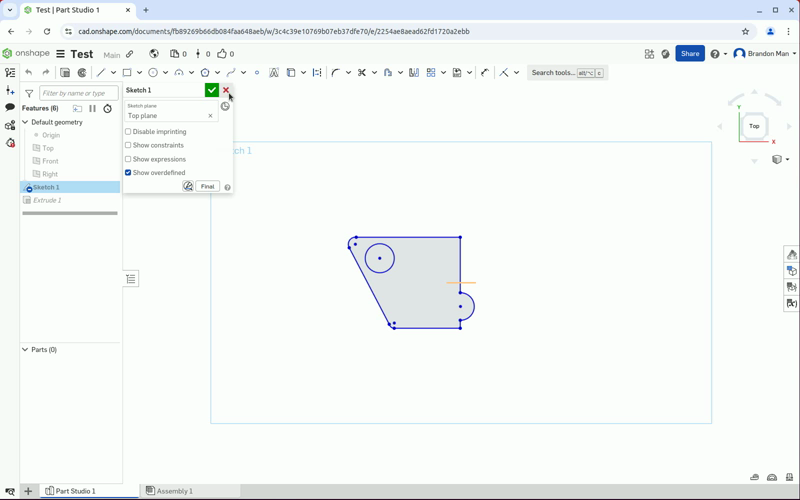
key(shift+s)
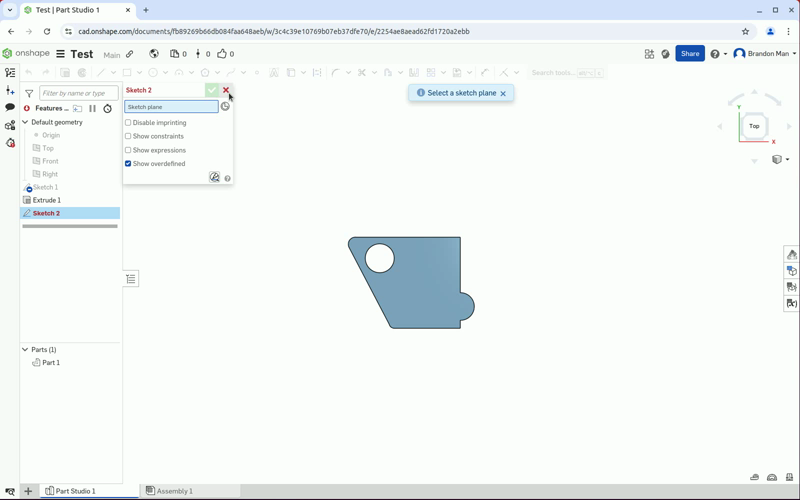
mouse_move(73, 150)
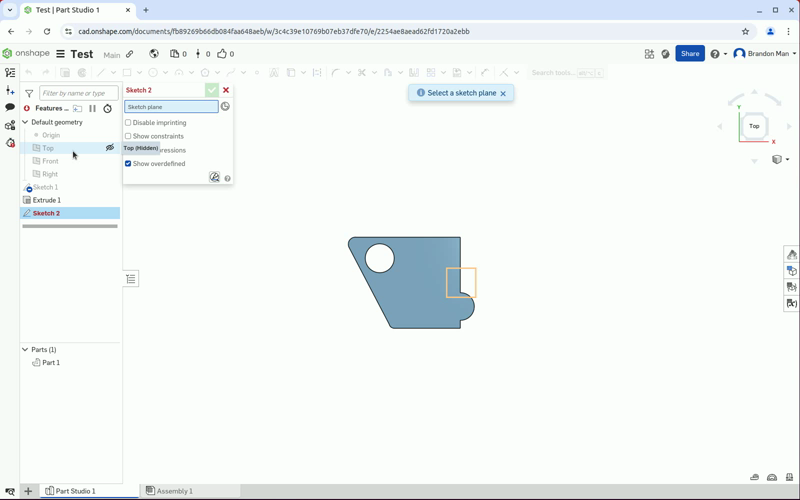
click(73, 150)
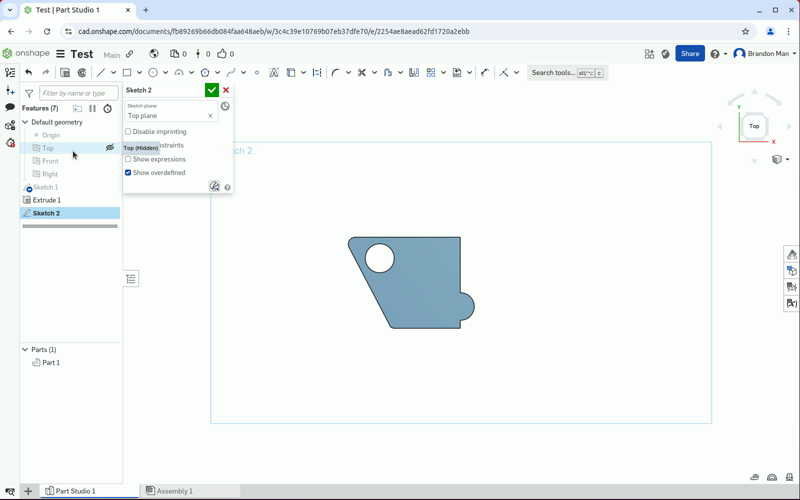
mouse_move(73, 352)
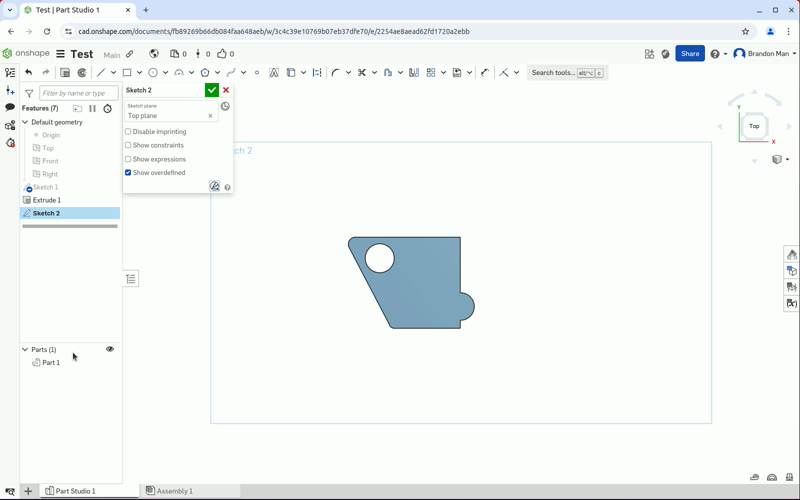
key(y)
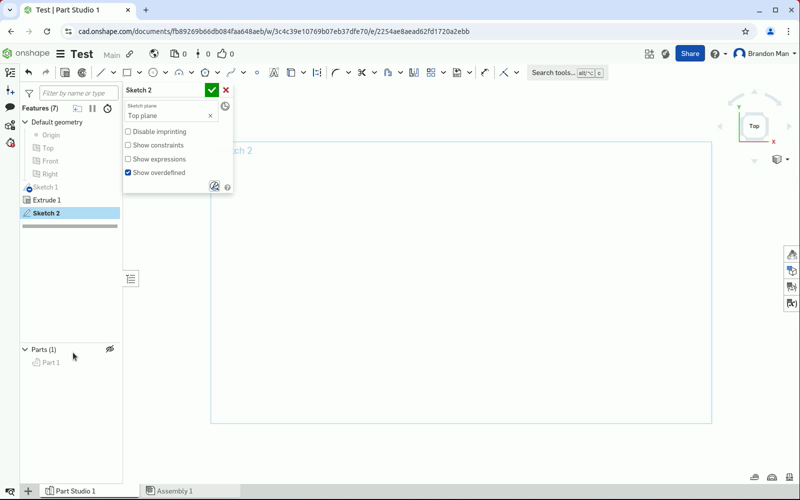
key(l)
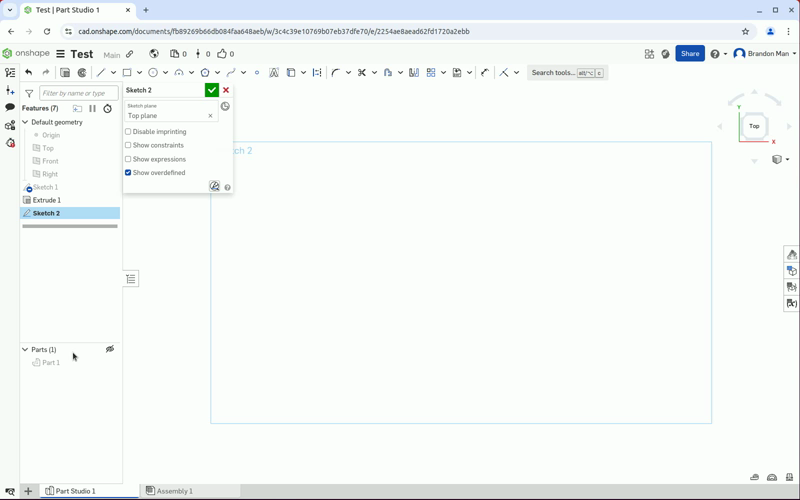
key_down(shift)
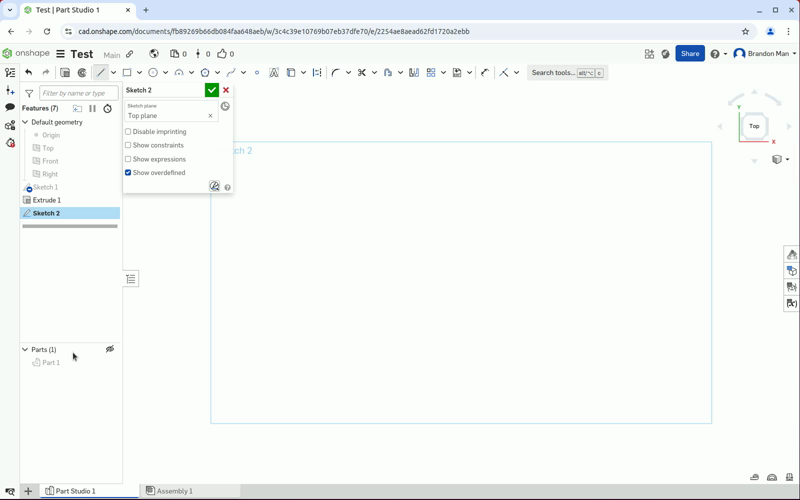
mouse_move(460, 327)
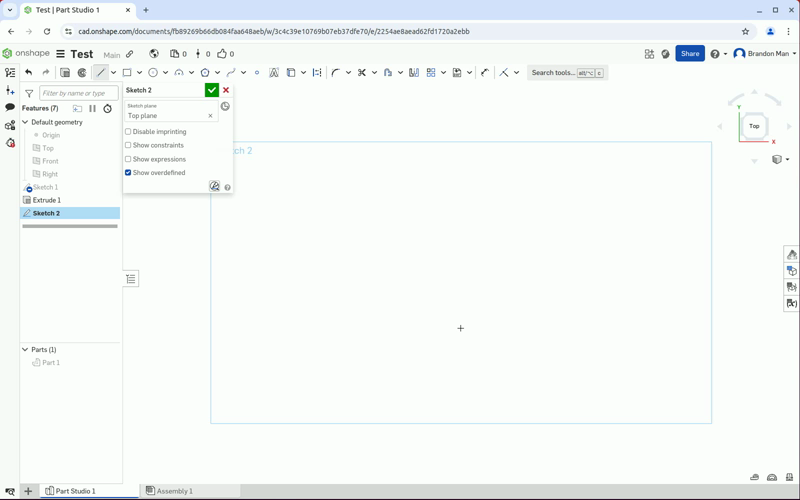
click(460, 327)
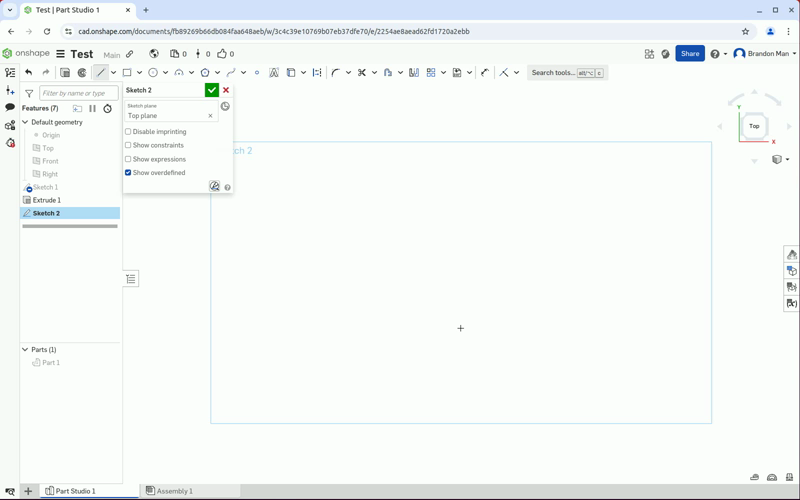
key_up(shift)
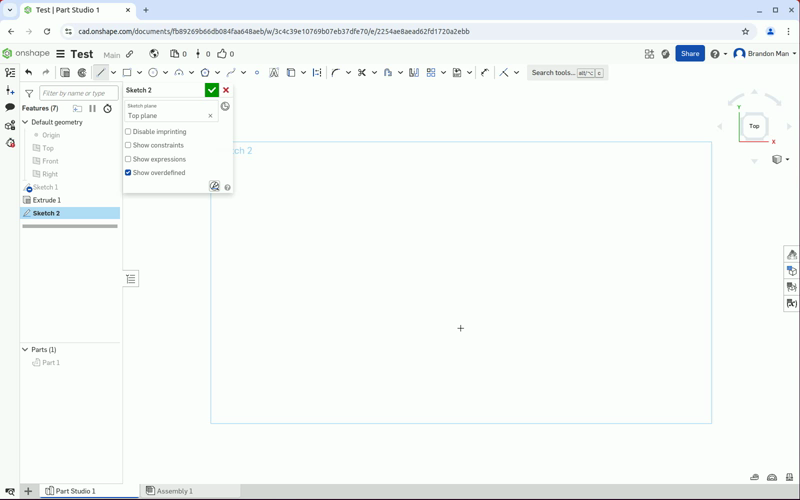
key_down(shift)
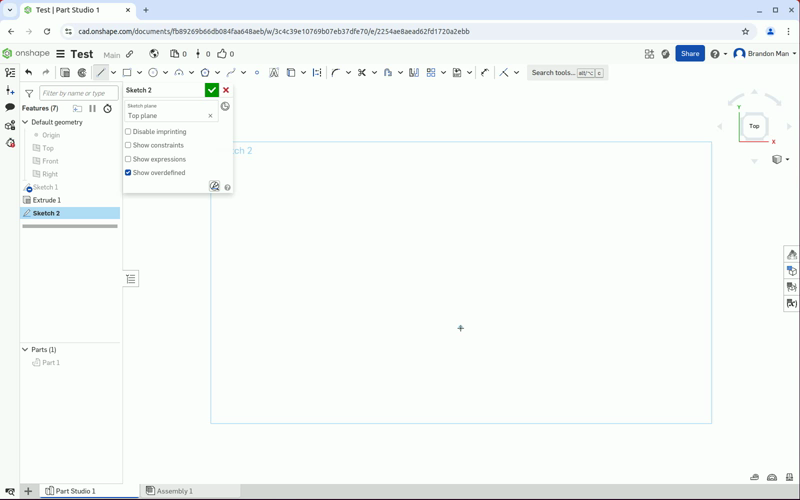
mouse_move(527, 327)
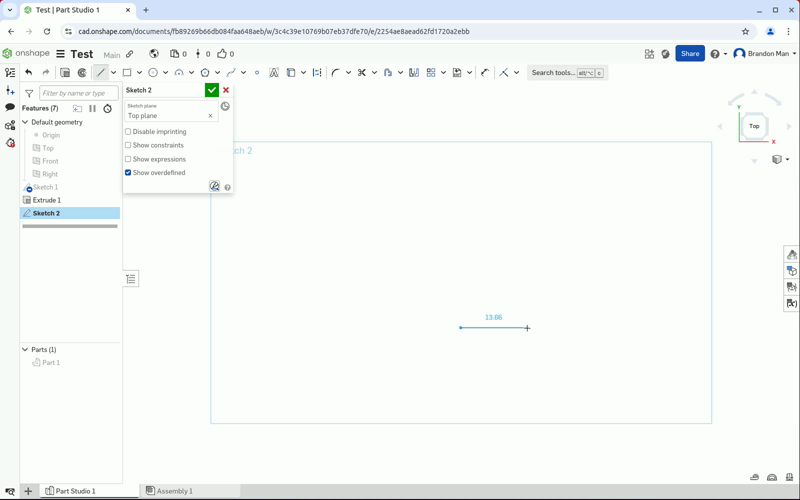
click(527, 327)
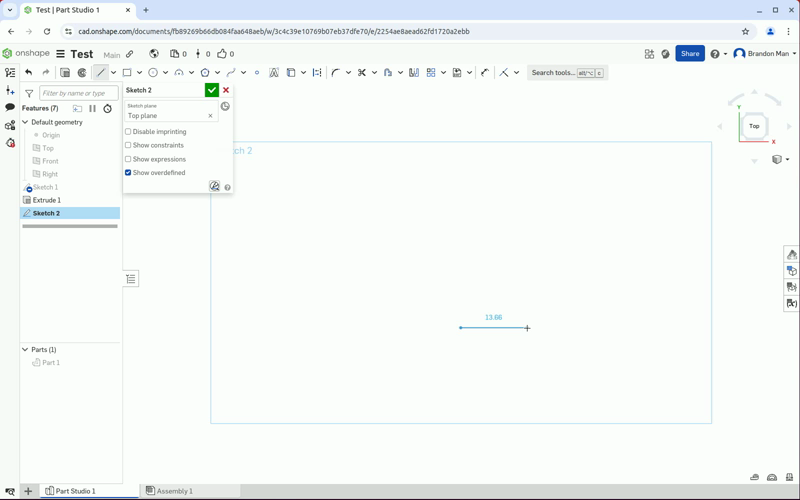
key_up(shift)
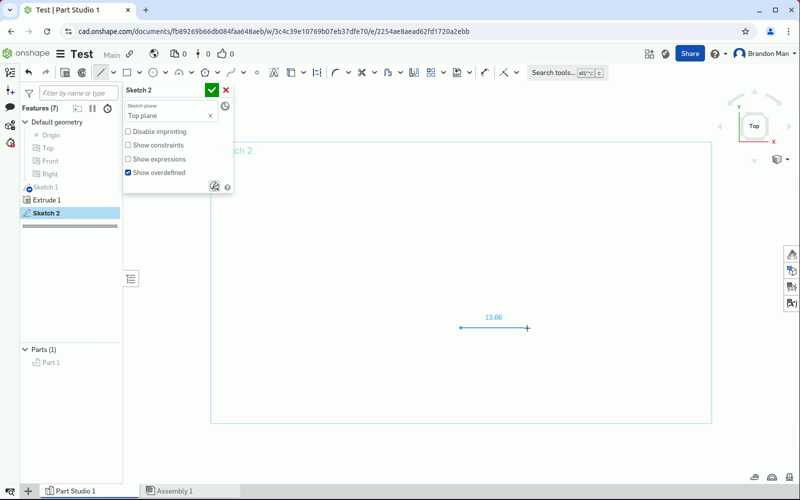
key(esc)
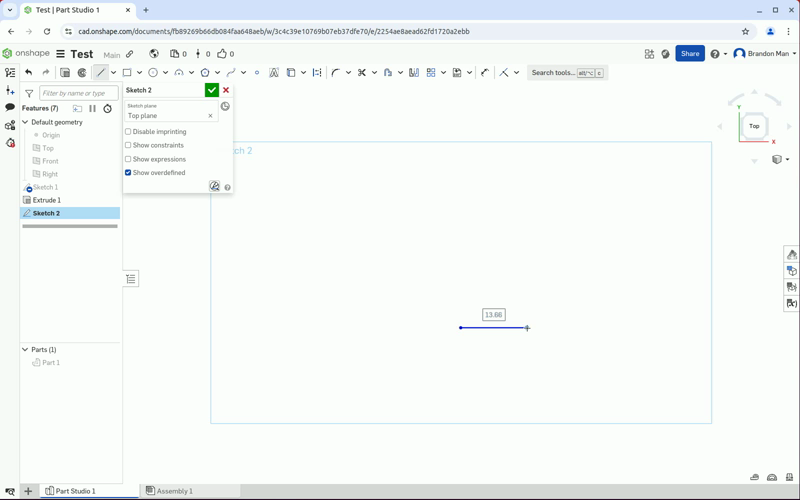
key(a)
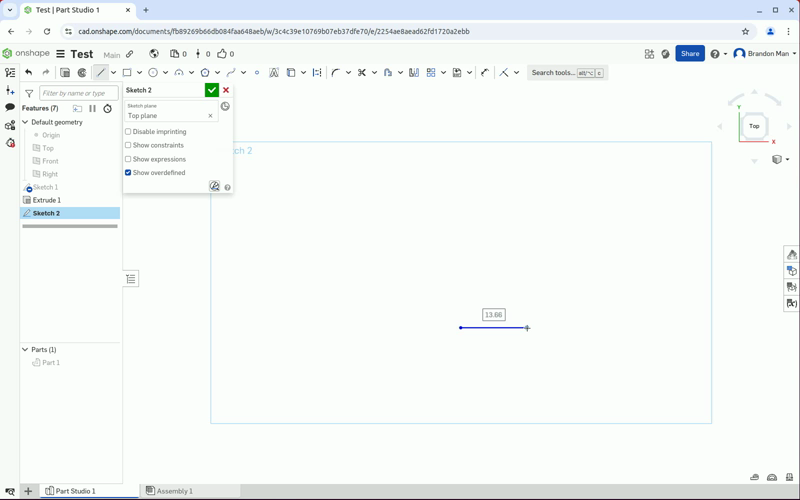
mouse_move(527, 327)
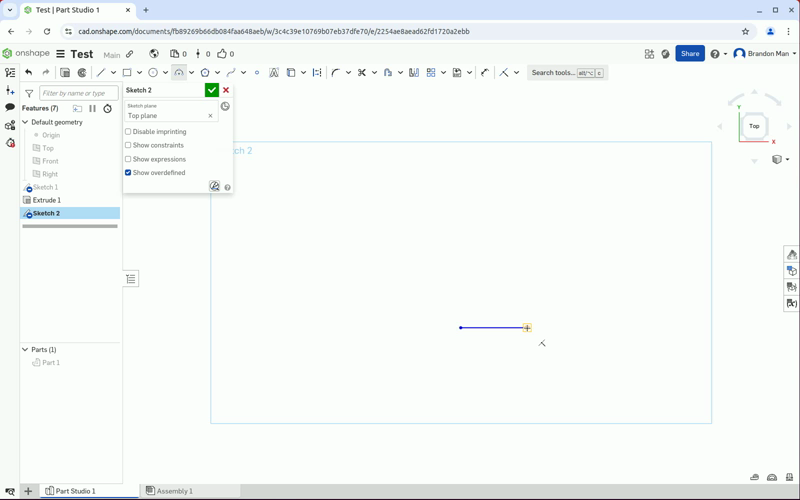
click(527, 327)
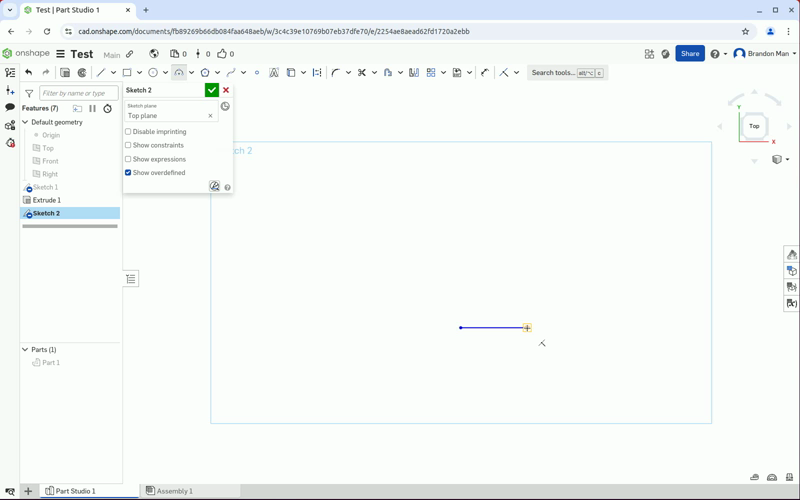
key_down(shift)
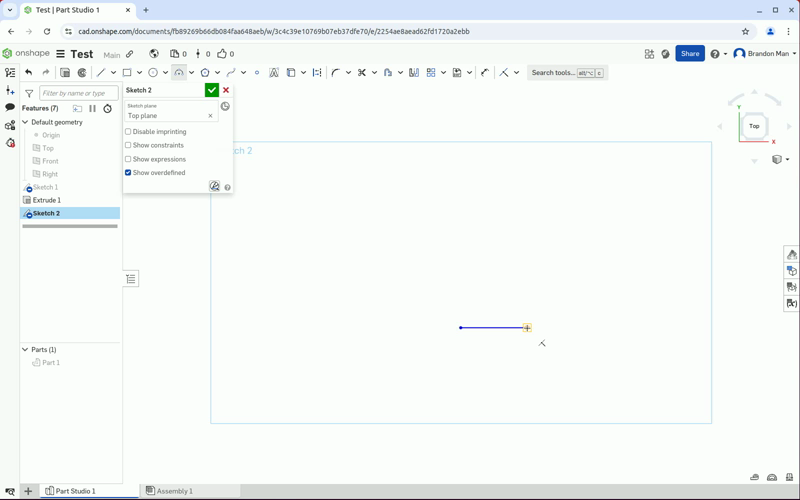
mouse_move(533, 324)
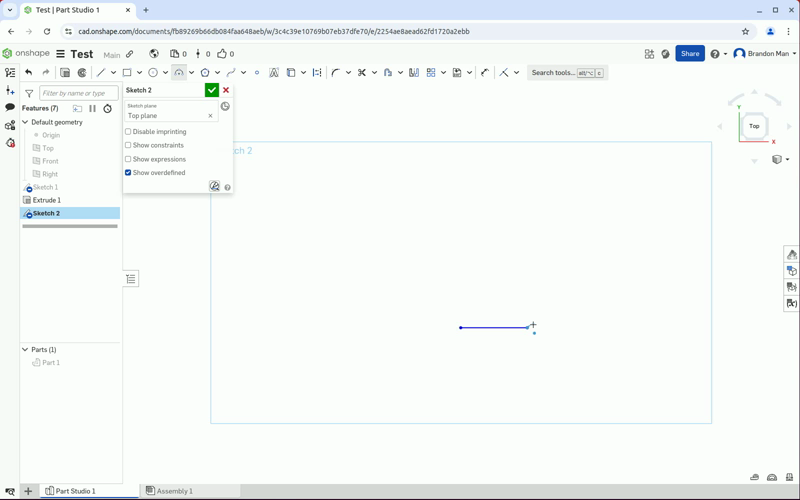
scroll(6)
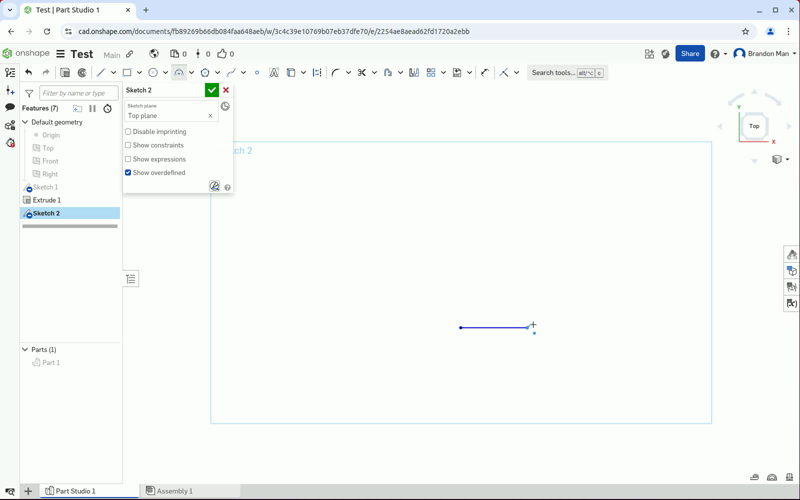
scroll(6)
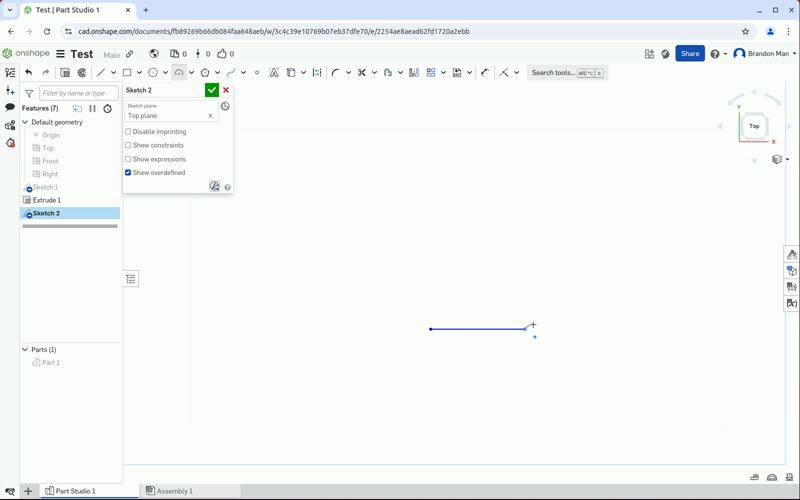
scroll(6)
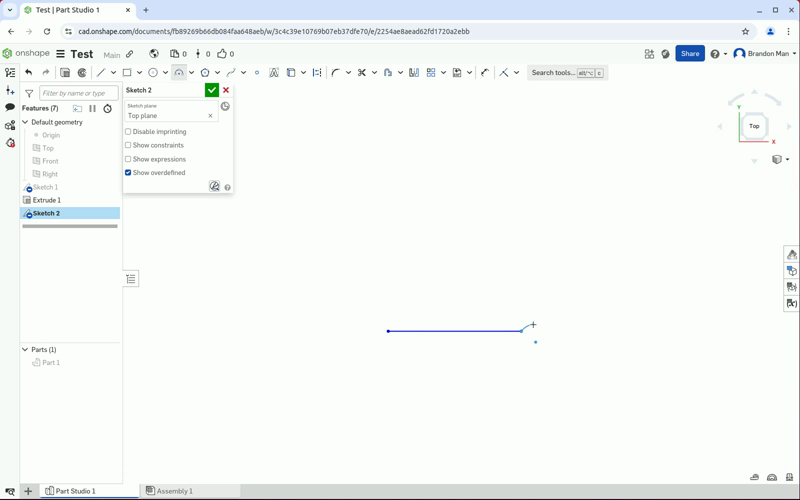
scroll(6)
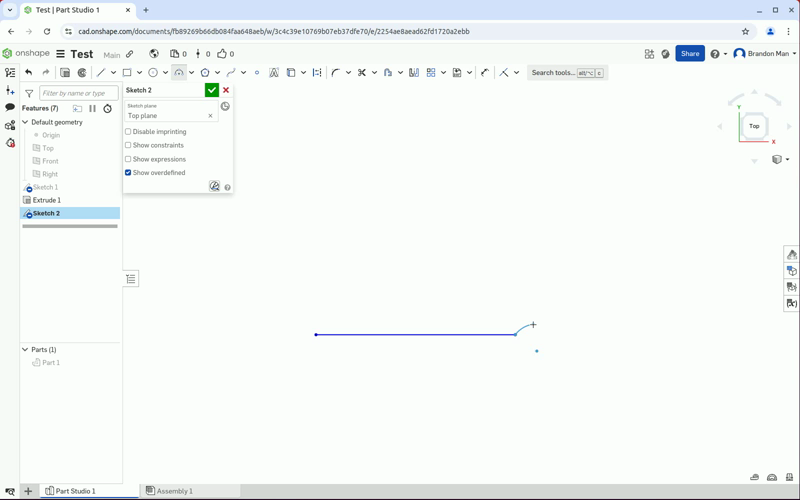
scroll(6)
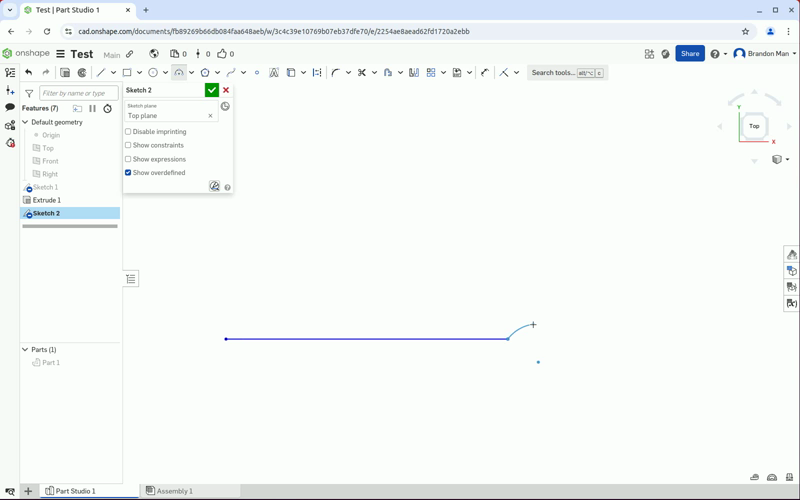
scroll(6)
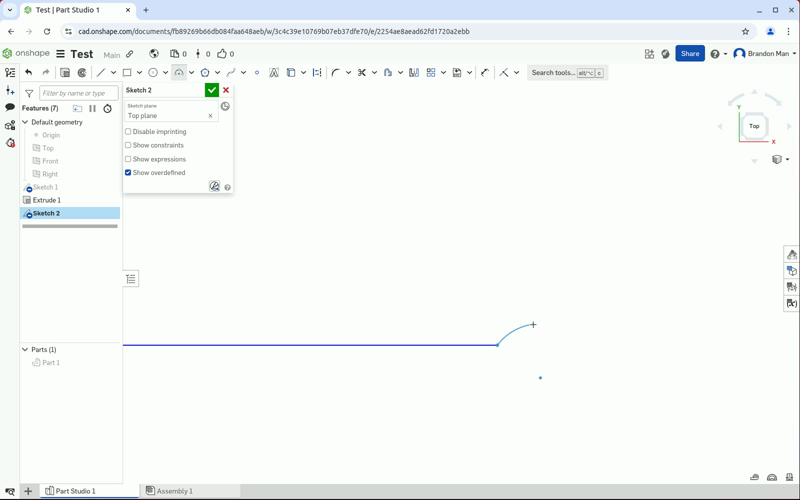
scroll(6)
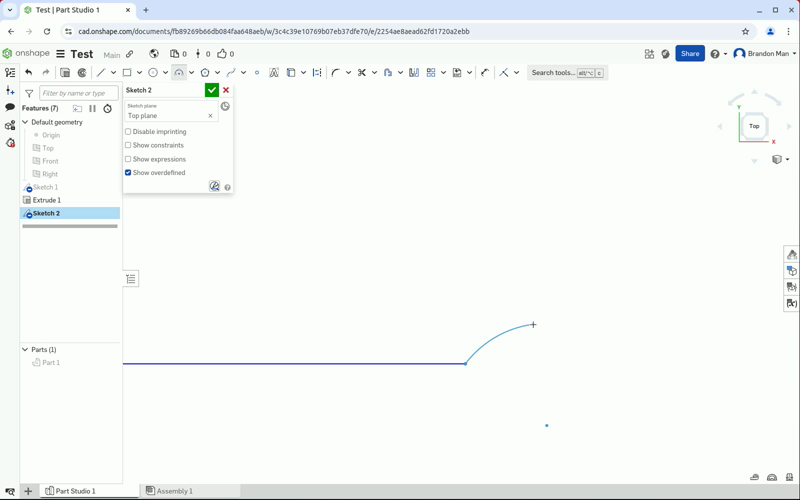
click(533, 324)
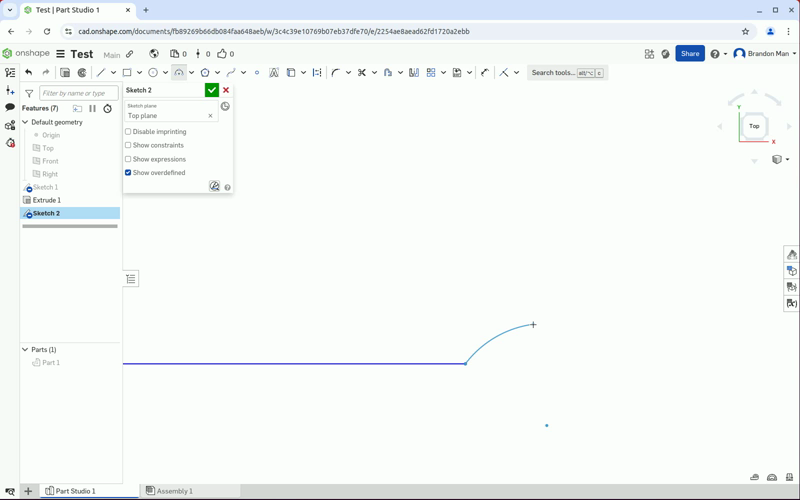
scroll(-6)
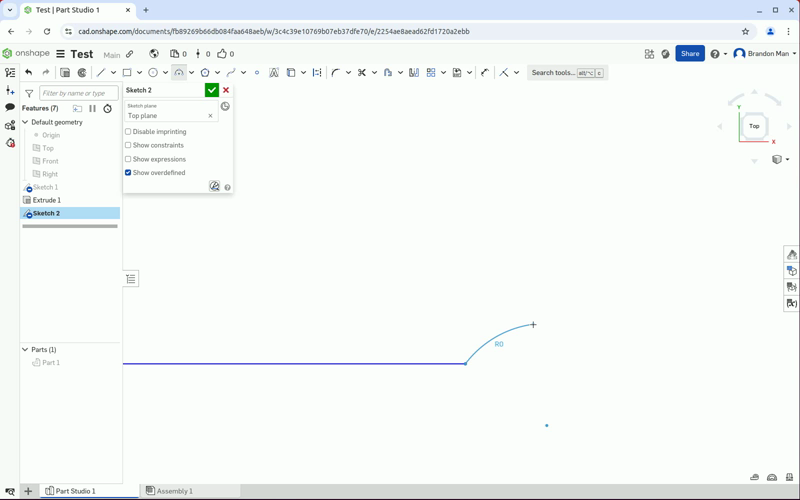
scroll(-6)
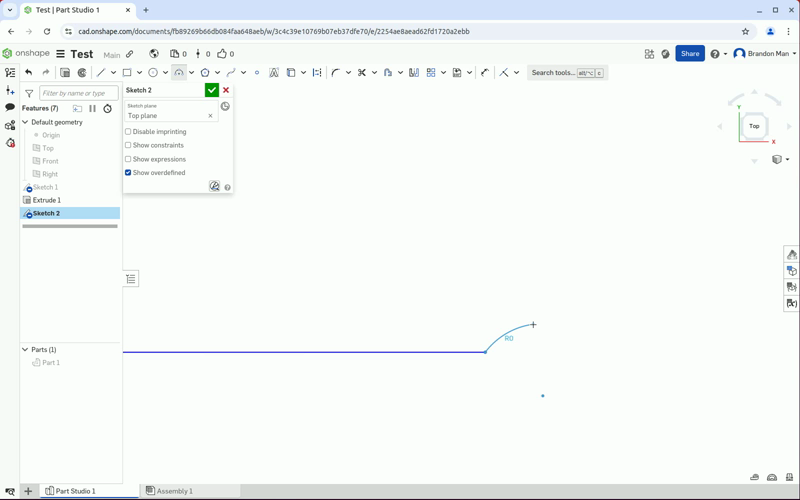
scroll(-6)
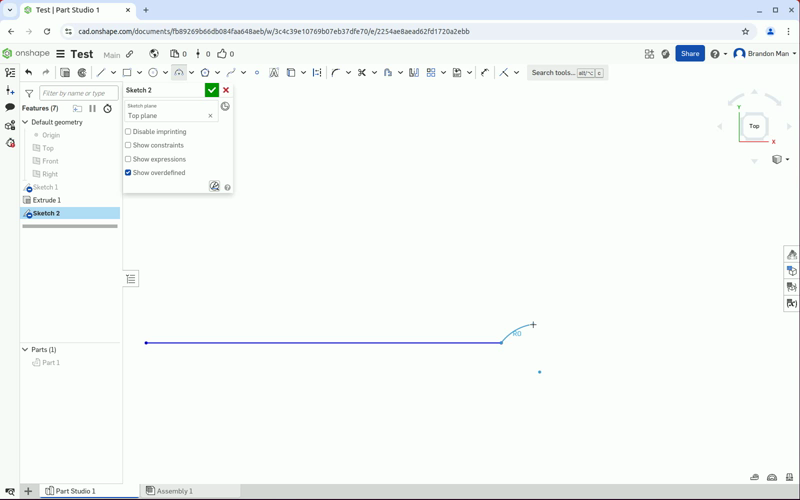
scroll(-6)
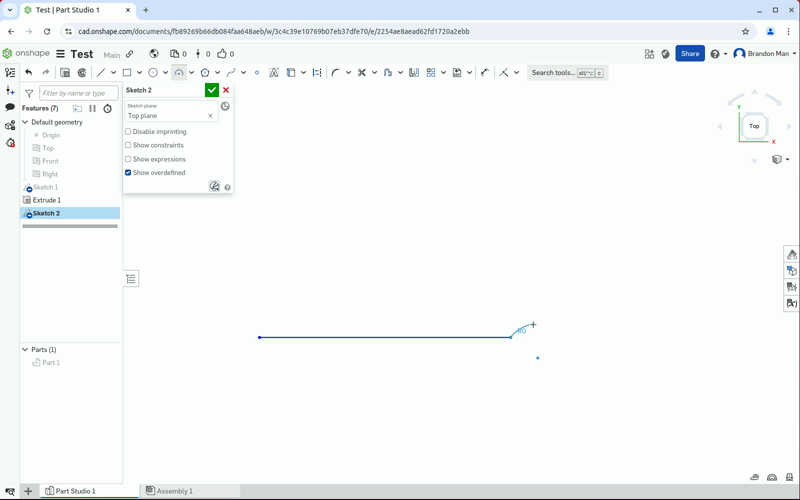
scroll(-6)
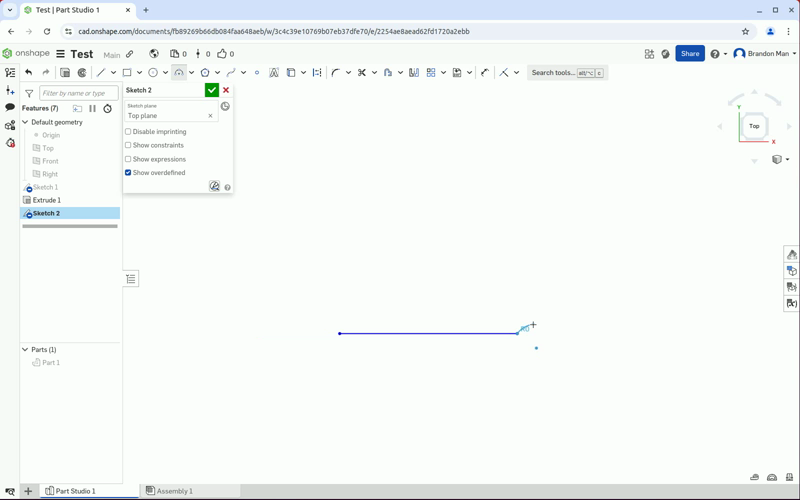
scroll(-6)
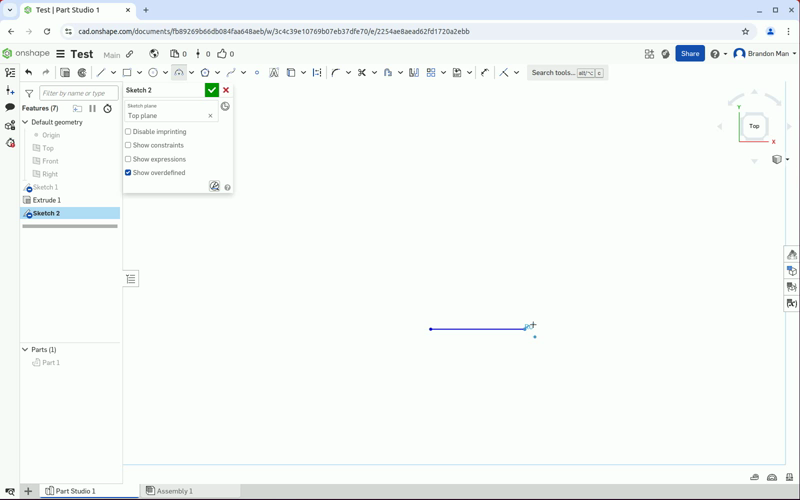
scroll(-6)
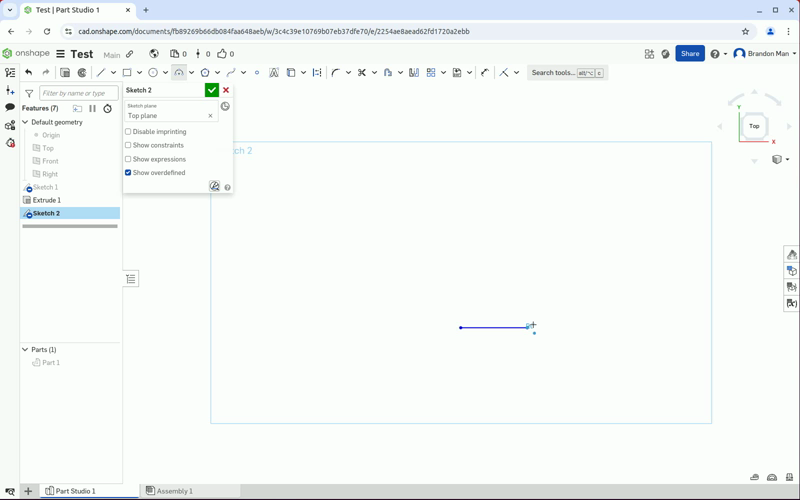
mouse_move(530, 326)
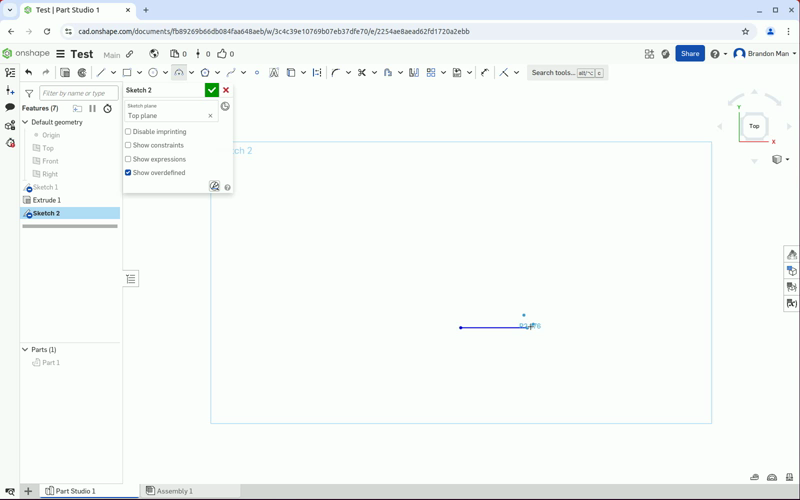
scroll(6)
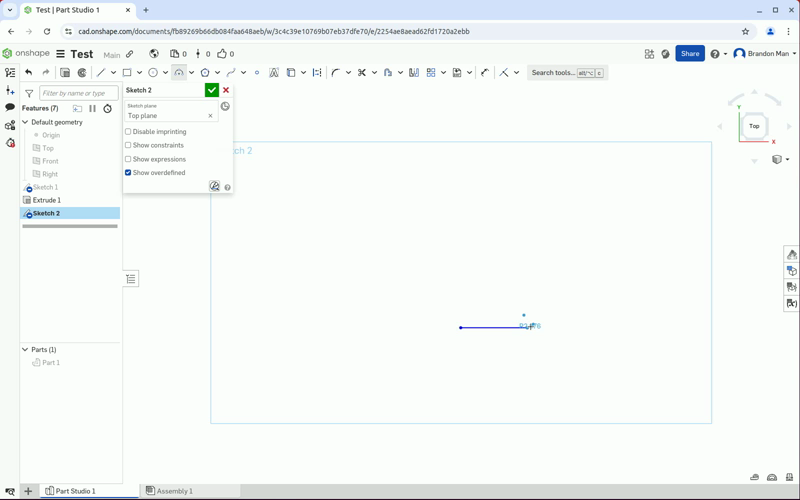
scroll(6)
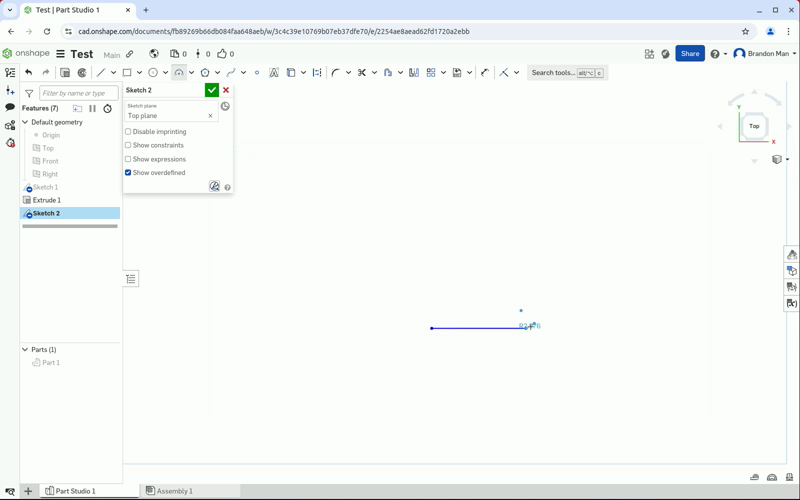
scroll(6)
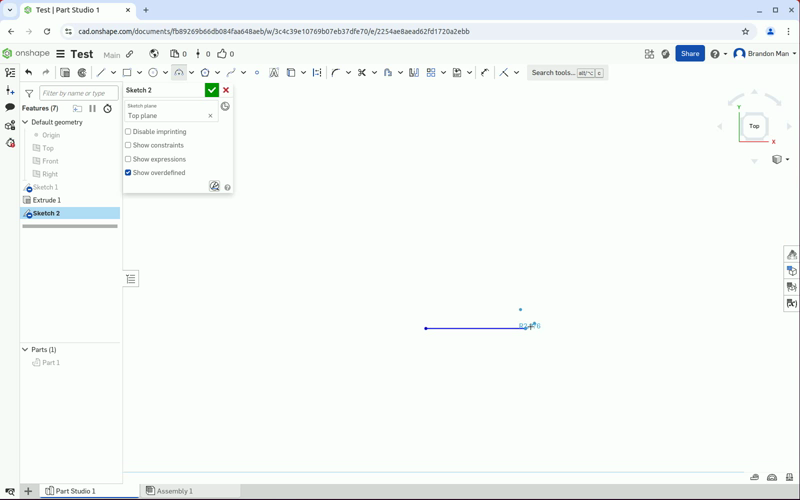
scroll(6)
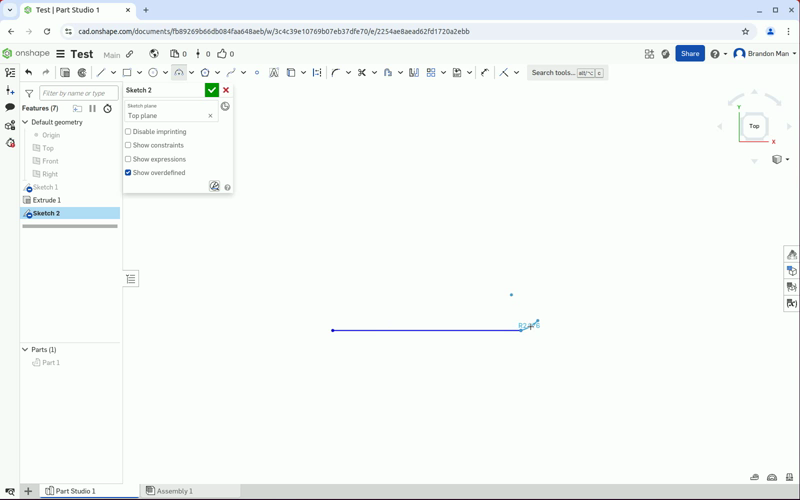
scroll(6)
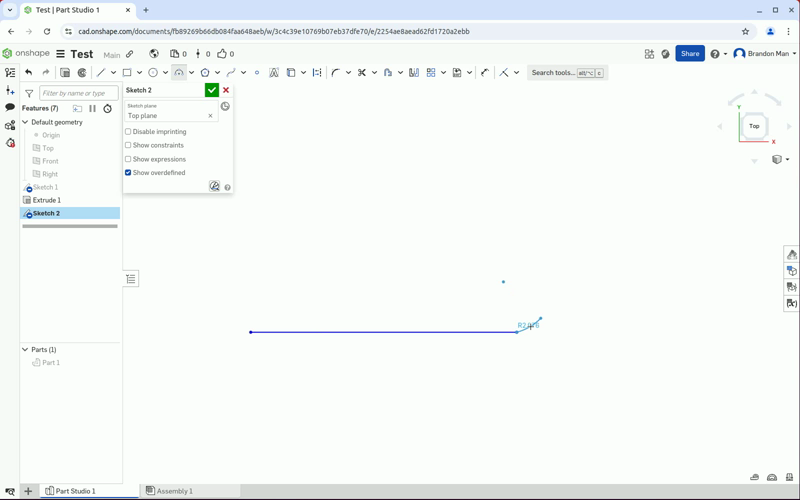
scroll(6)
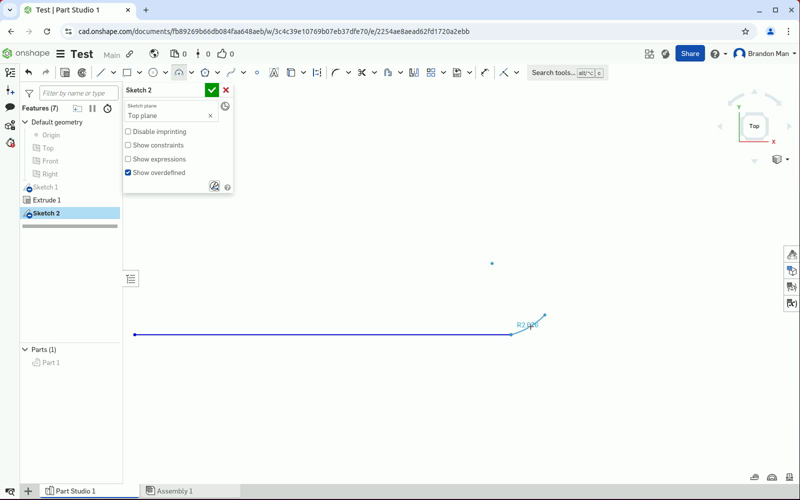
scroll(6)
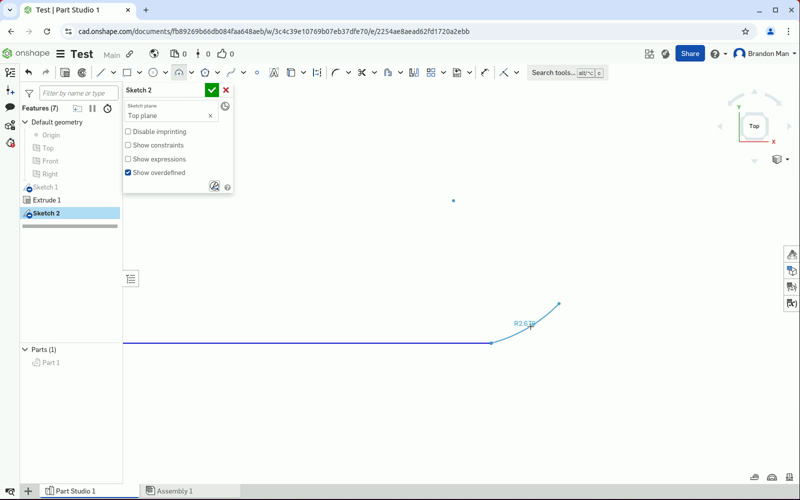
click(530, 326)
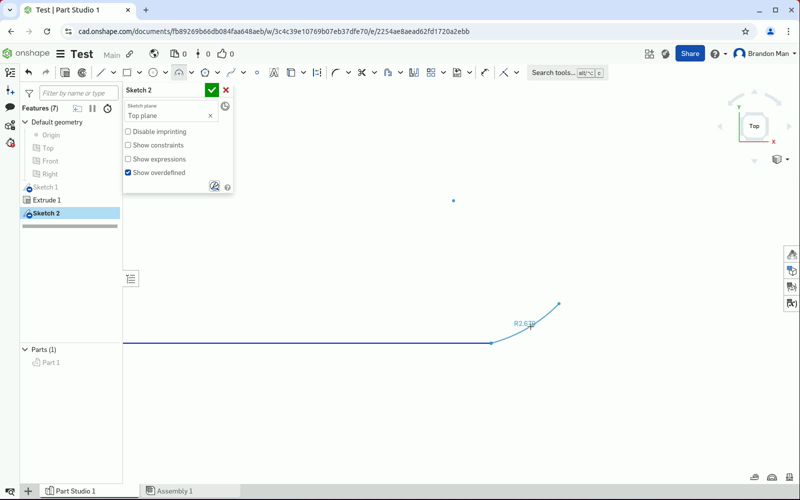
scroll(-6)
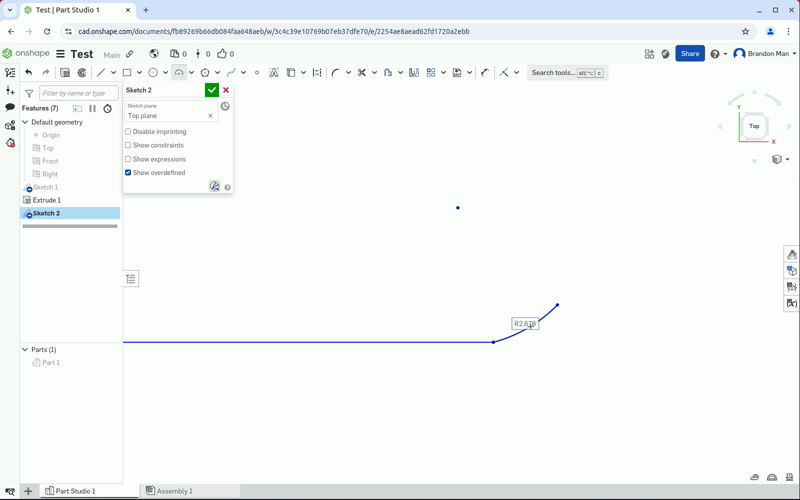
scroll(-6)
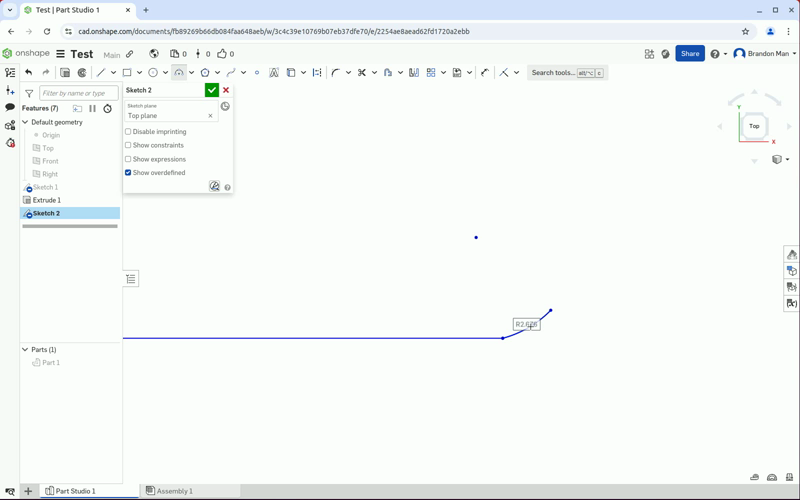
scroll(-6)
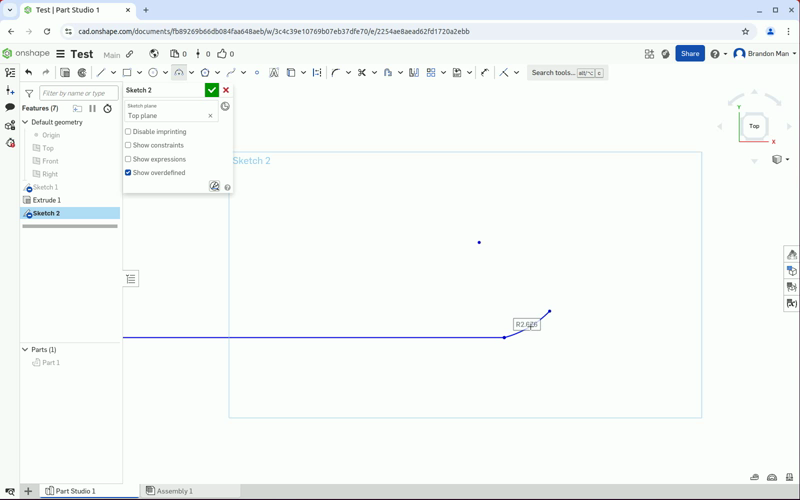
scroll(-6)
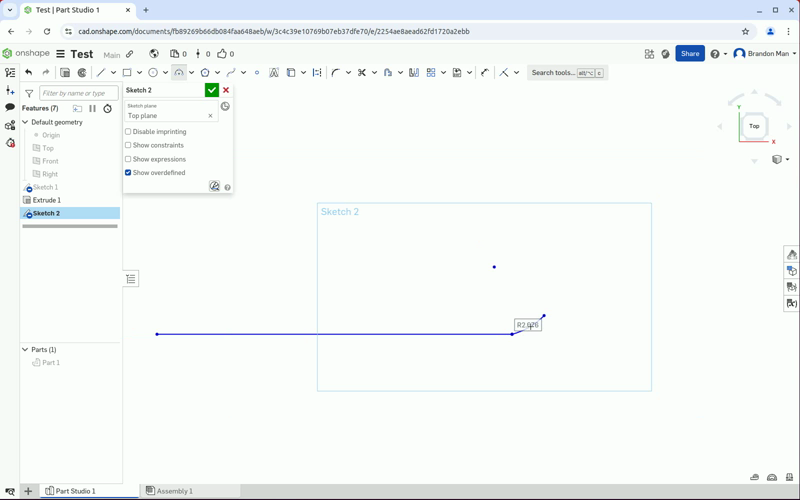
scroll(-6)
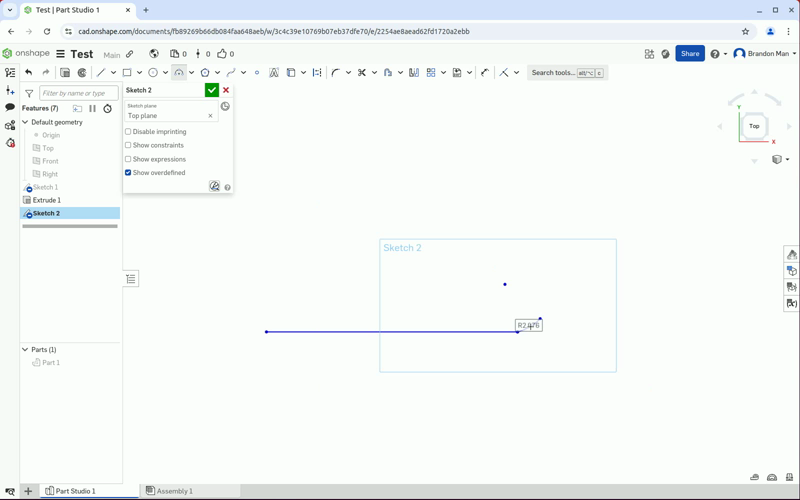
scroll(-6)
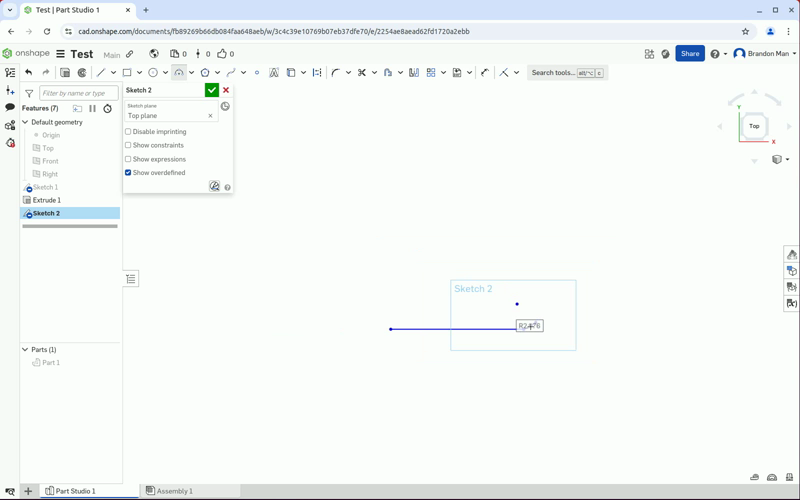
scroll(-6)
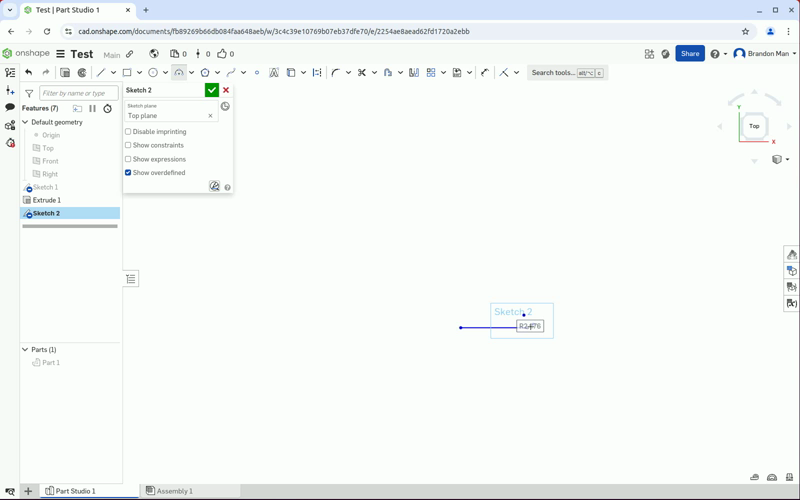
key_up(shift)
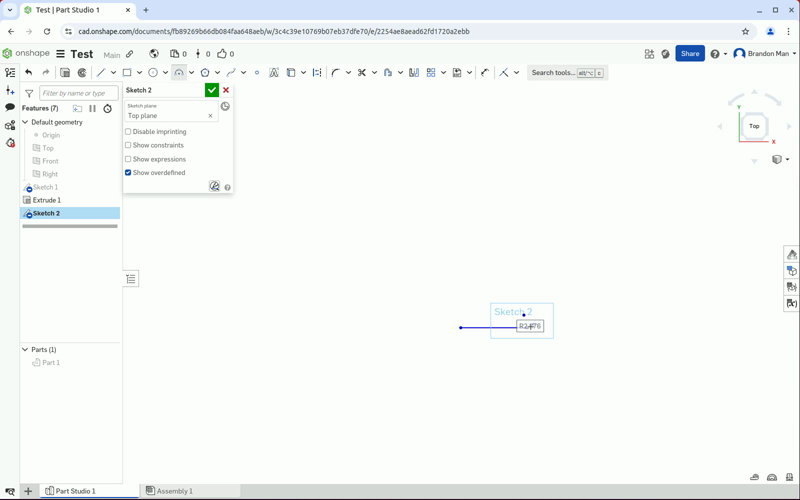
key(esc)
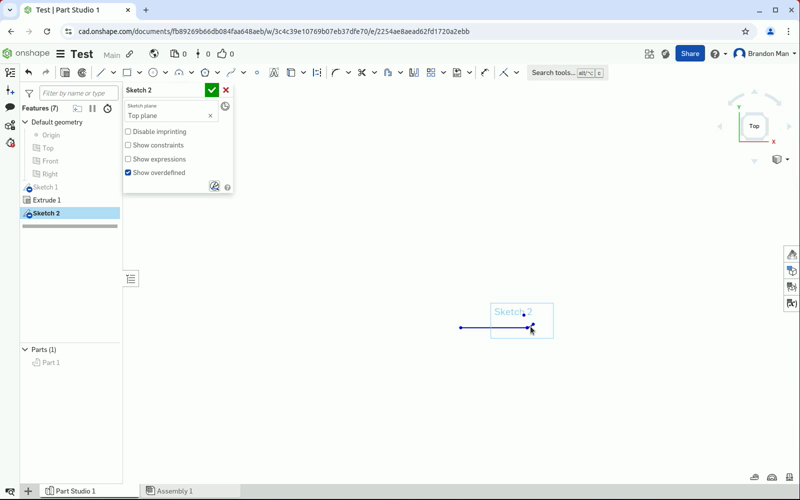
key(l)
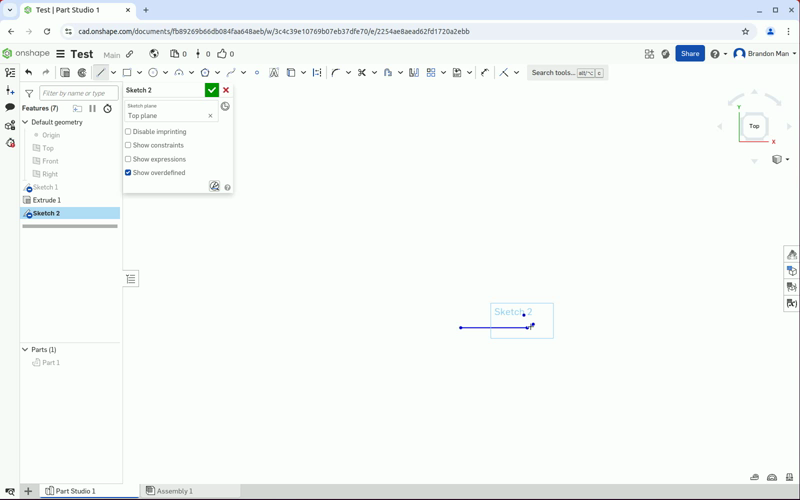
mouse_move(533, 324)
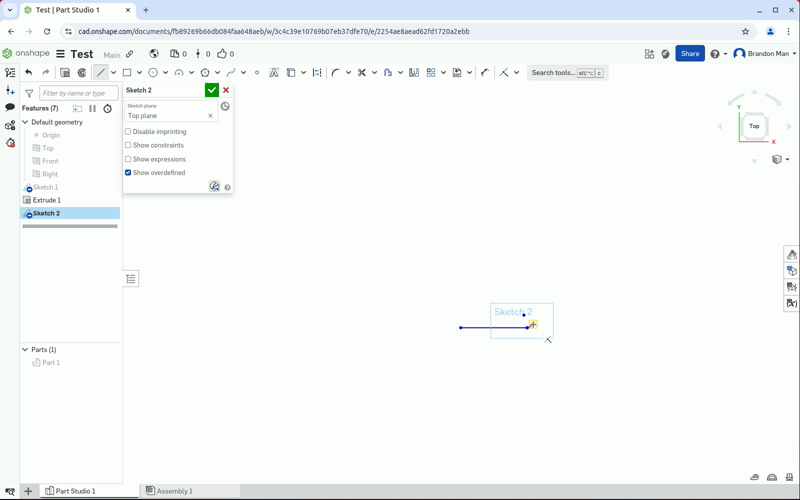
scroll(6)
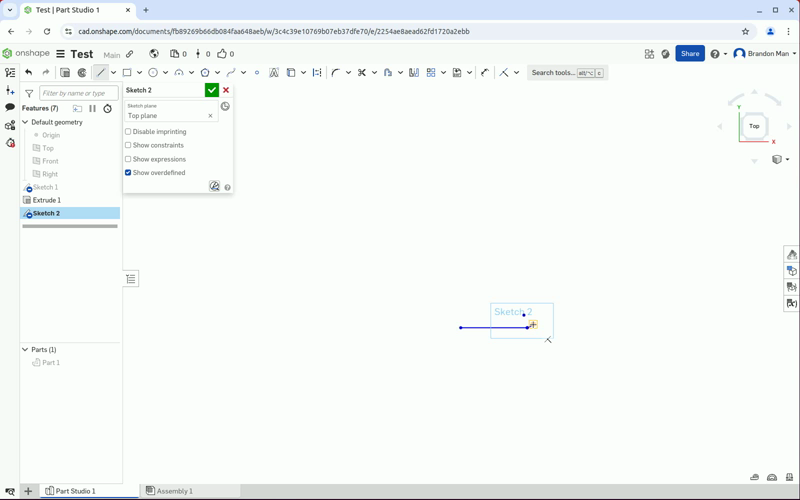
scroll(6)
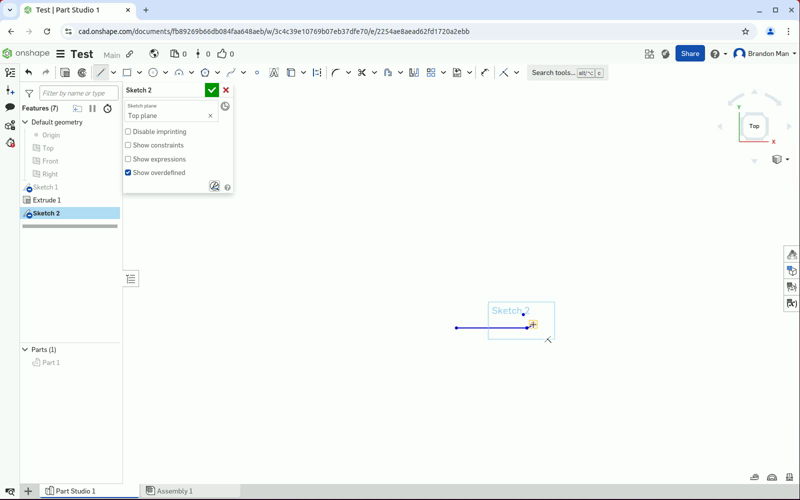
scroll(6)
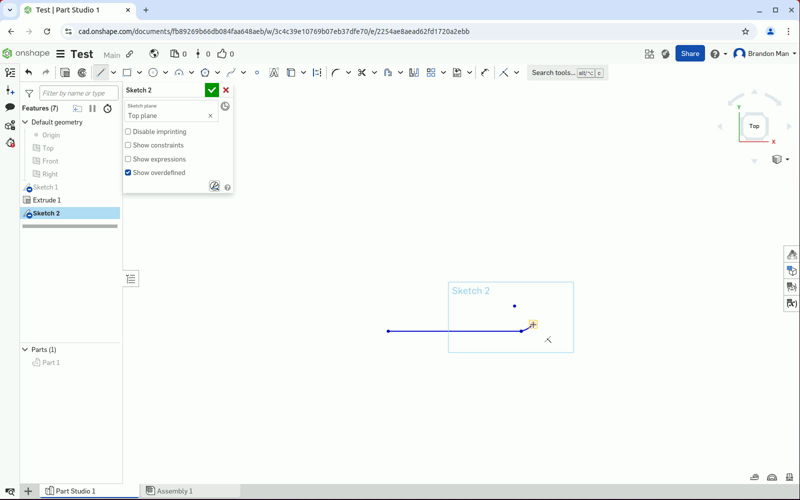
scroll(6)
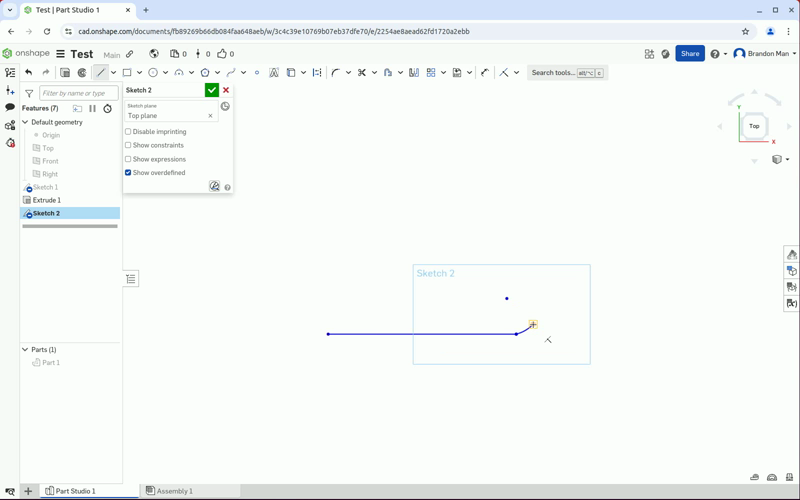
scroll(6)
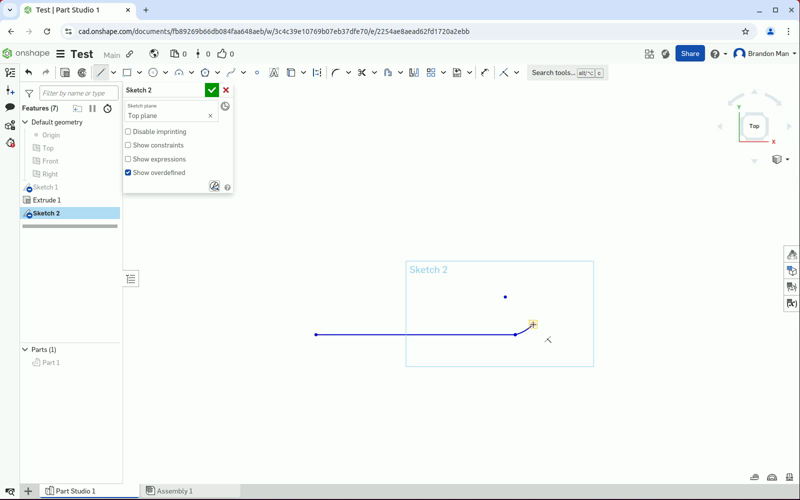
scroll(6)
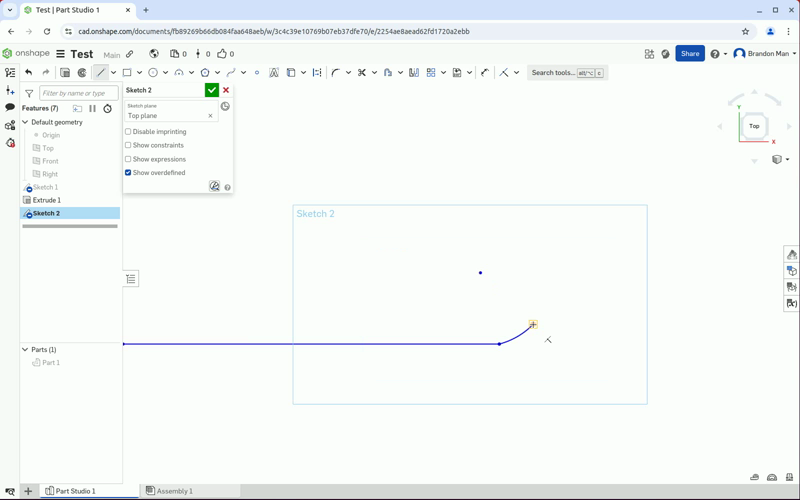
scroll(6)
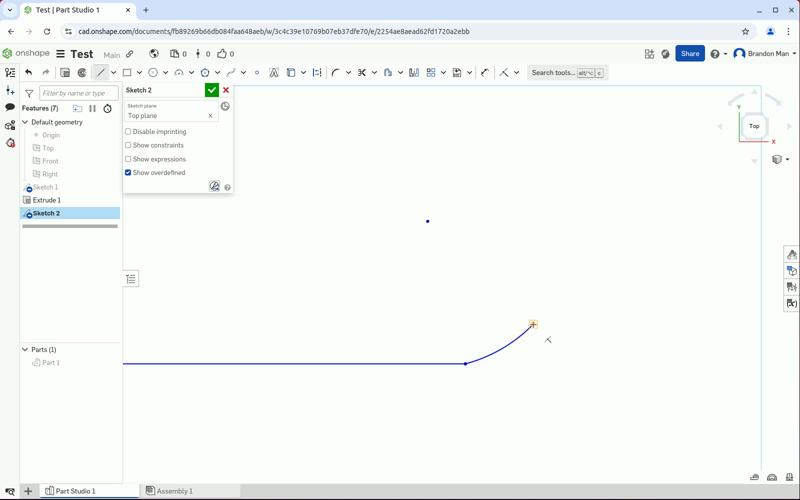
click(533, 324)
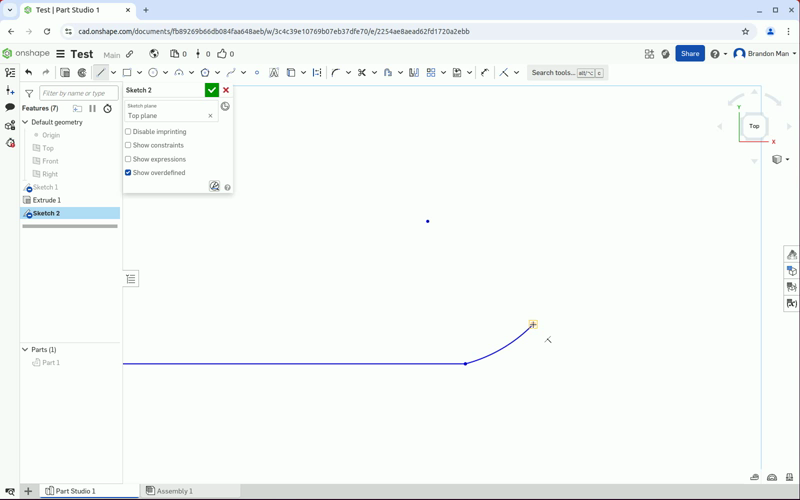
scroll(-6)
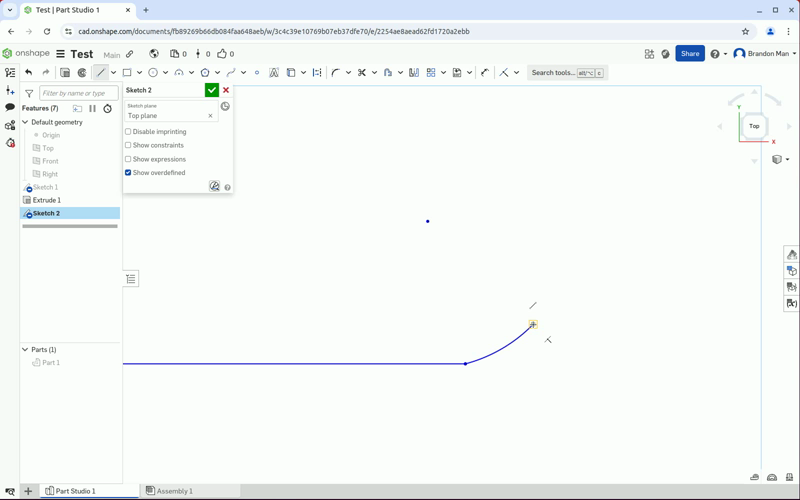
scroll(-6)
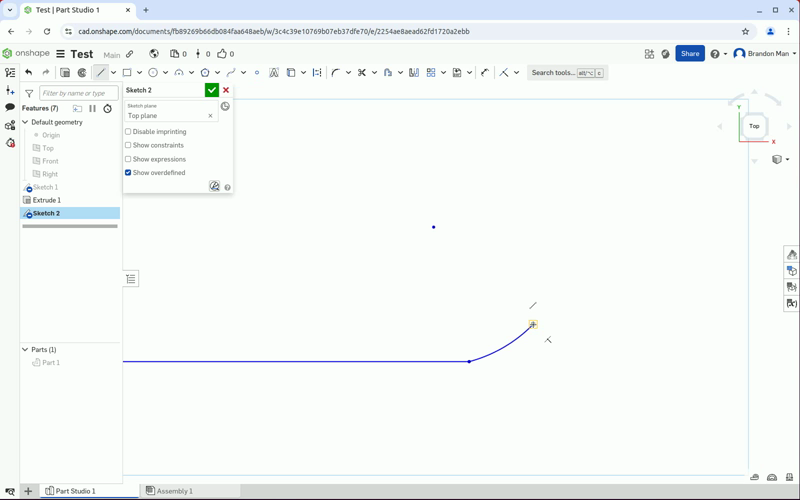
scroll(-6)
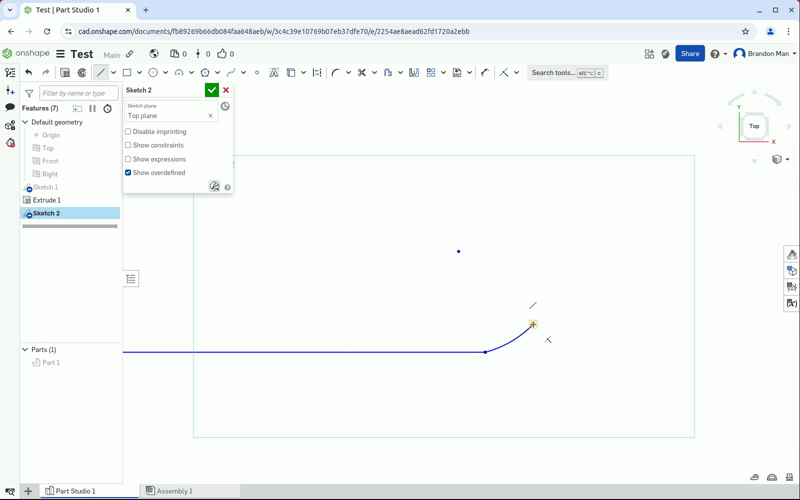
scroll(-6)
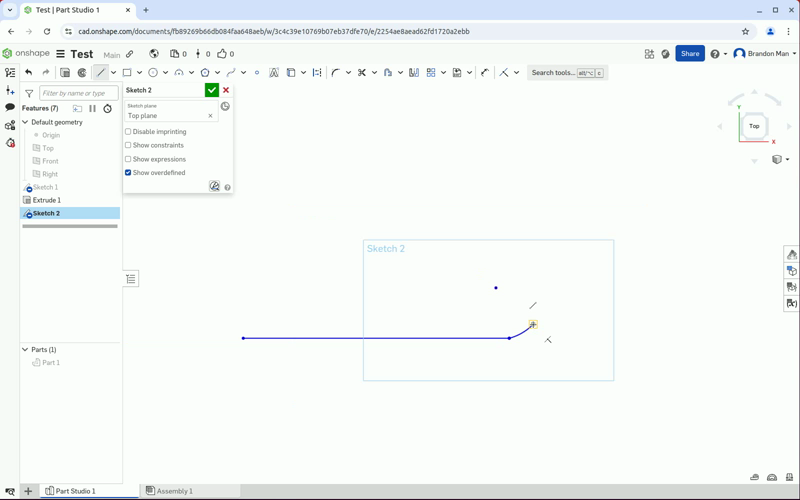
scroll(-6)
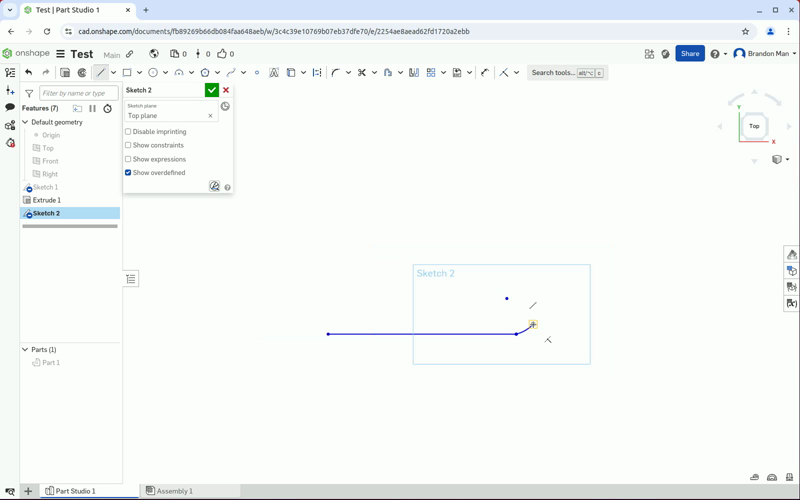
scroll(-6)
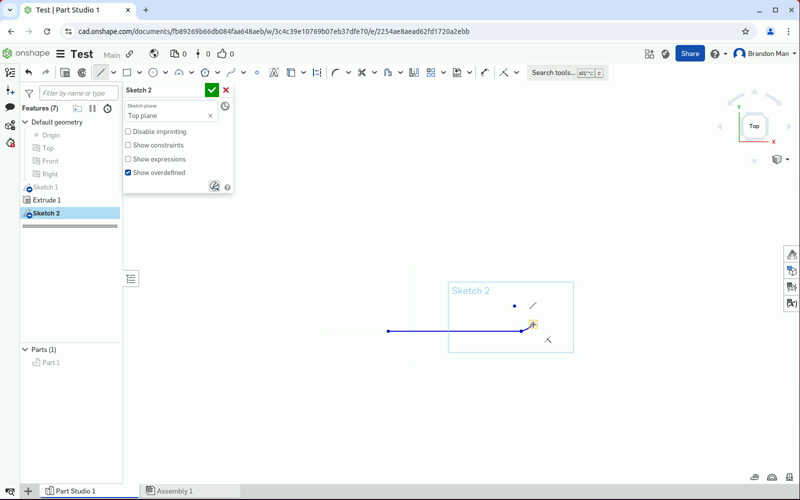
scroll(-6)
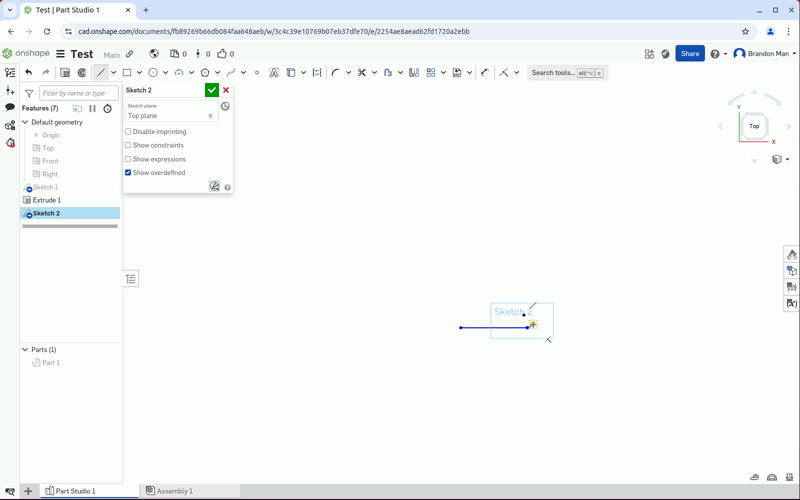
key_down(shift)
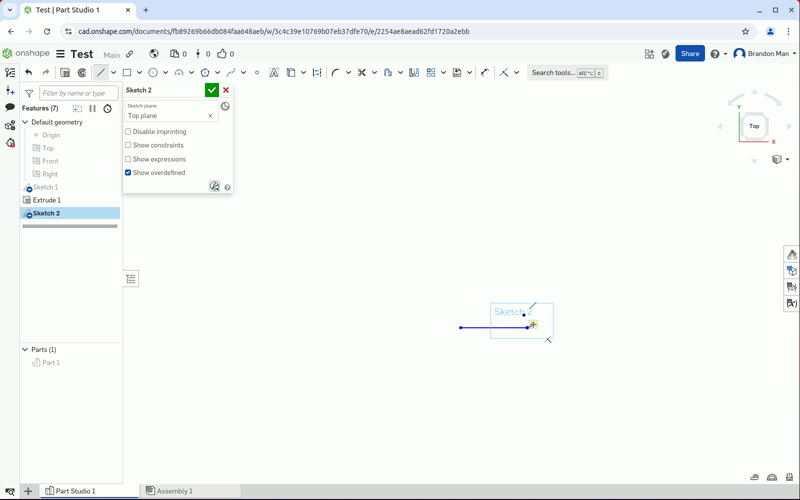
mouse_move(572, 246)
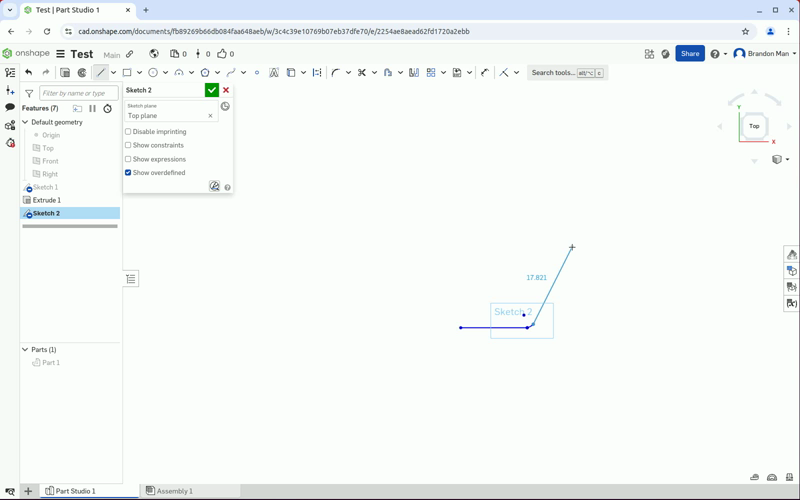
click(572, 246)
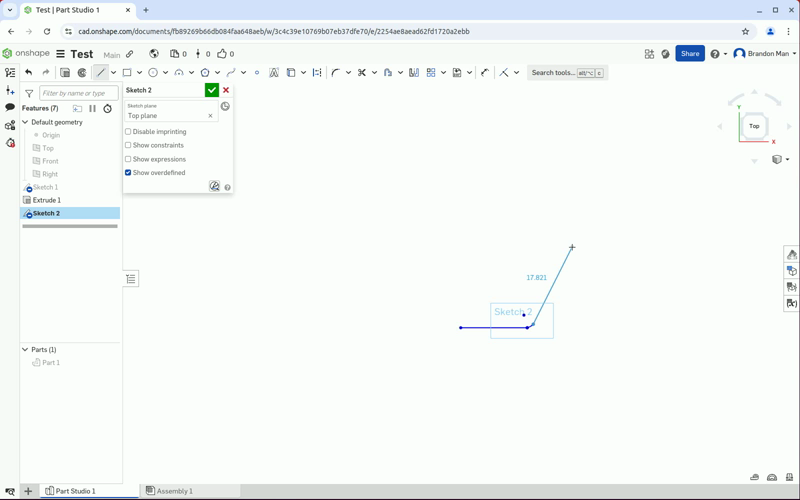
key_up(shift)
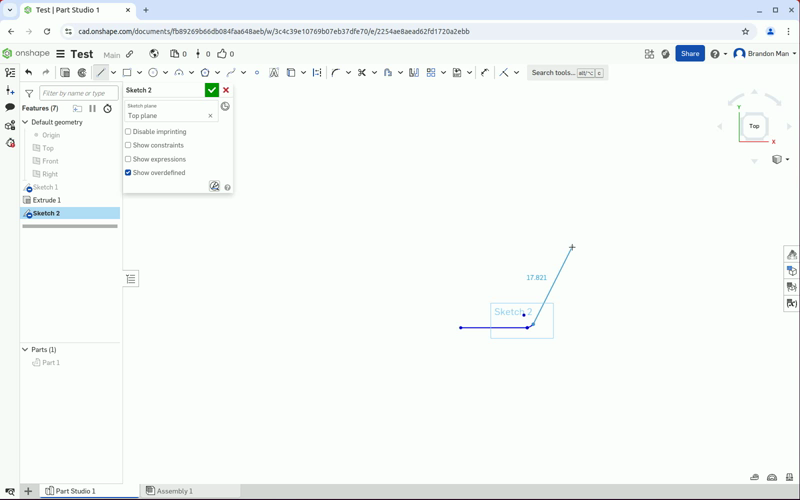
key(esc)
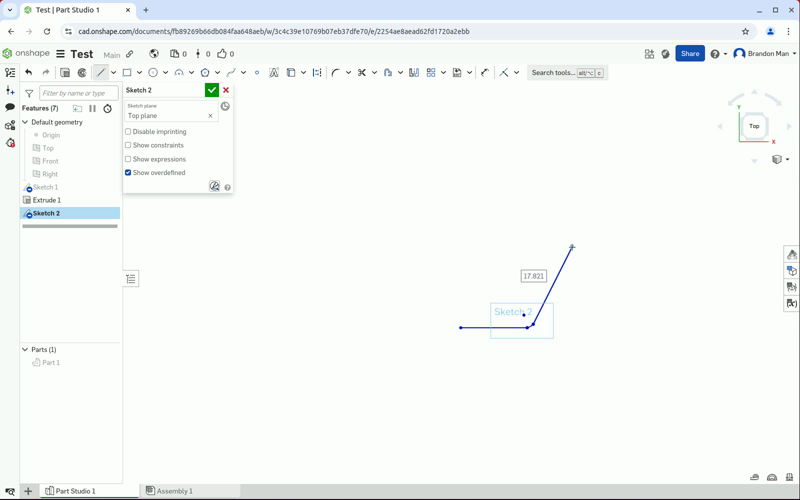
key(a)
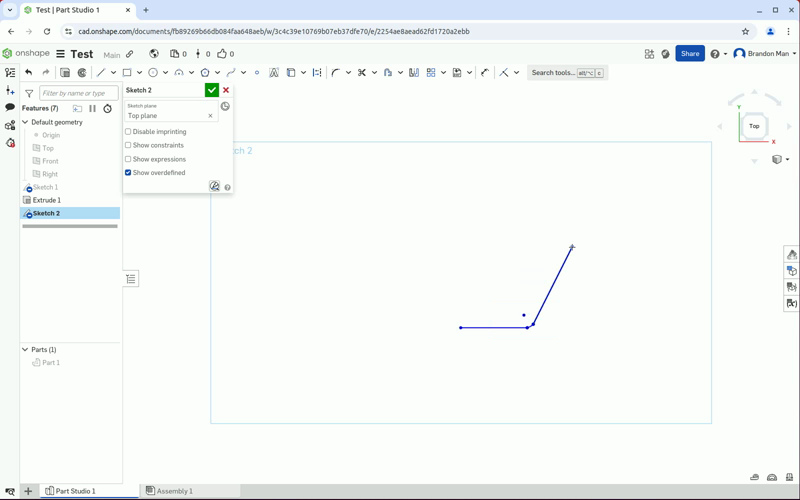
mouse_move(572, 246)
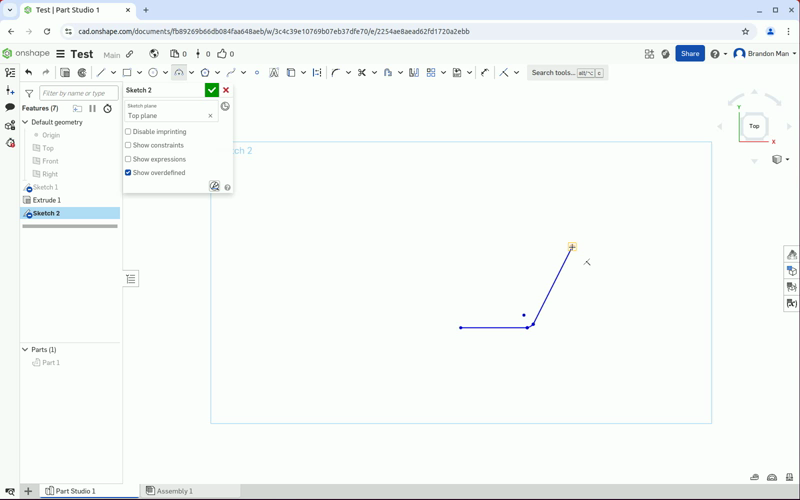
click(572, 246)
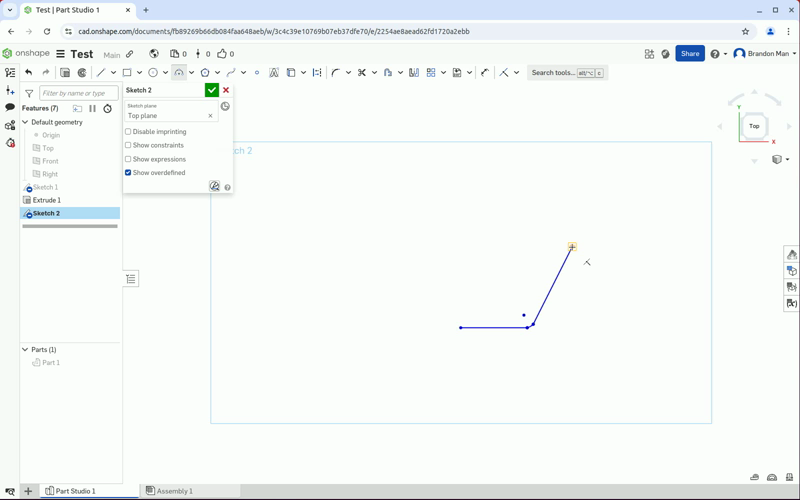
key_down(shift)
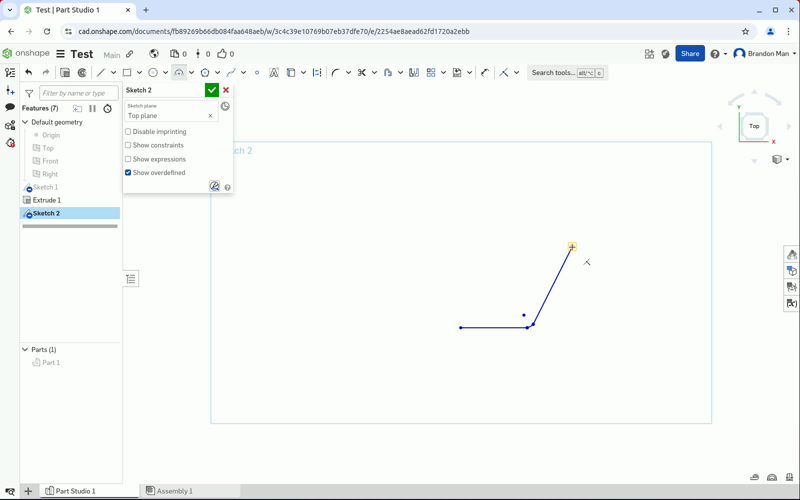
mouse_move(566, 237)
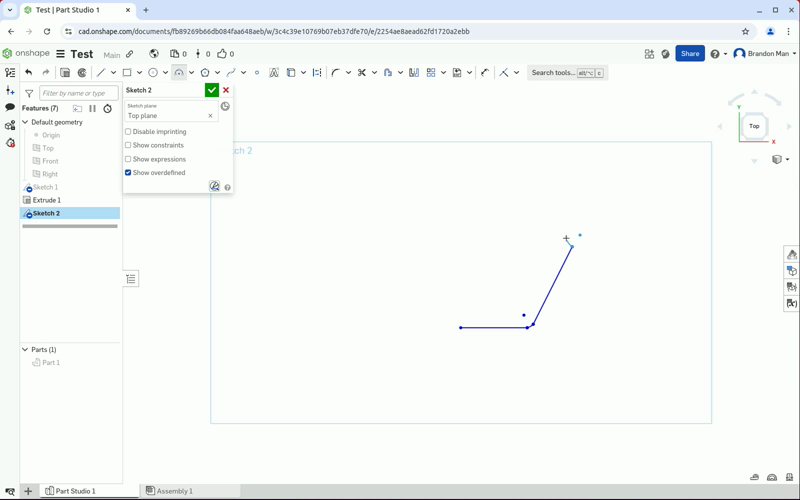
click(566, 237)
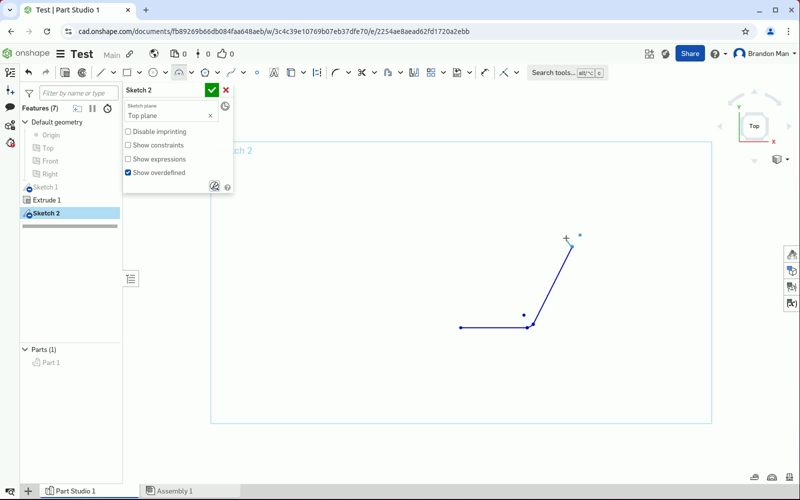
mouse_move(572, 240)
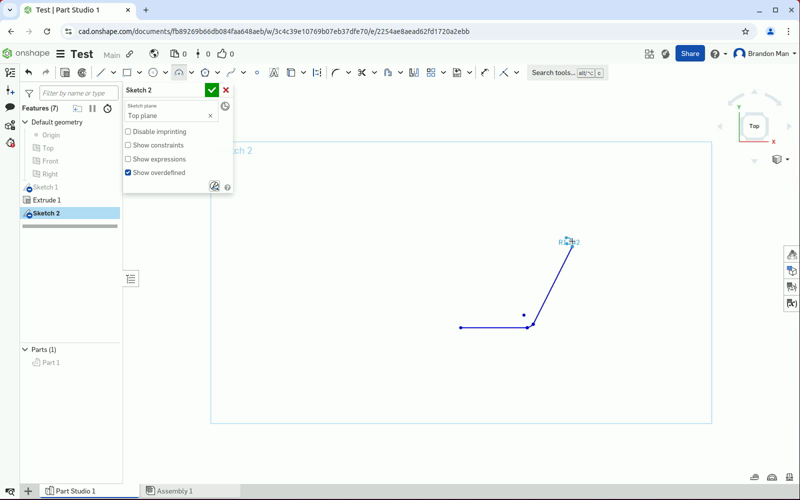
click(572, 240)
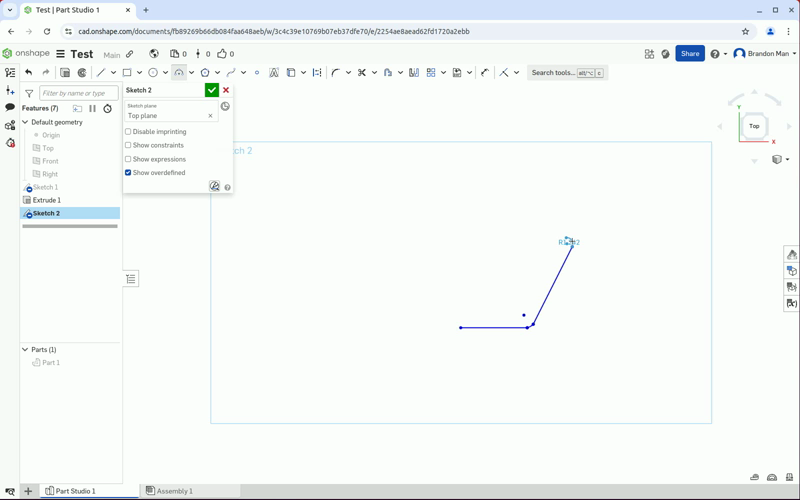
key_up(shift)
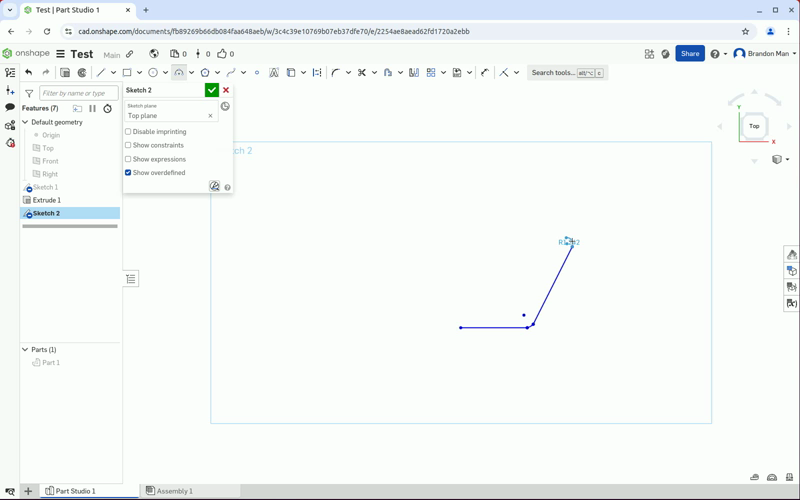
key(esc)
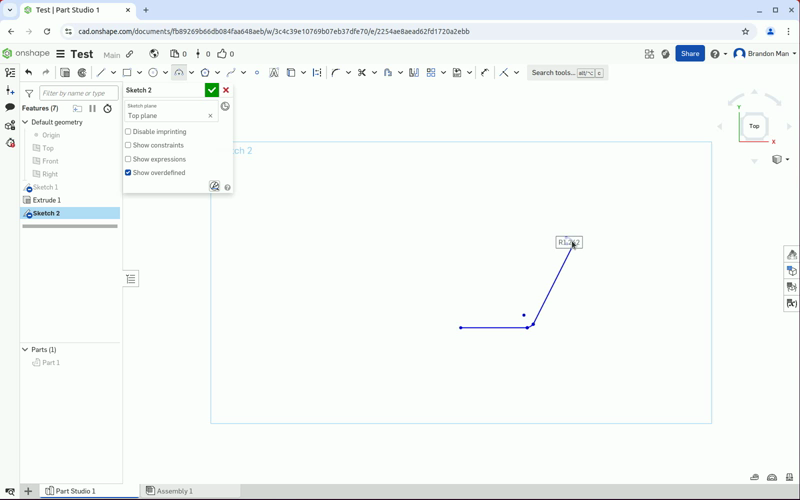
key(l)
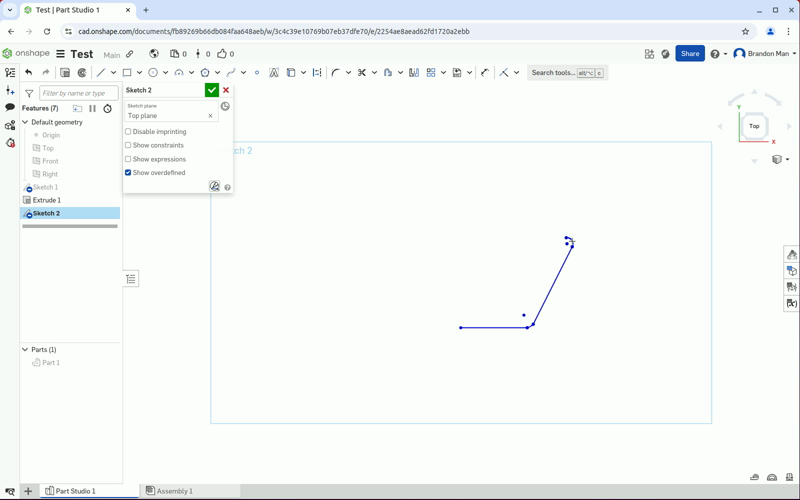
mouse_move(566, 237)
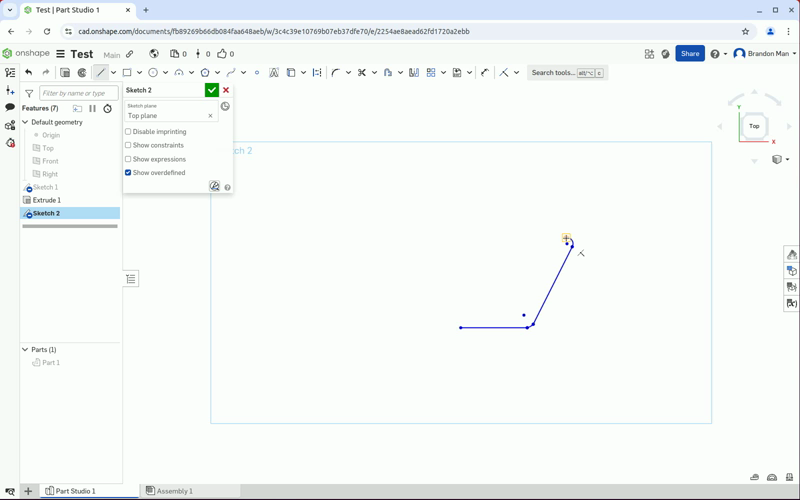
click(566, 237)
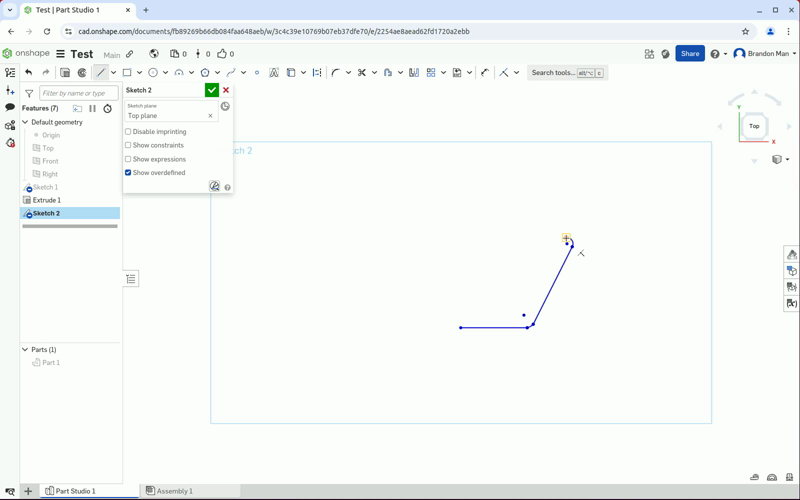
key_down(shift)
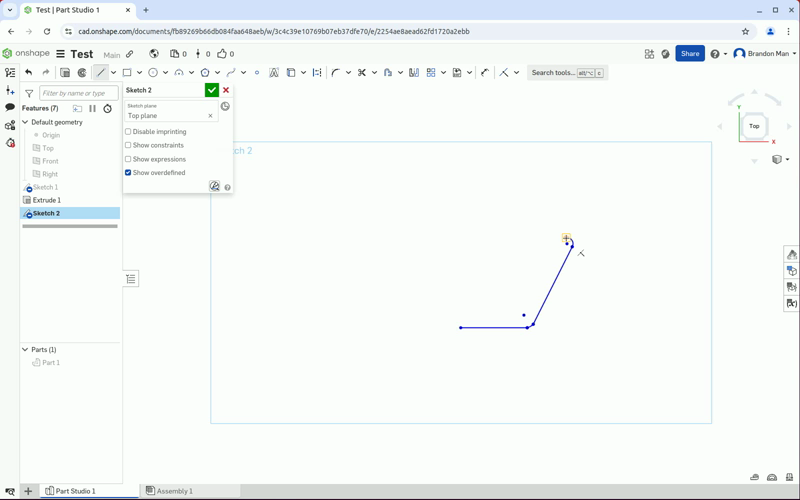
mouse_move(460, 237)
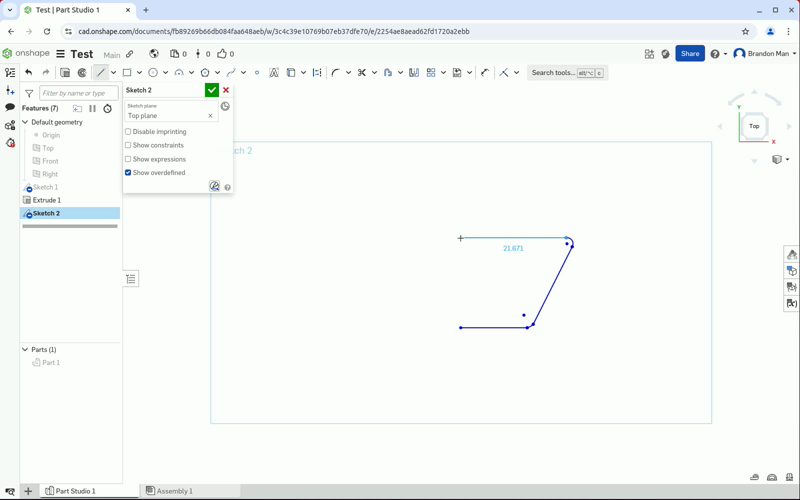
click(460, 237)
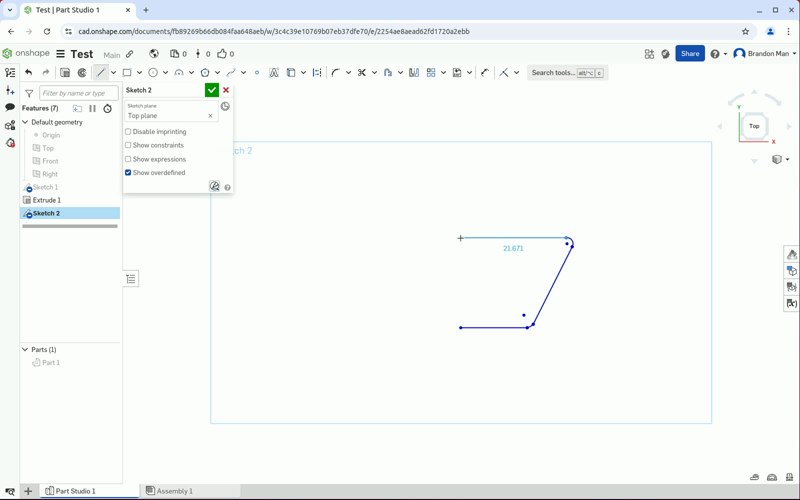
key_up(shift)
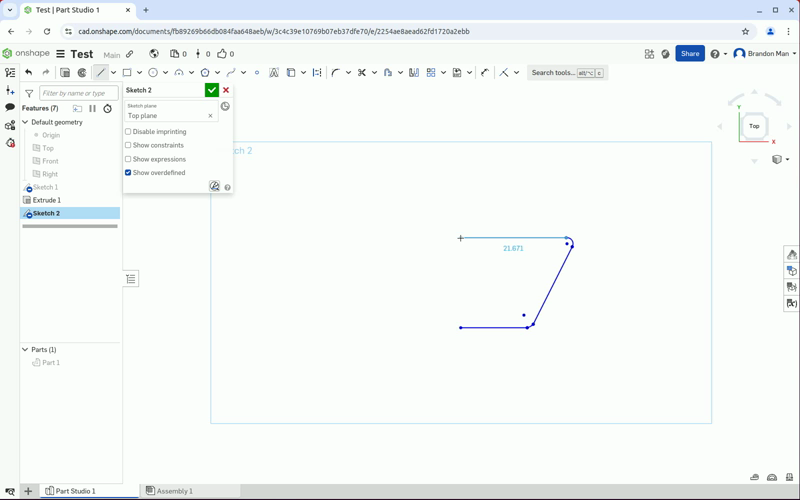
key_down(shift)
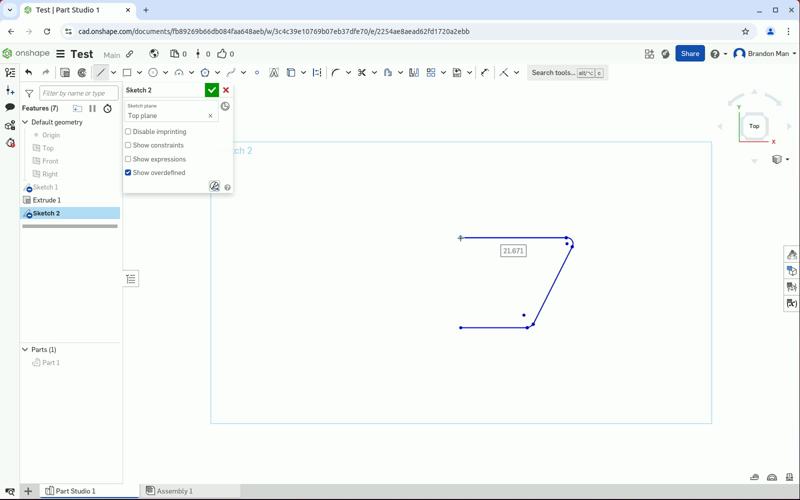
mouse_move(490, 237)
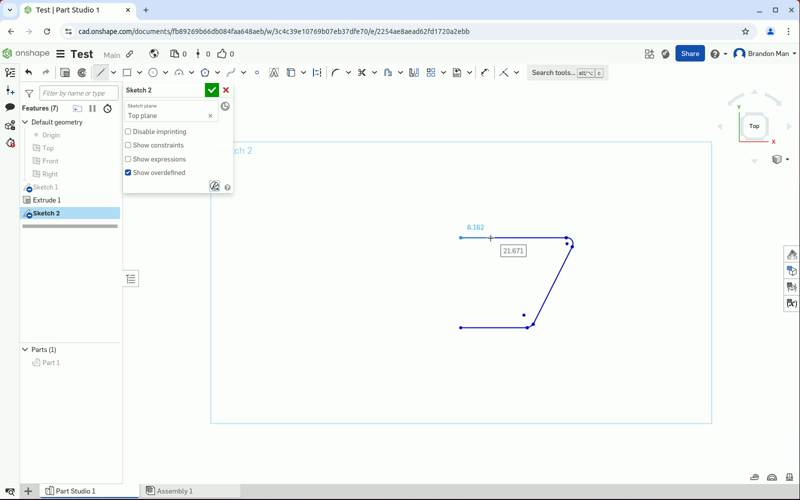
mouse_move(460, 291)
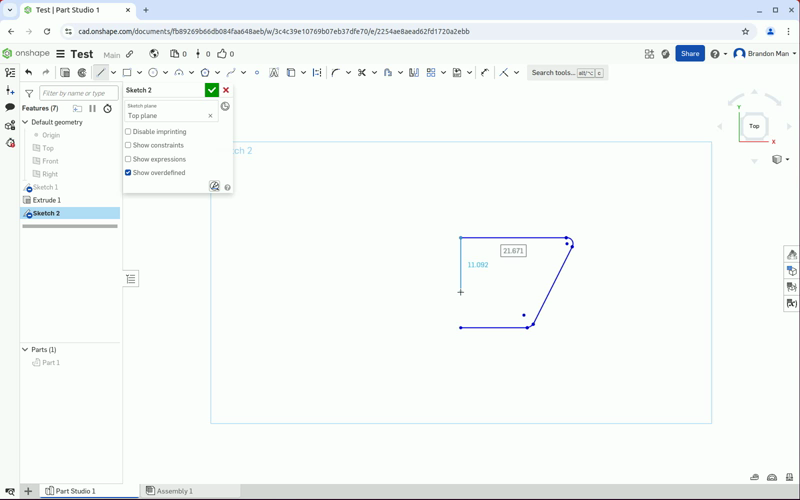
click(460, 291)
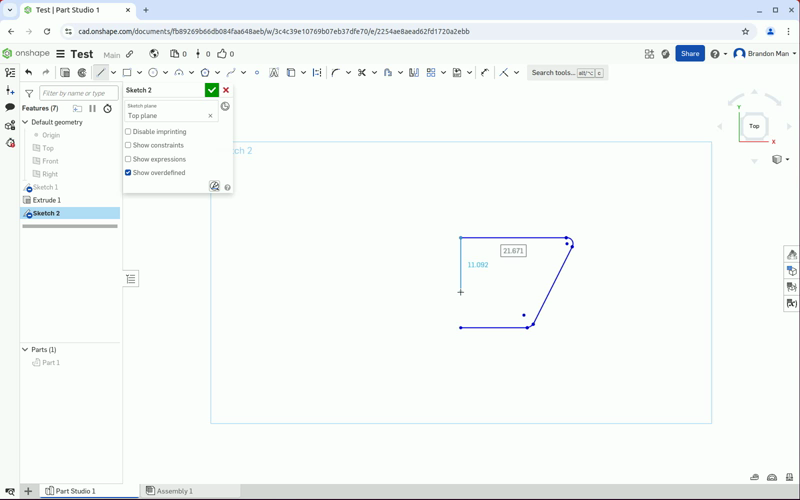
key_up(shift)
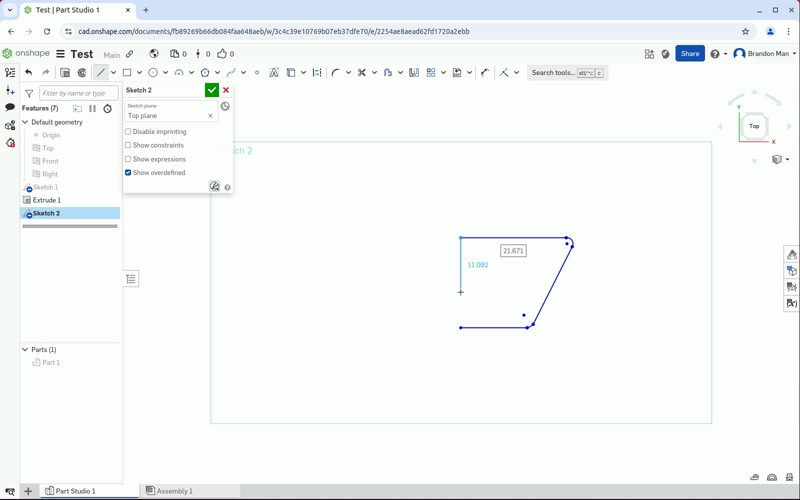
key(esc)
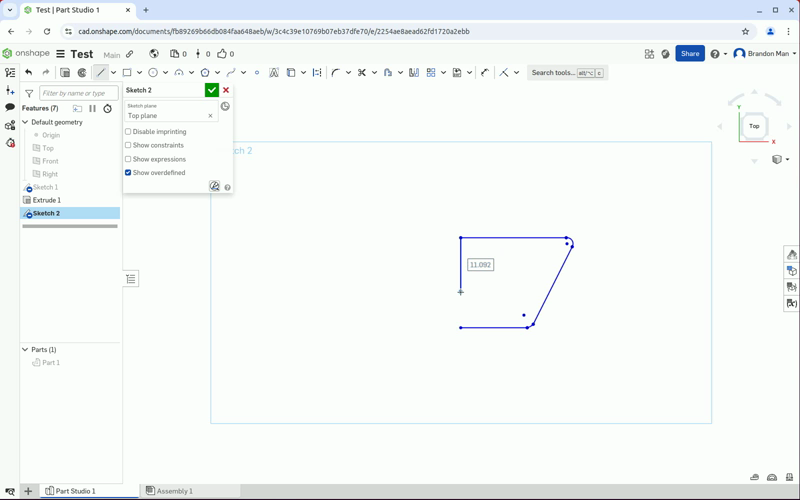
key(a)
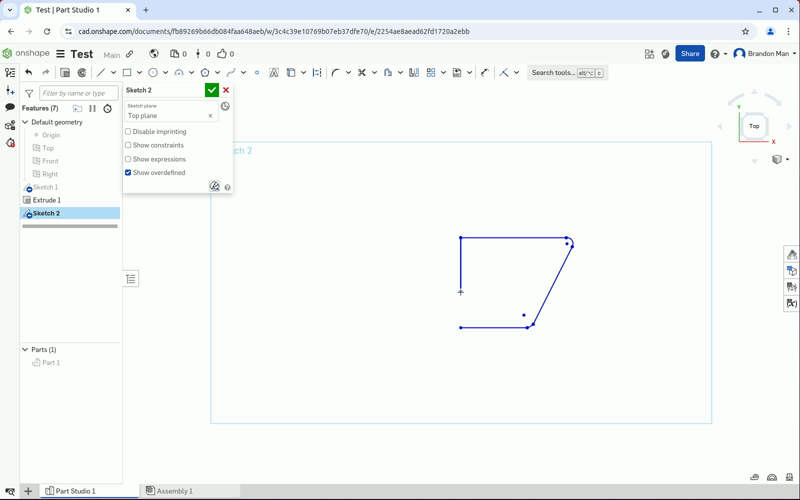
mouse_move(460, 291)
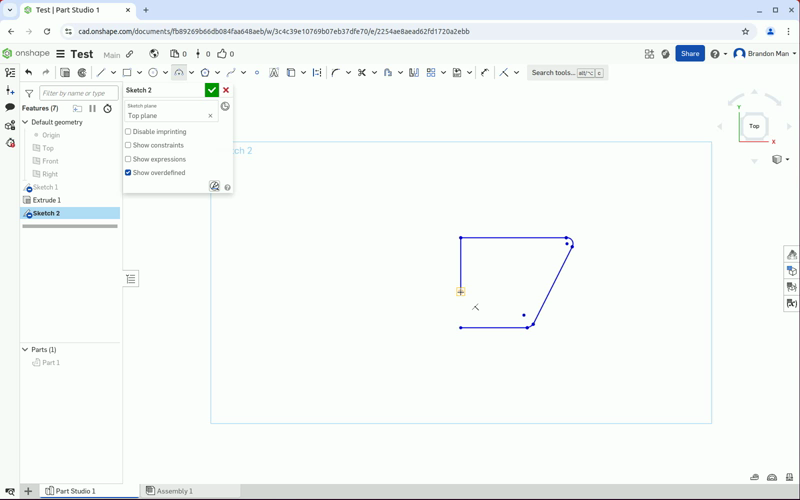
click(460, 291)
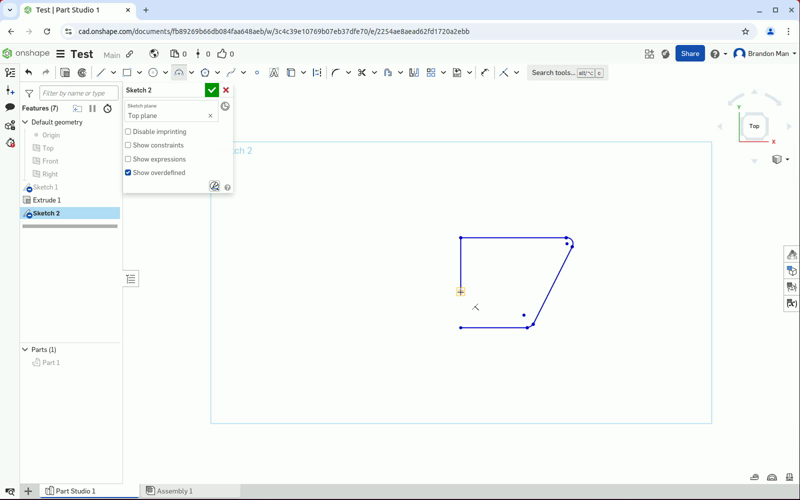
key_down(shift)
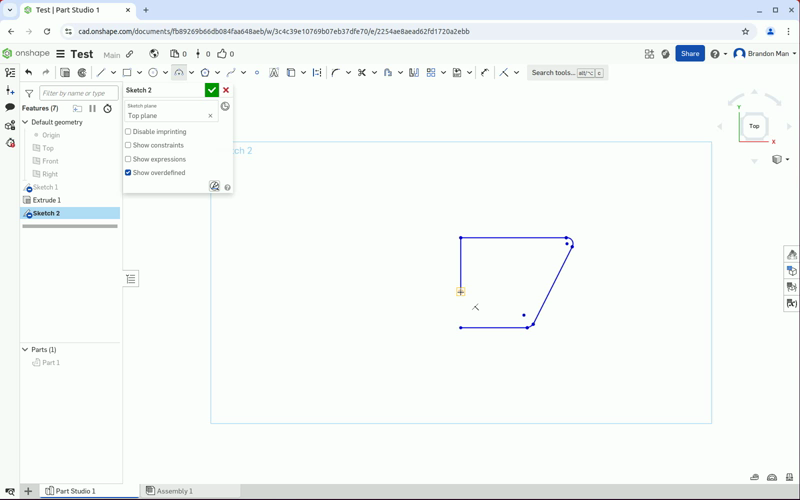
mouse_move(460, 320)
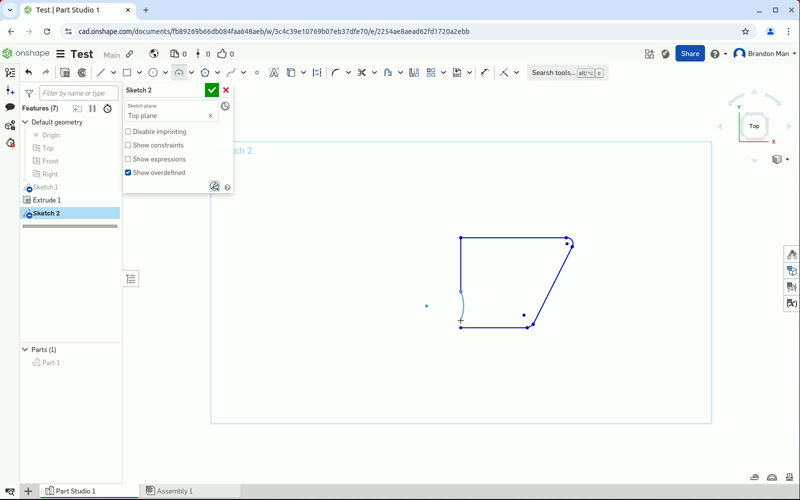
click(460, 320)
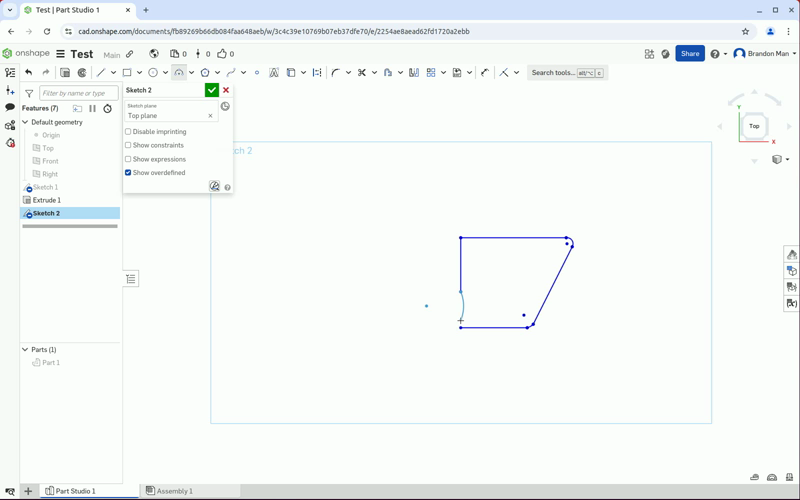
mouse_move(474, 306)
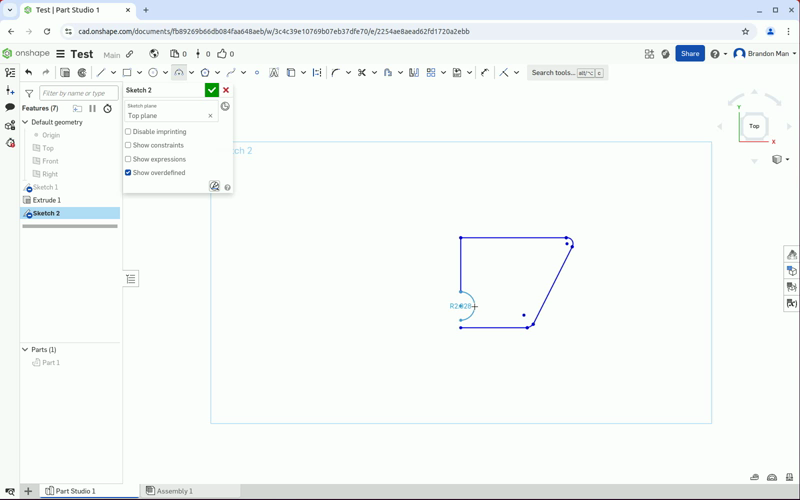
click(474, 306)
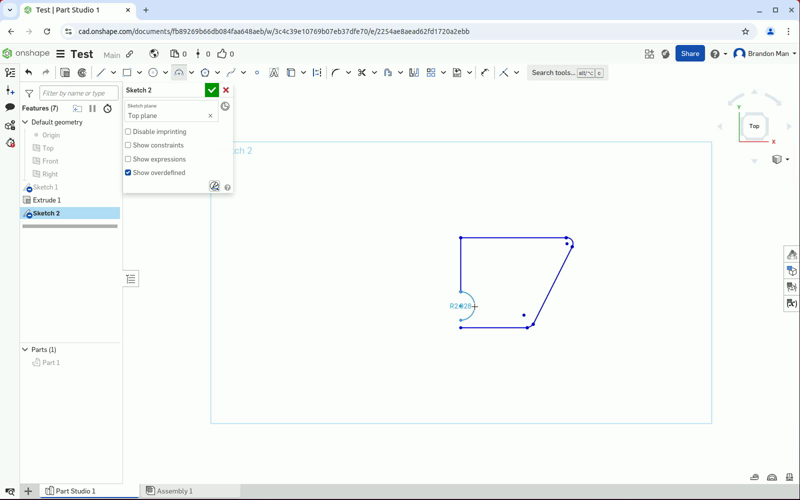
key_up(shift)
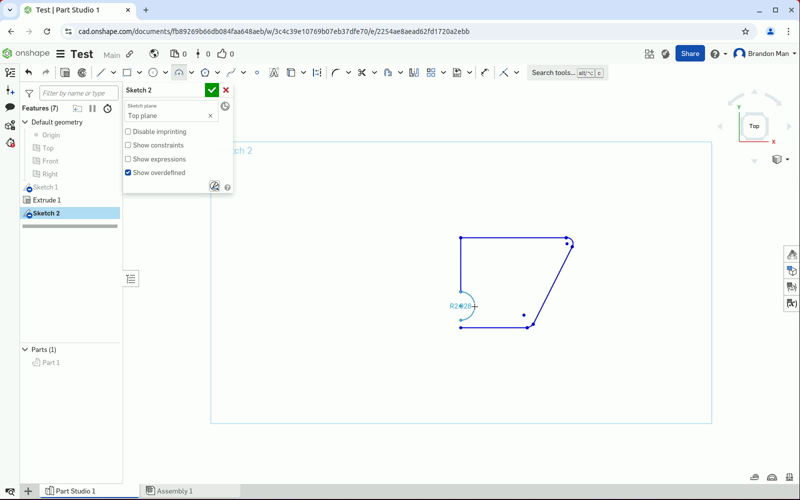
key(esc)
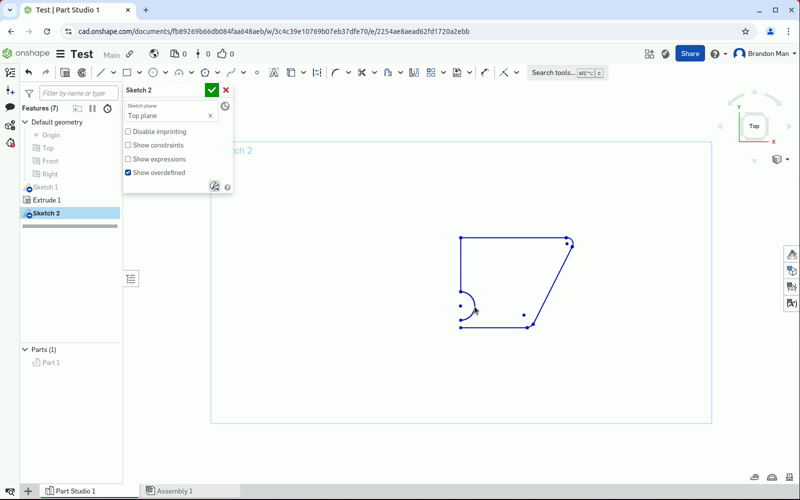
key(l)
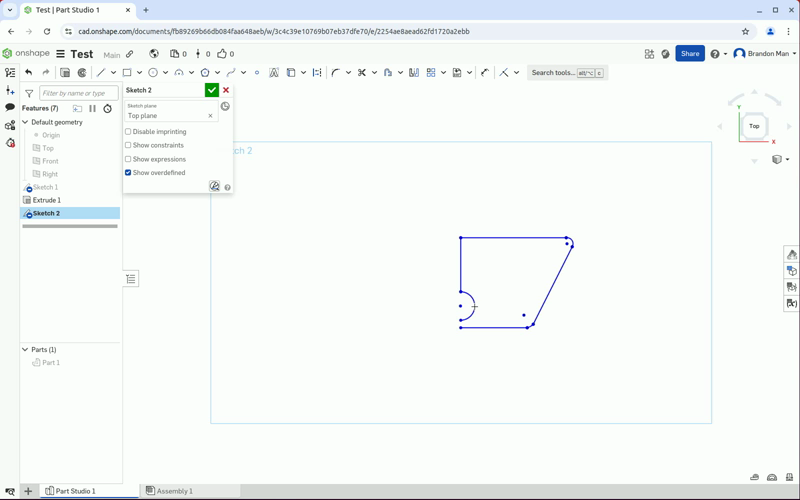
mouse_move(460, 320)
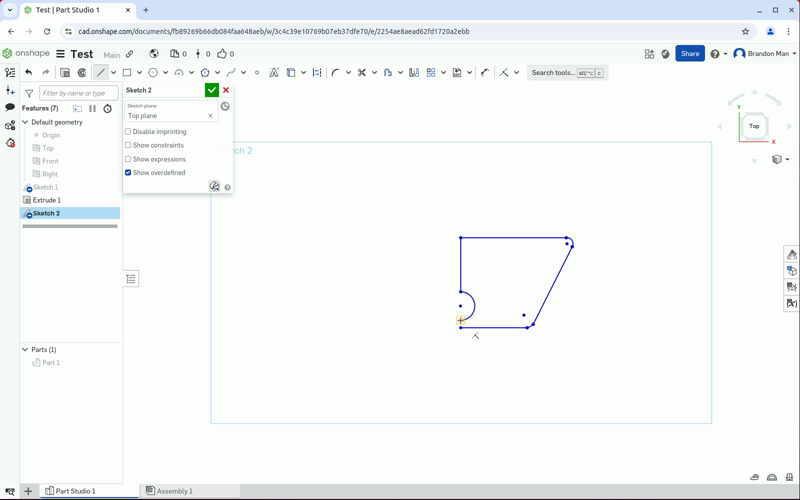
click(460, 320)
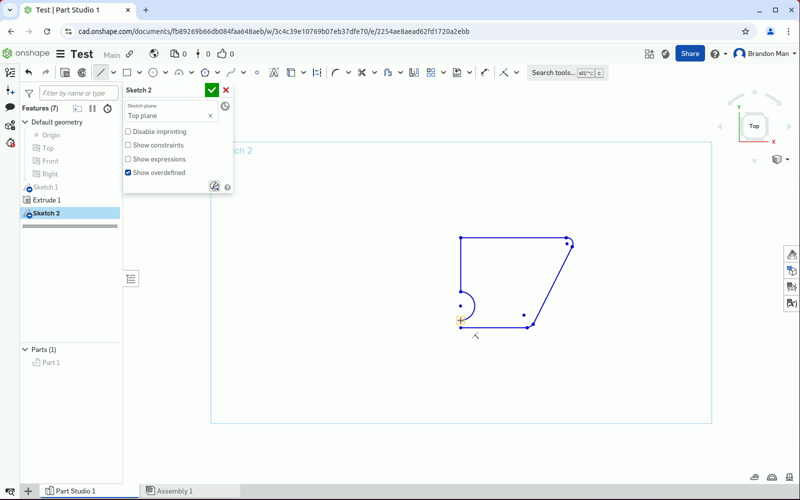
mouse_move(490, 320)
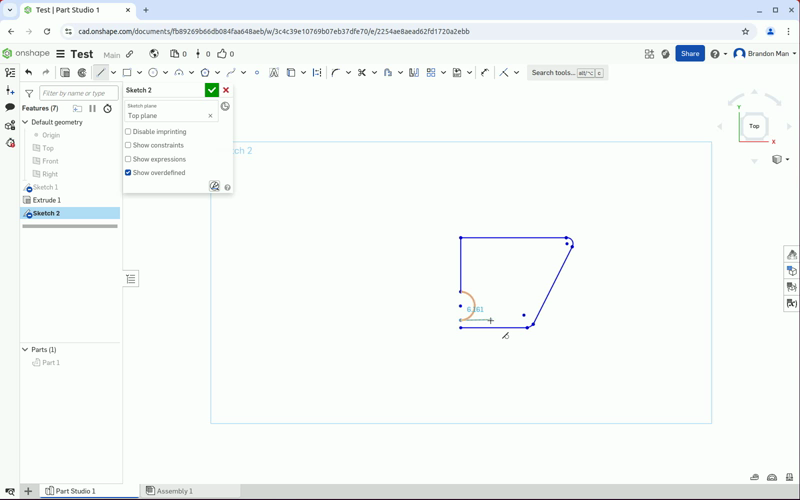
key_down(shift)
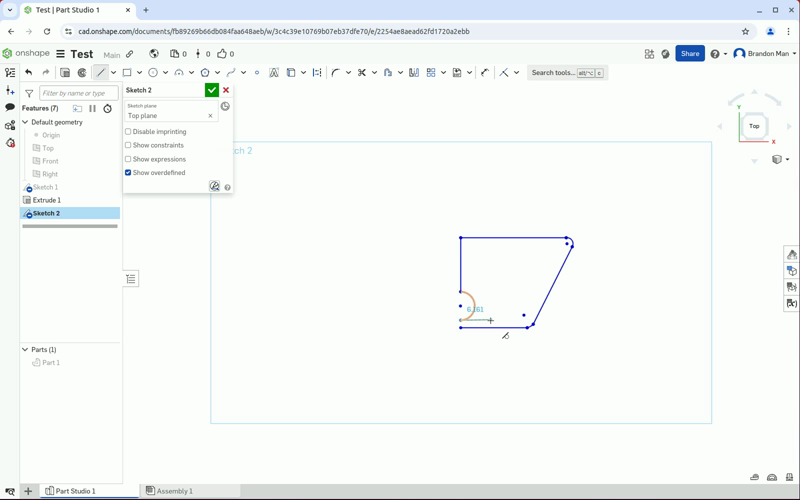
mouse_move(460, 327)
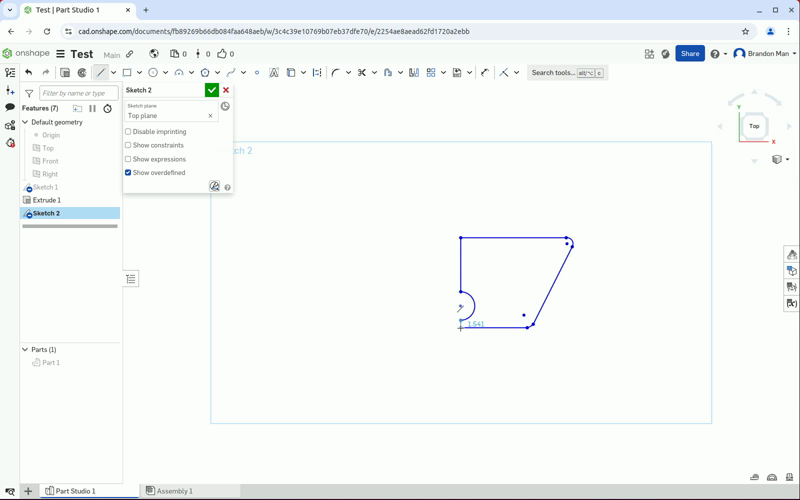
scroll(6)
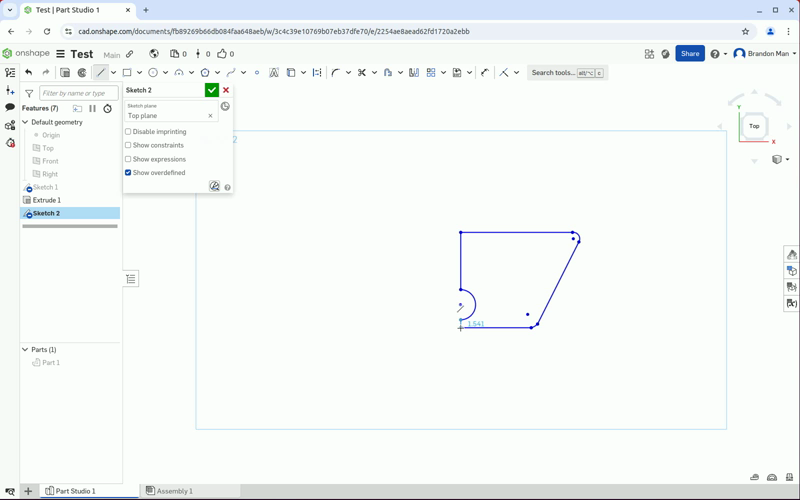
scroll(6)
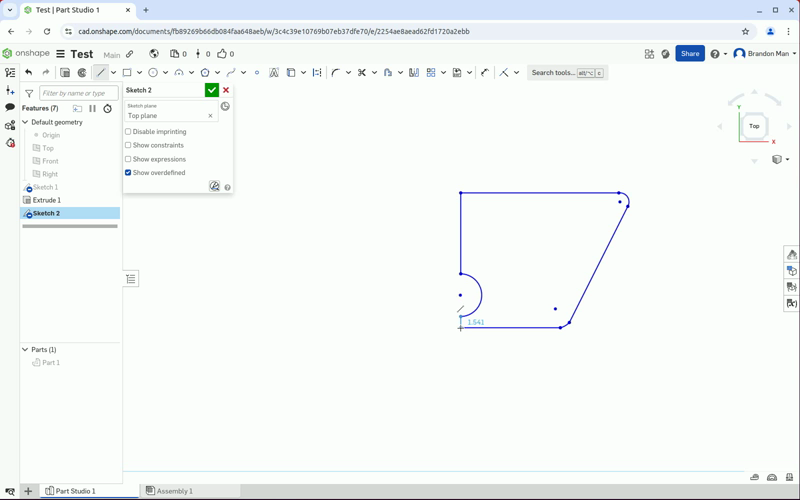
scroll(6)
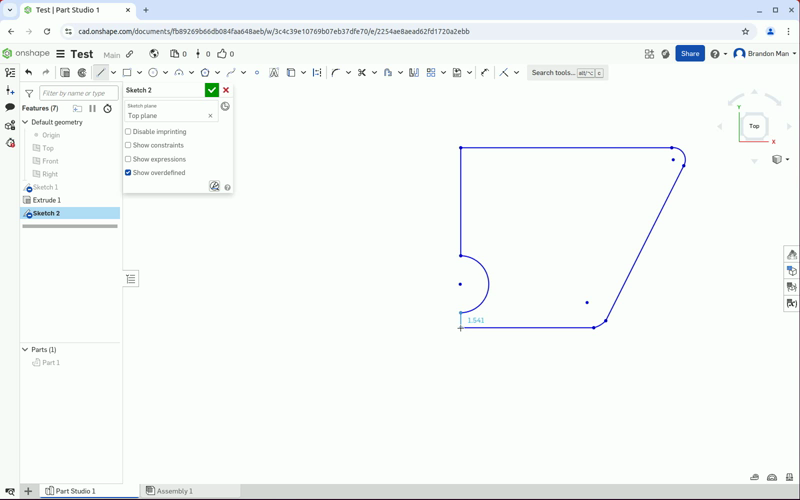
scroll(6)
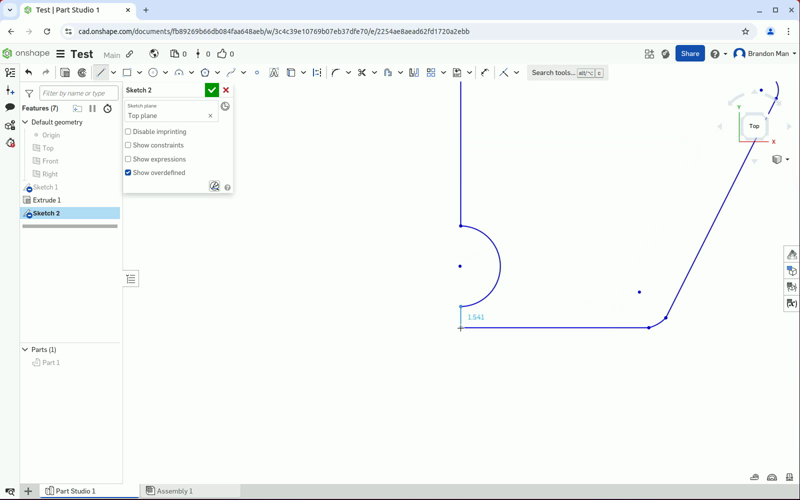
scroll(6)
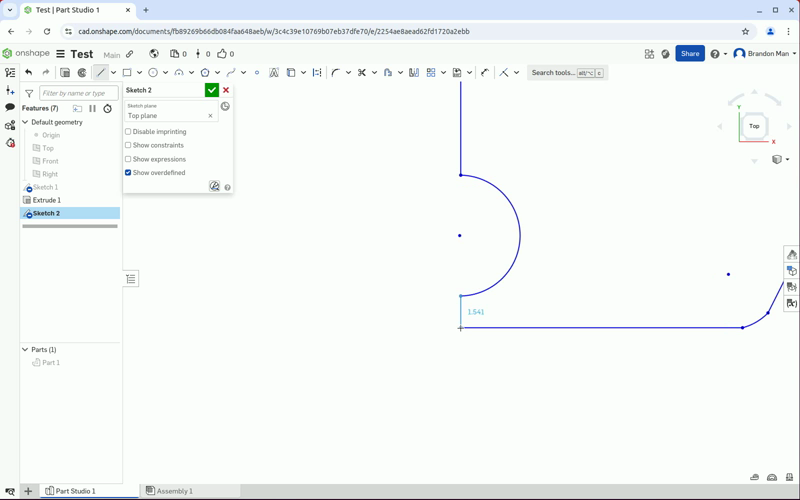
scroll(6)
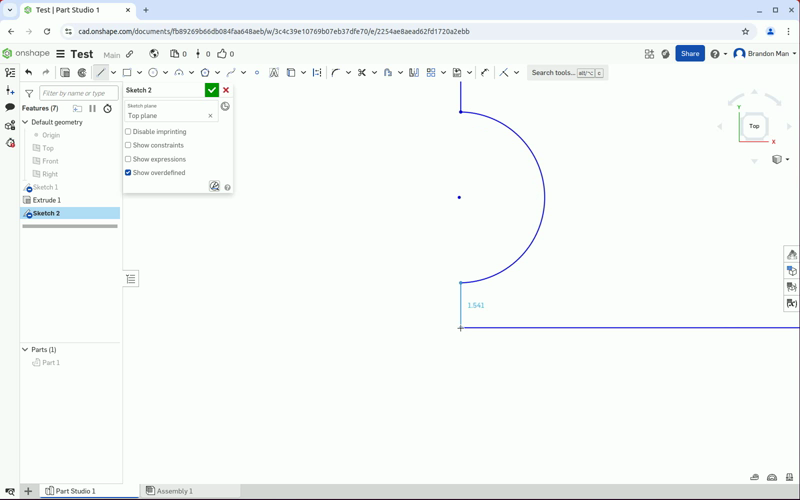
scroll(6)
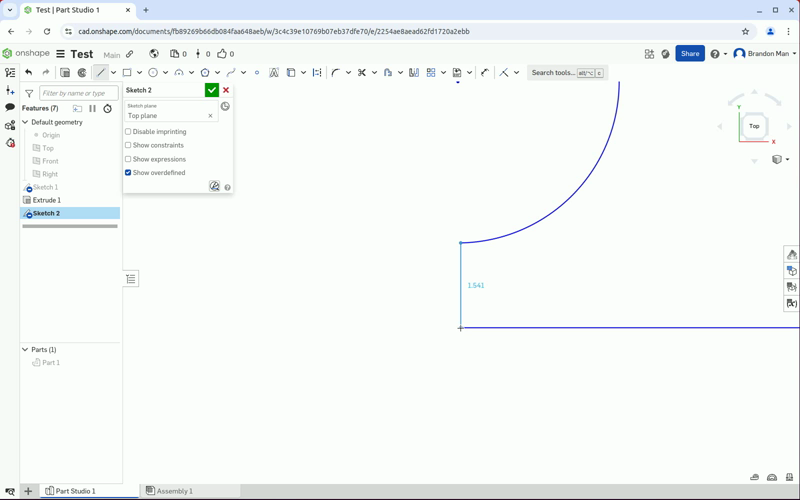
key_up(shift)
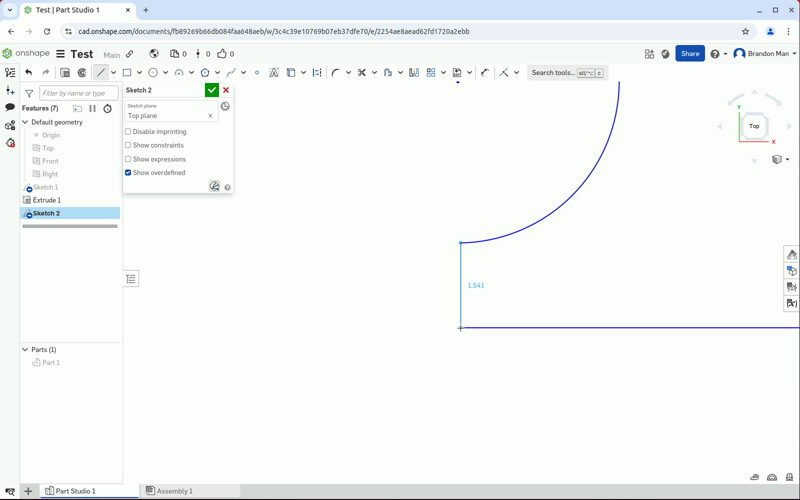
click(460, 327)
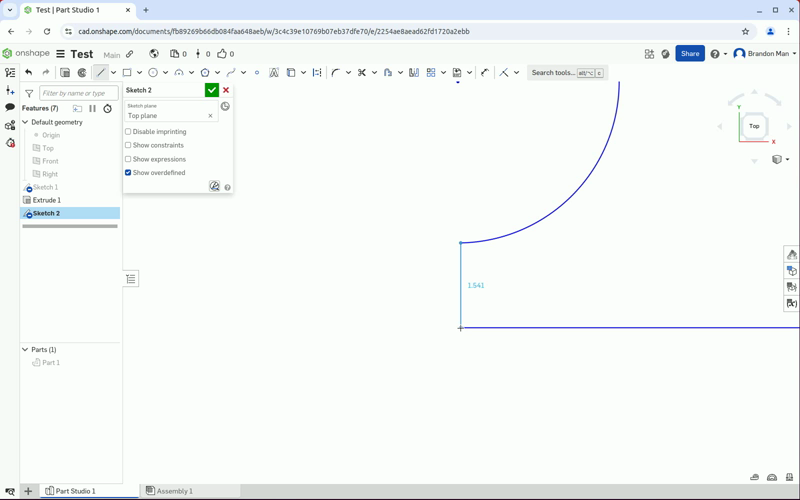
scroll(-6)
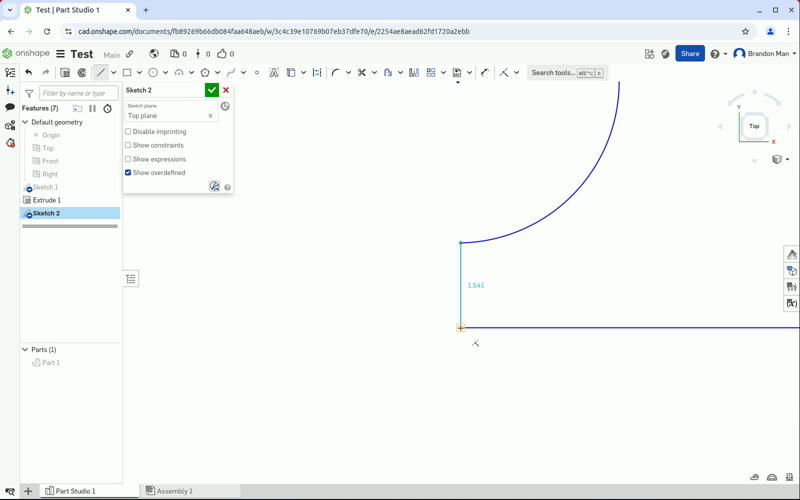
scroll(-6)
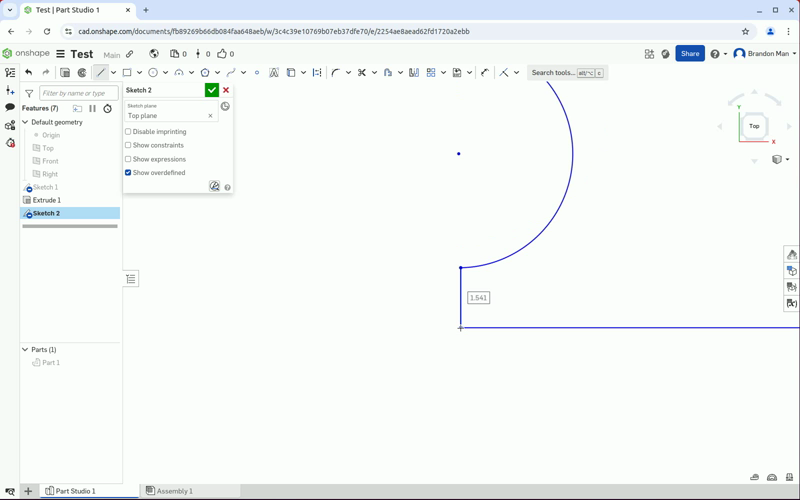
scroll(-6)
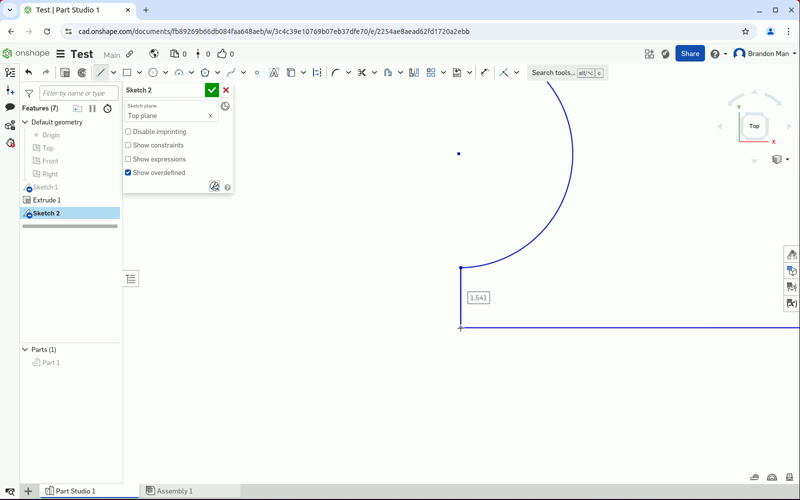
scroll(-6)
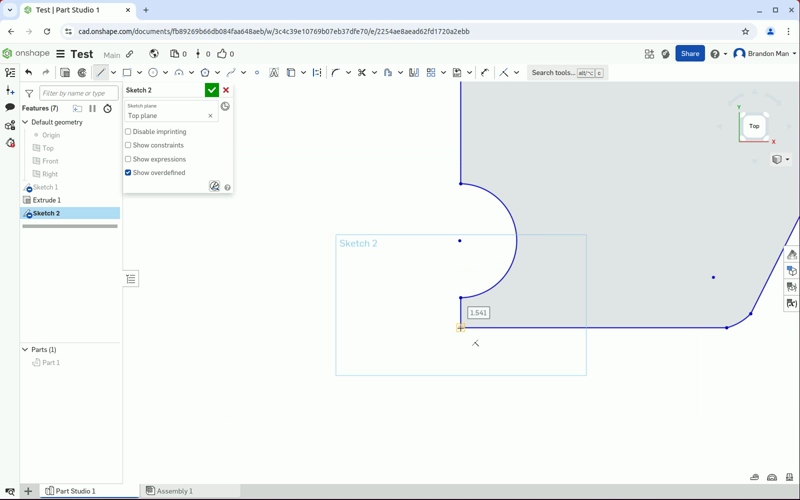
scroll(-6)
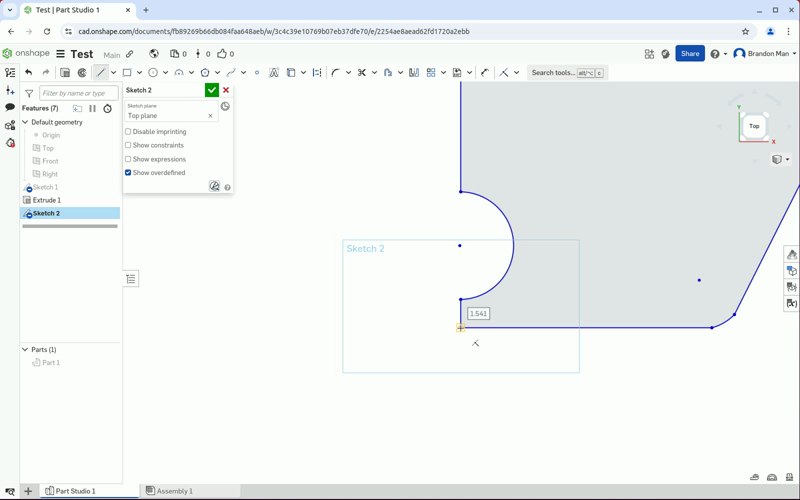
scroll(-6)
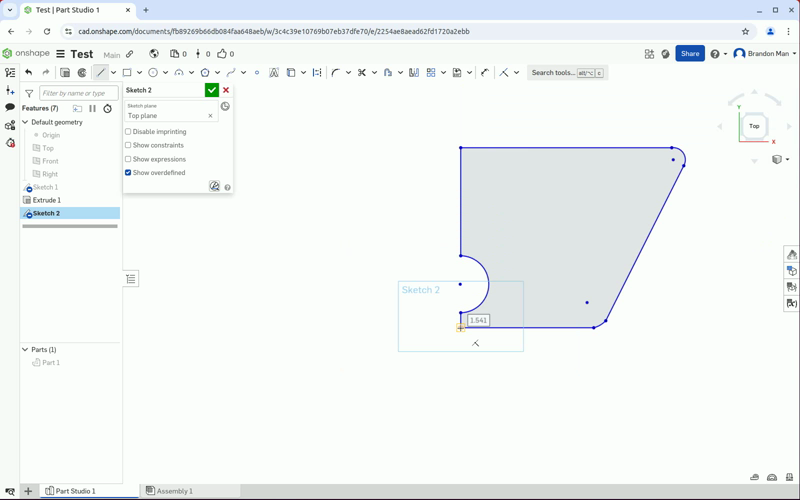
scroll(-6)
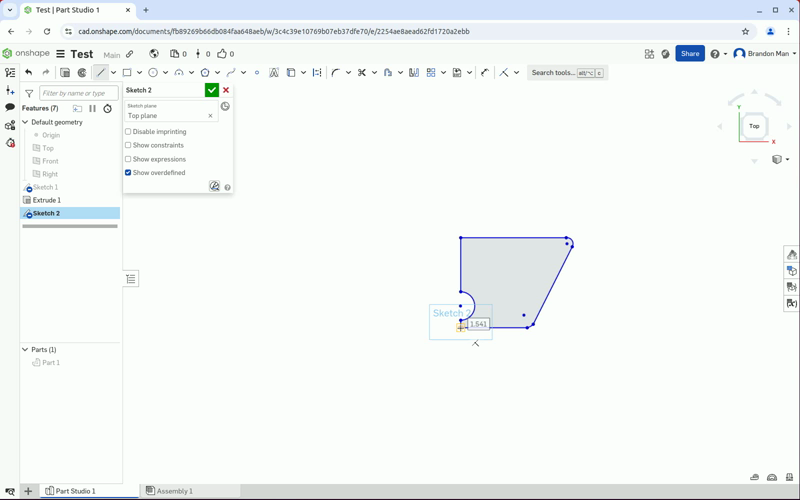
key(esc)
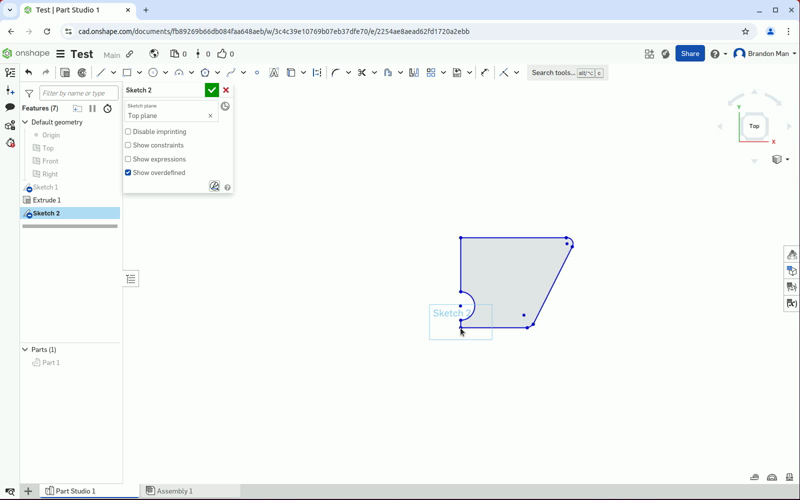
key(c)
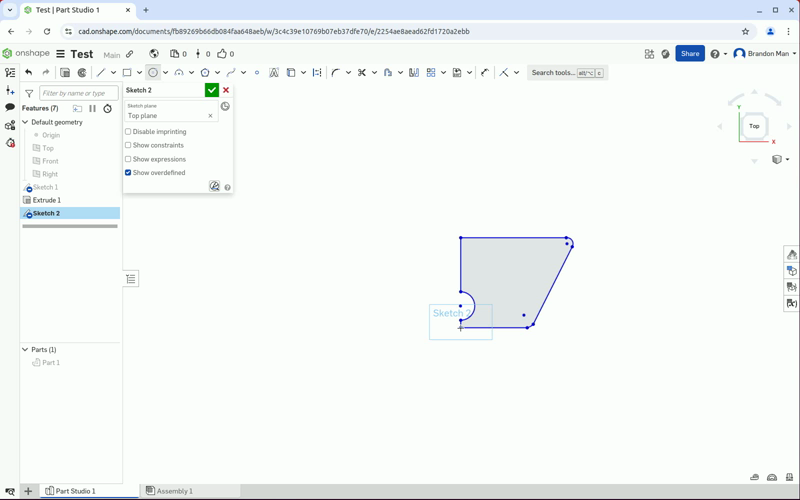
key_down(shift)
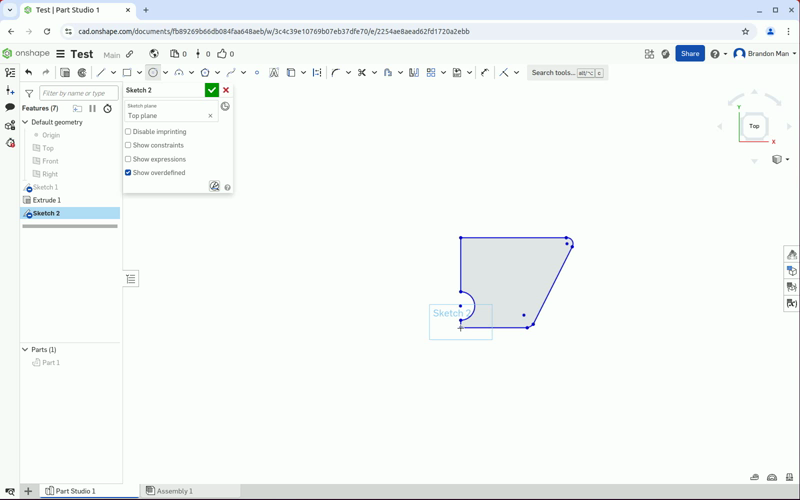
mouse_move(541, 258)
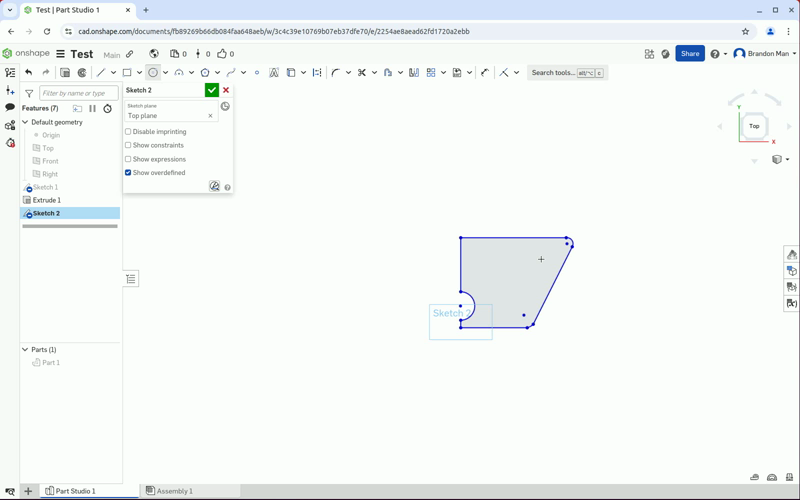
click(541, 258)
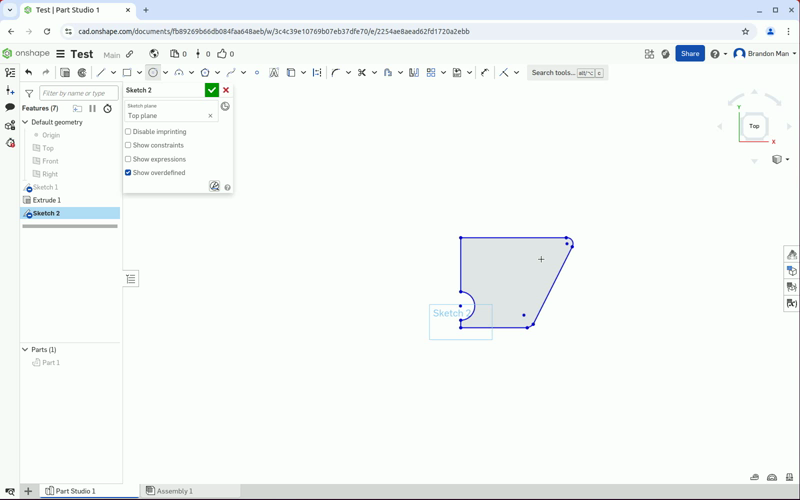
key_up(shift)
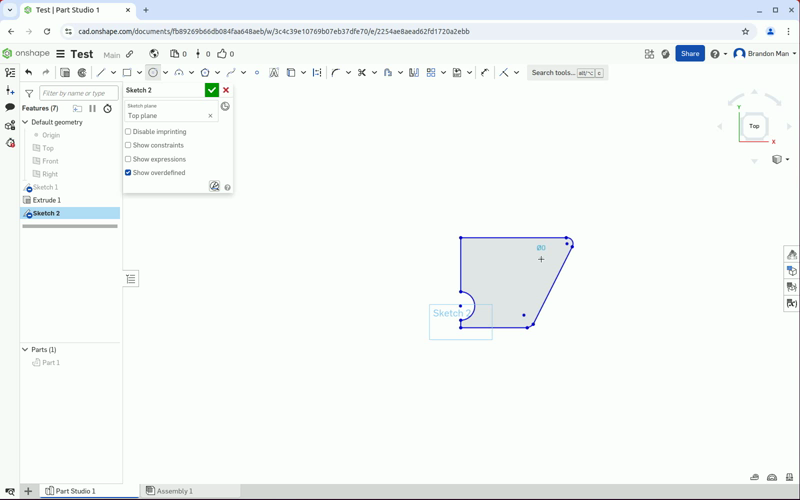
mouse_move(555, 258)
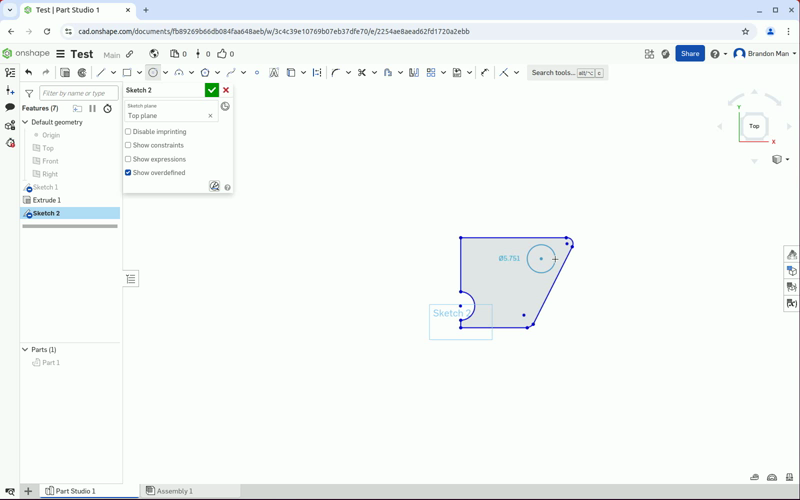
click(555, 258)
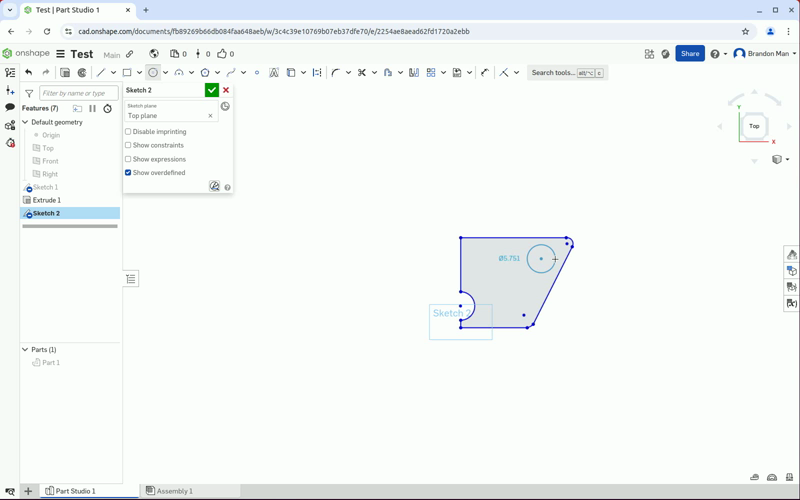
key(esc)
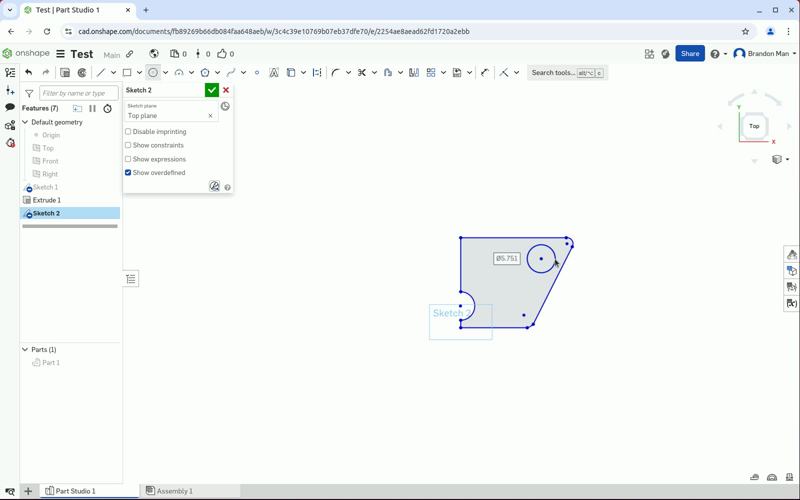
mouse_move(520, 282)
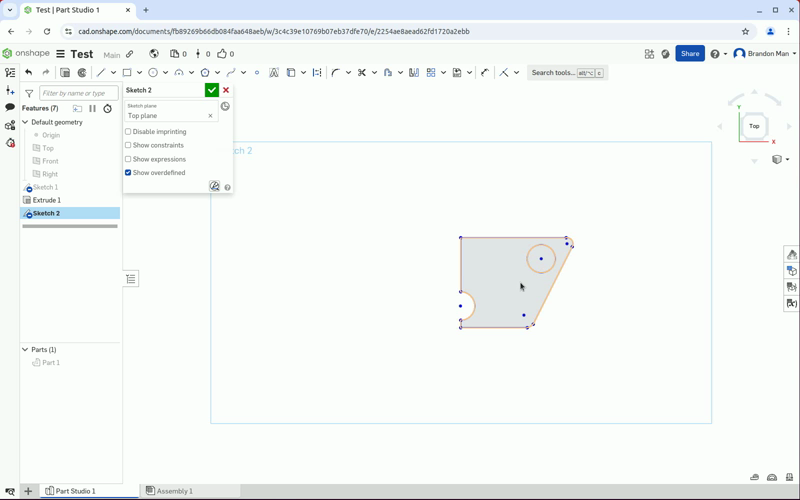
click(520, 282)
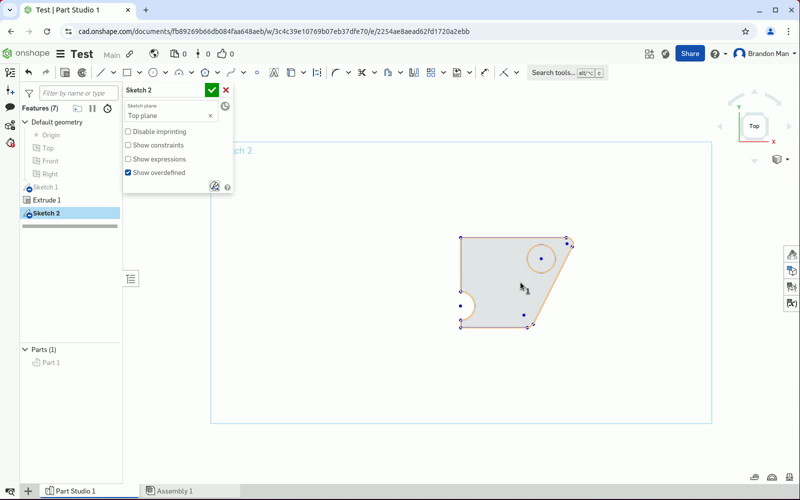
mouse_move(73, 352)
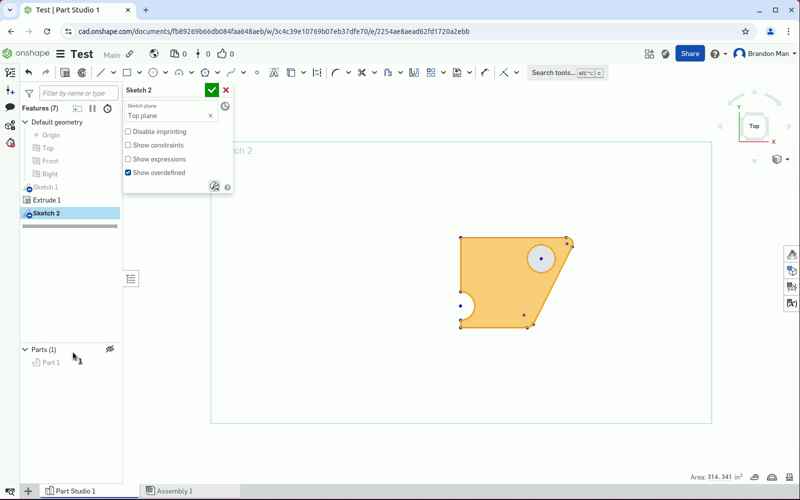
key(shift+y)
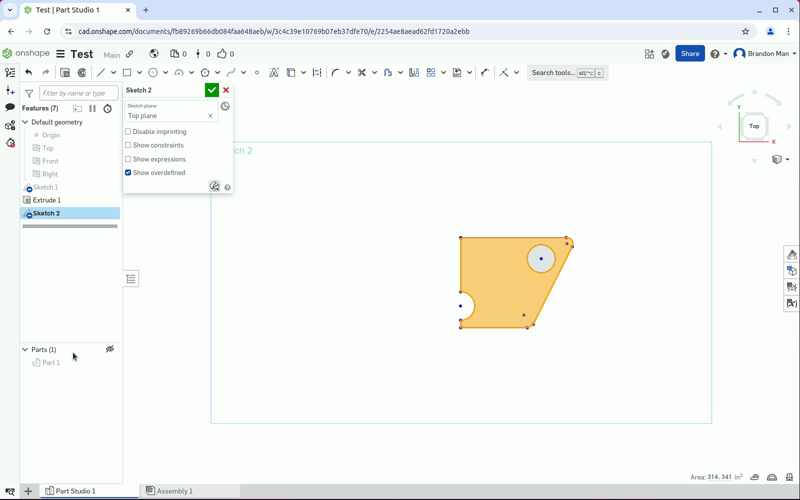
key(shift+e)
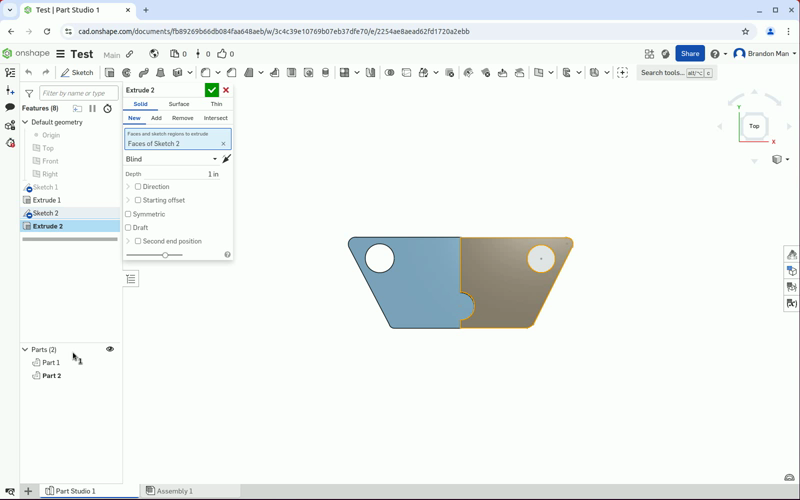
mouse_move(143, 106)
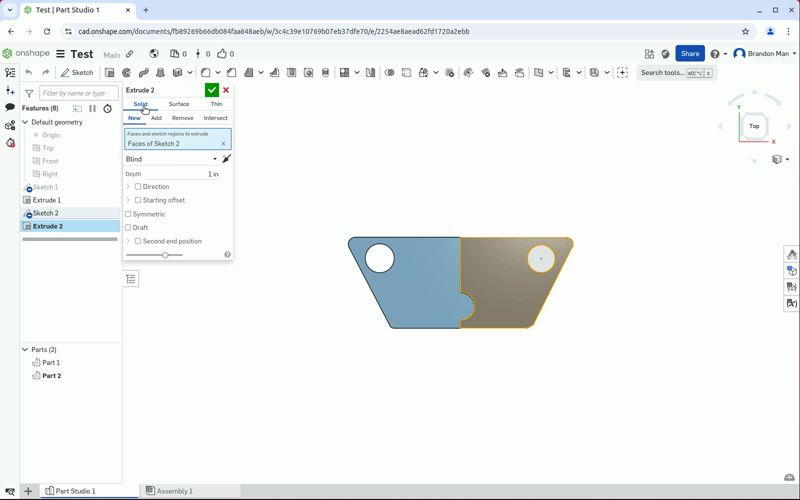
click(143, 106)
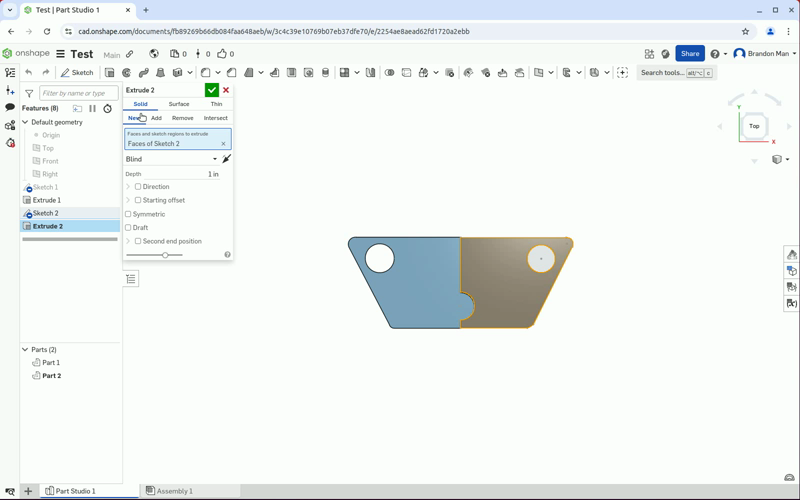
mouse_move(137, 120)
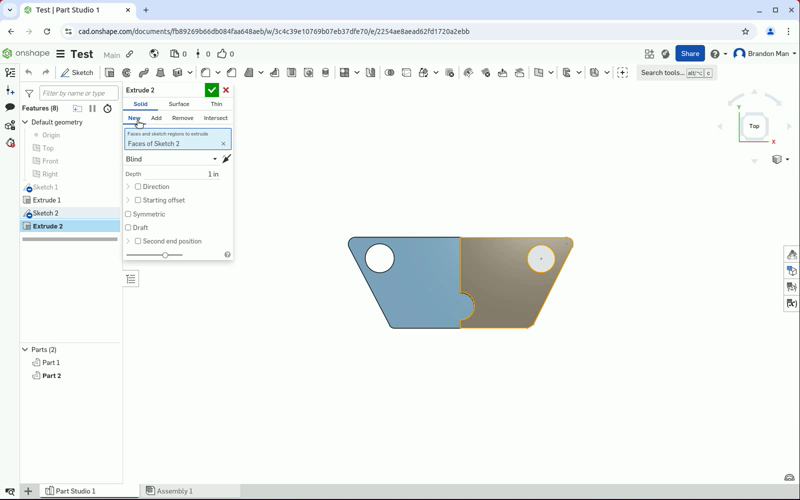
click(137, 120)
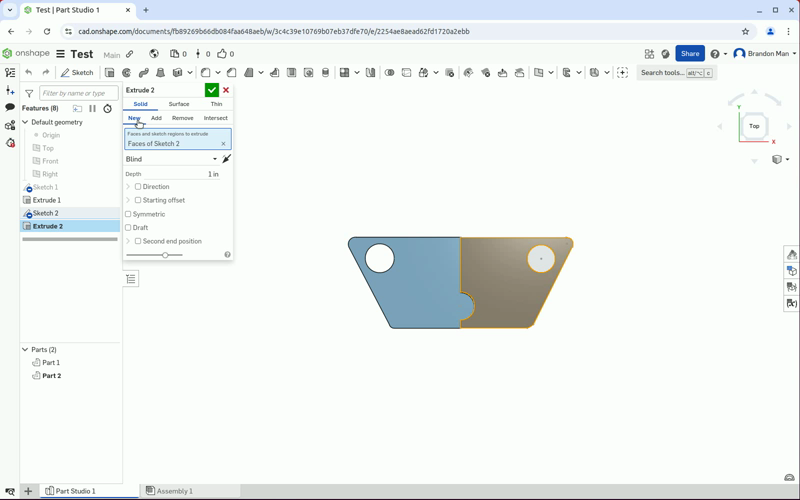
key(tab, 4)
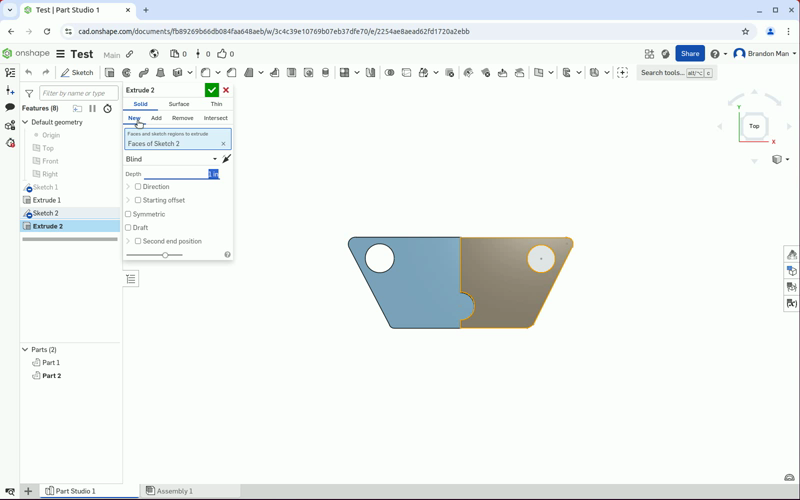
text(1.444)
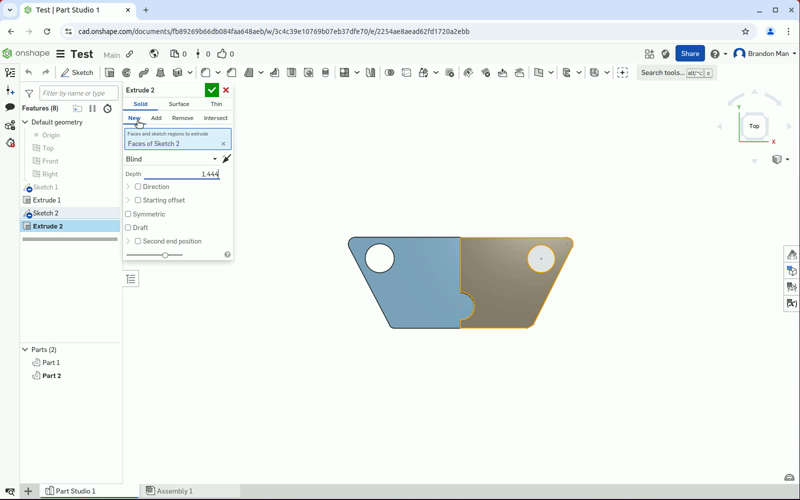
key(enter)
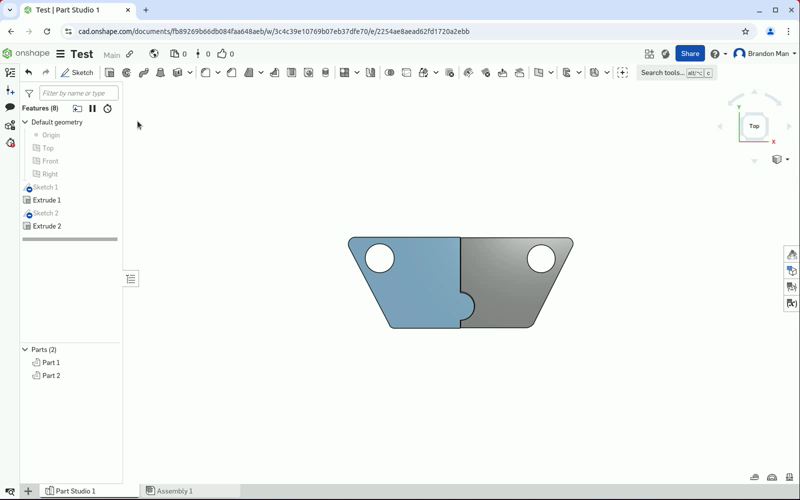
key(shift+h)
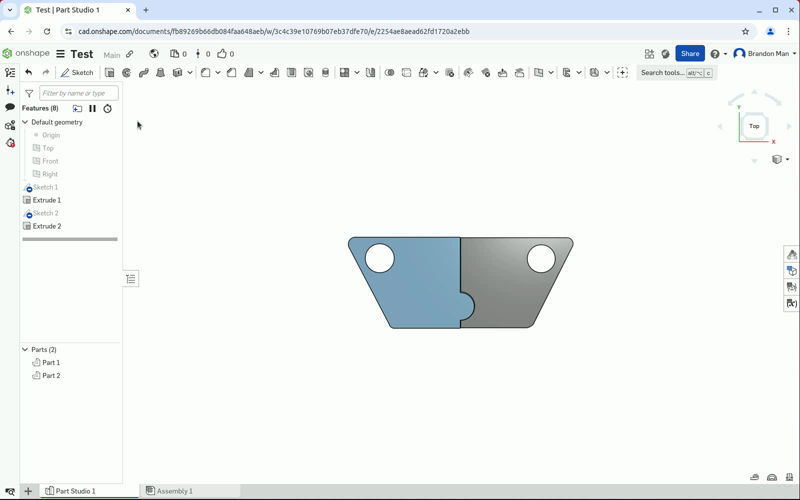
key(shift+h)
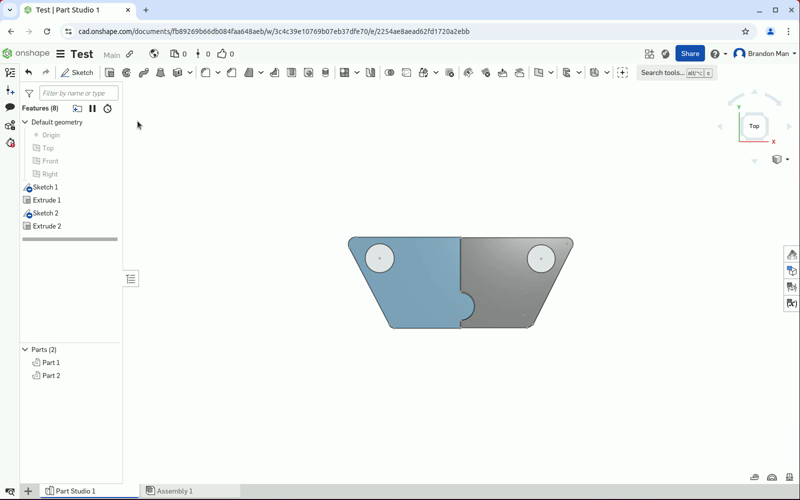
key(shift+7)
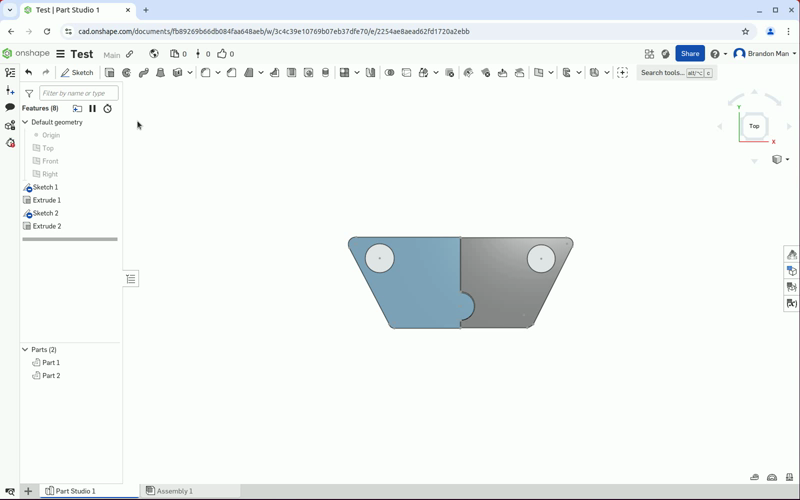
key(up, 3)
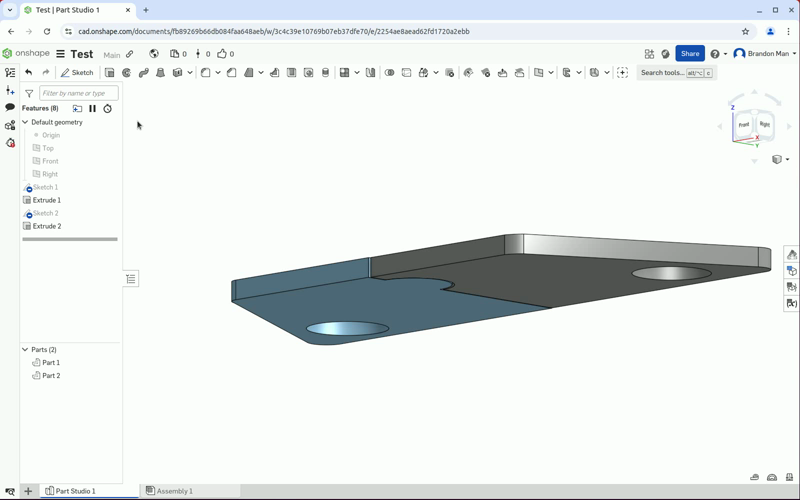
key(left, 3)
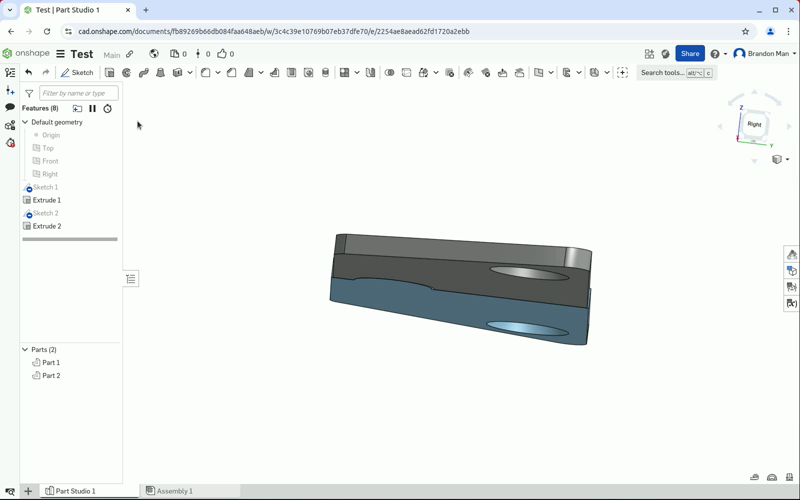
key(right, 3)
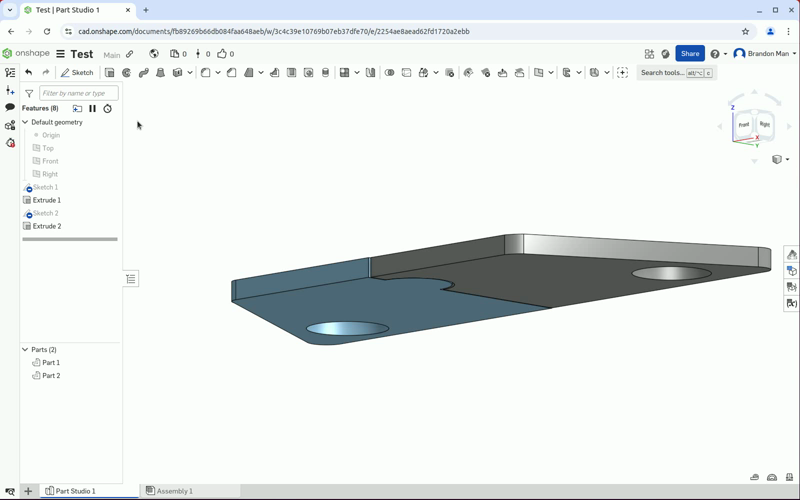
key(down, 3)
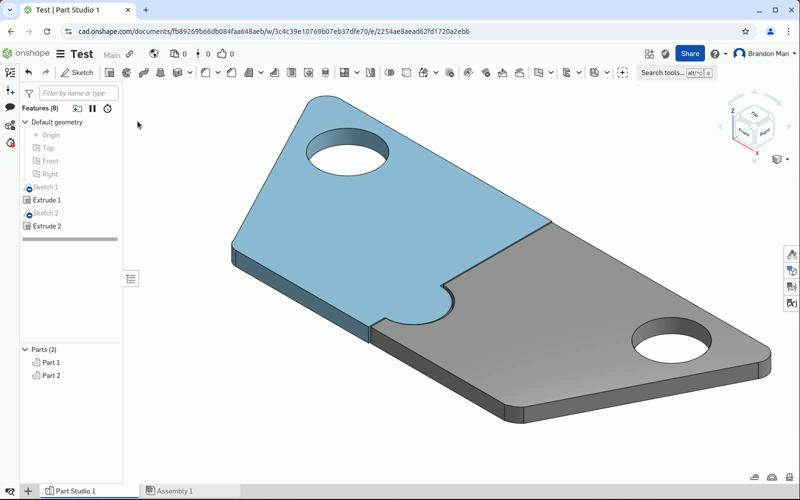
mouse_move(73, 189)
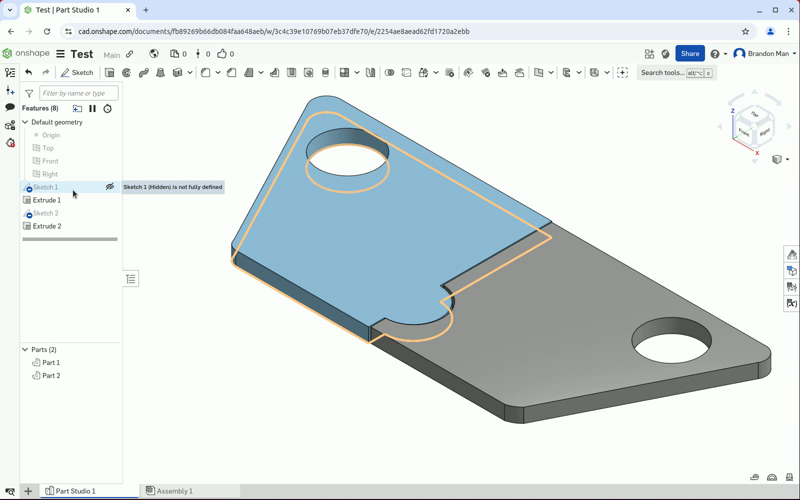
click(73, 189)